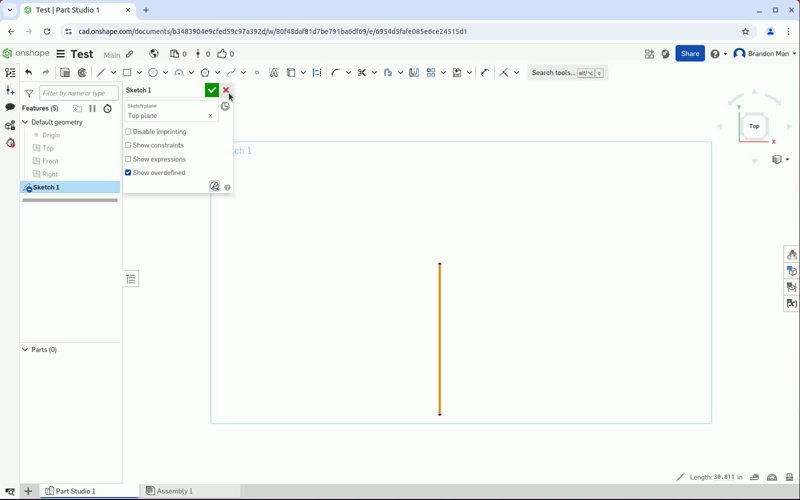
key(shift+h)
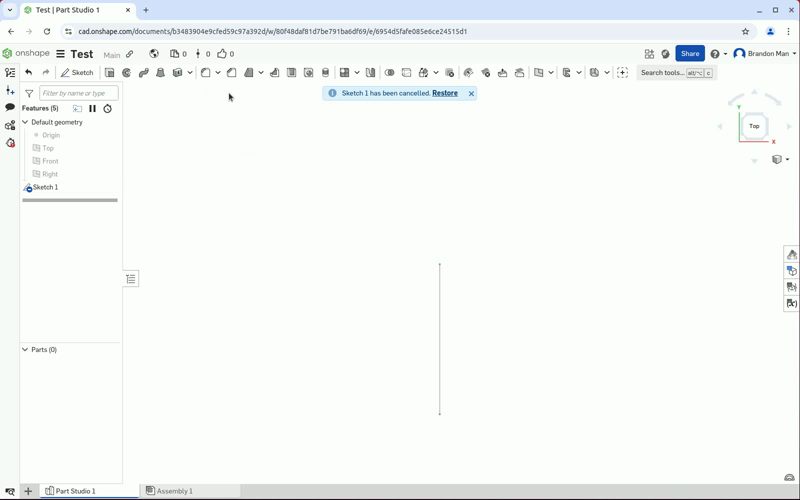
key(shift+s)
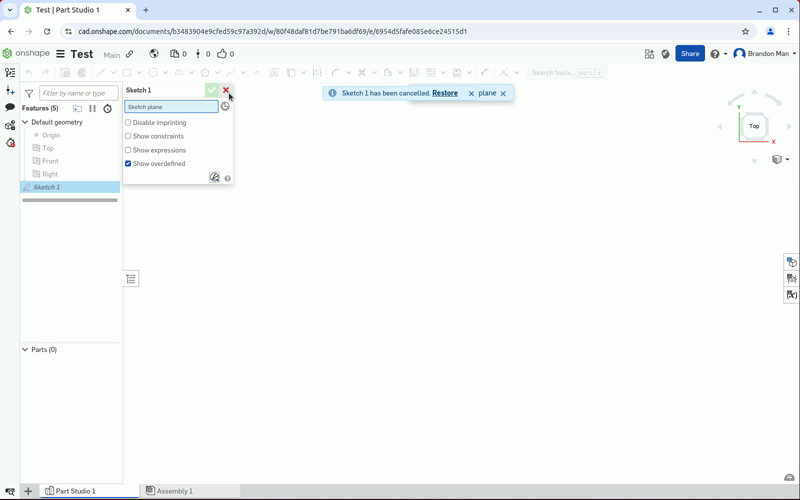
mouse_move(73, 150)
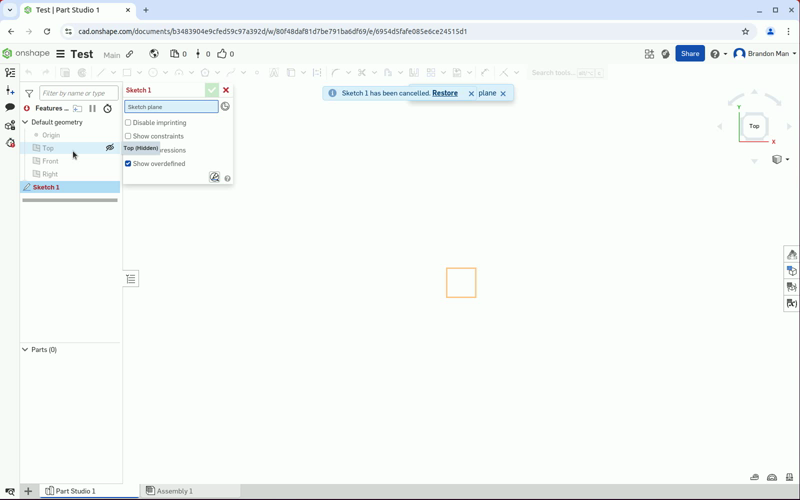
click(73, 150)
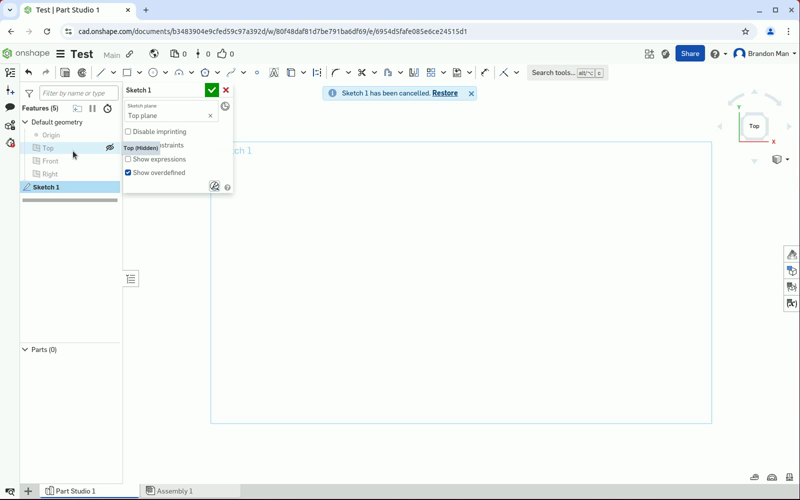
mouse_move(73, 352)
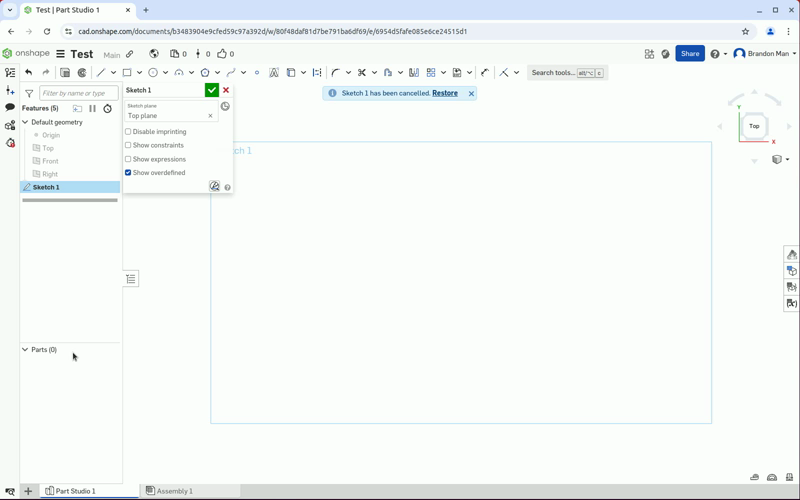
key(y)
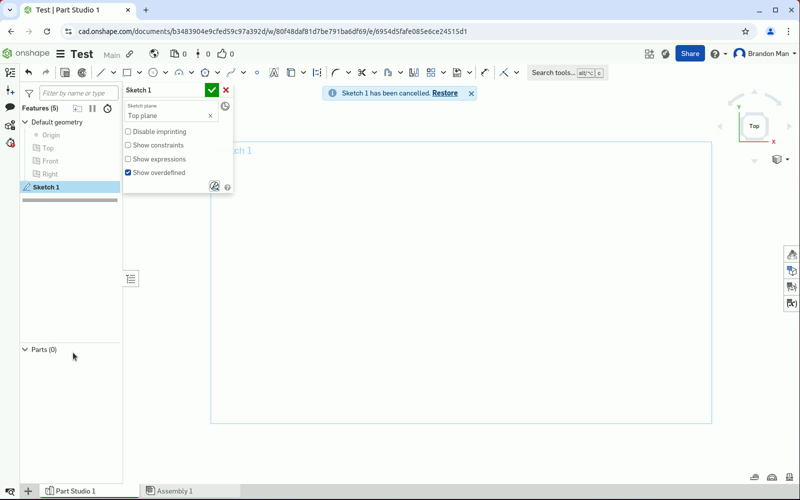
key(c)
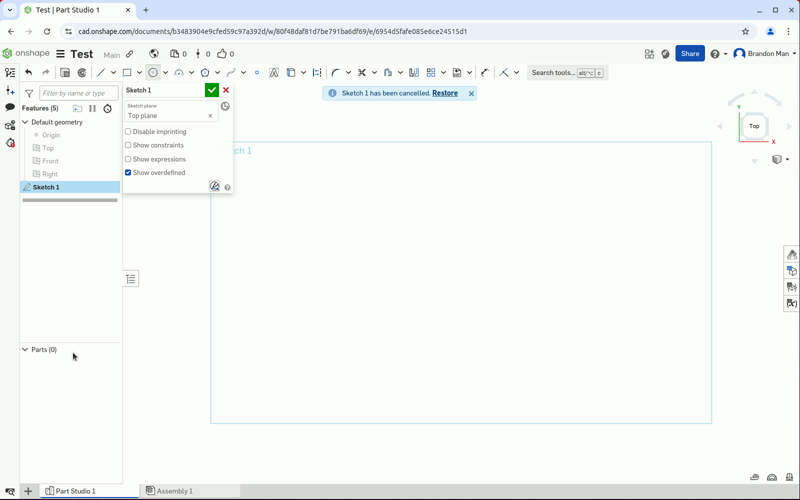
key_down(shift)
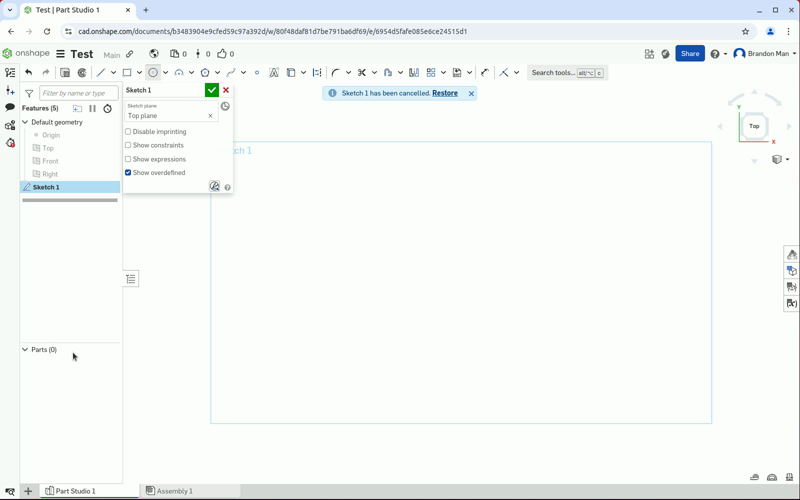
mouse_move(461, 282)
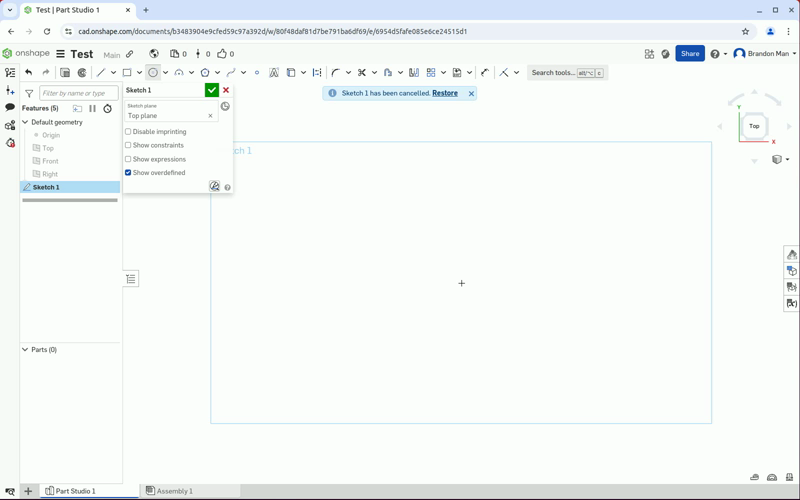
click(461, 282)
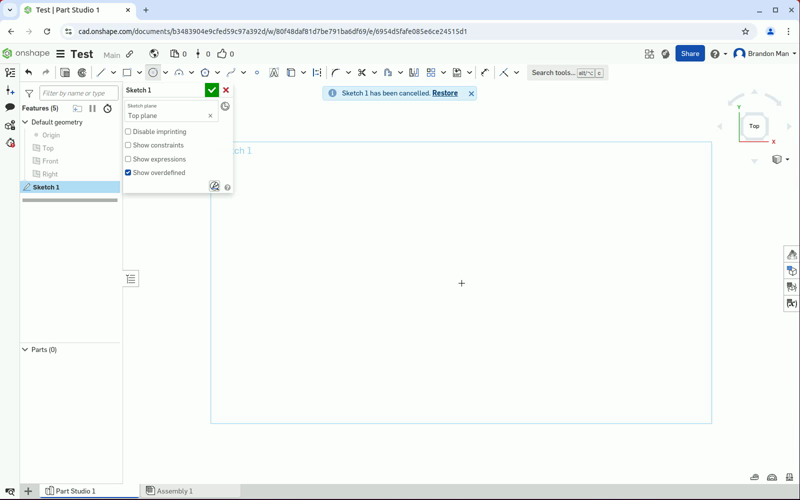
key_up(shift)
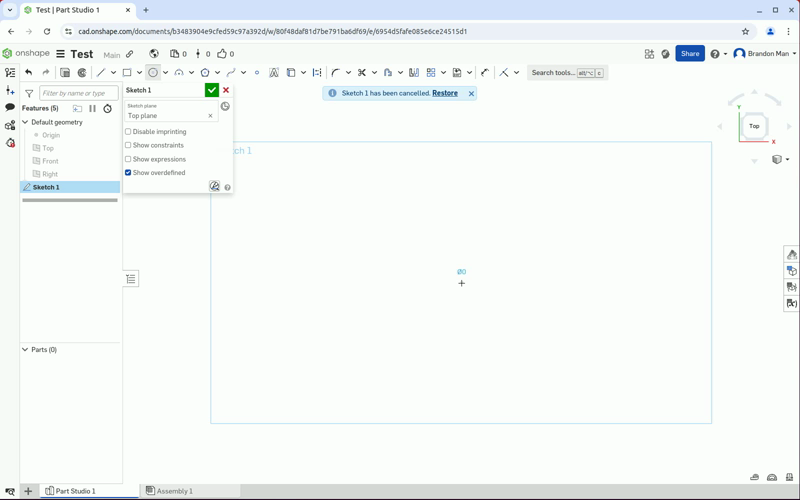
mouse_move(470, 282)
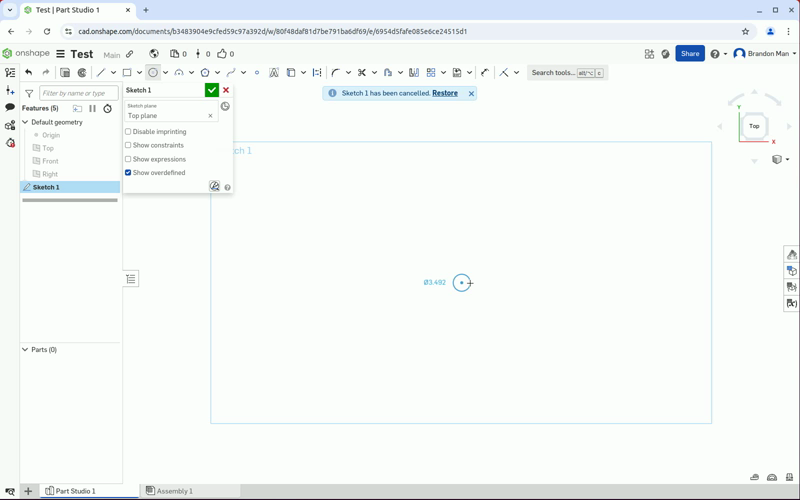
click(470, 282)
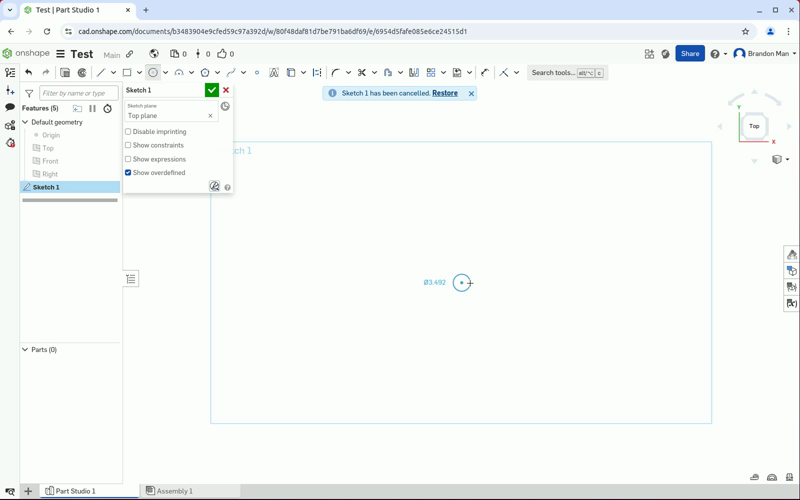
key(esc)
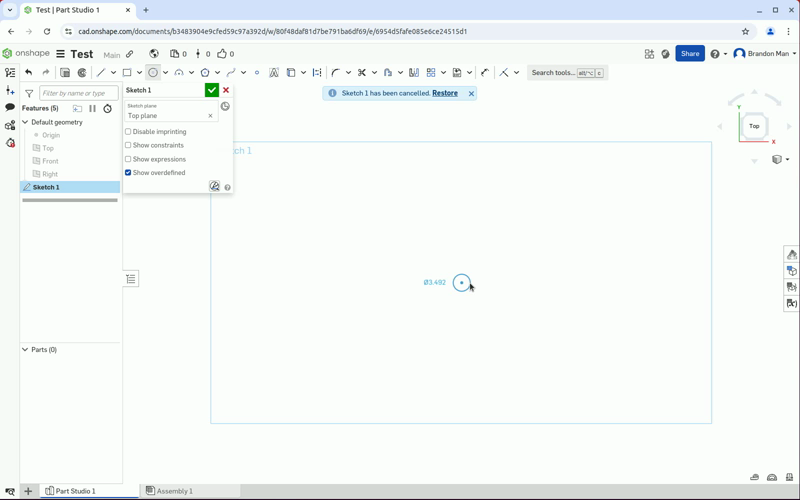
key(c)
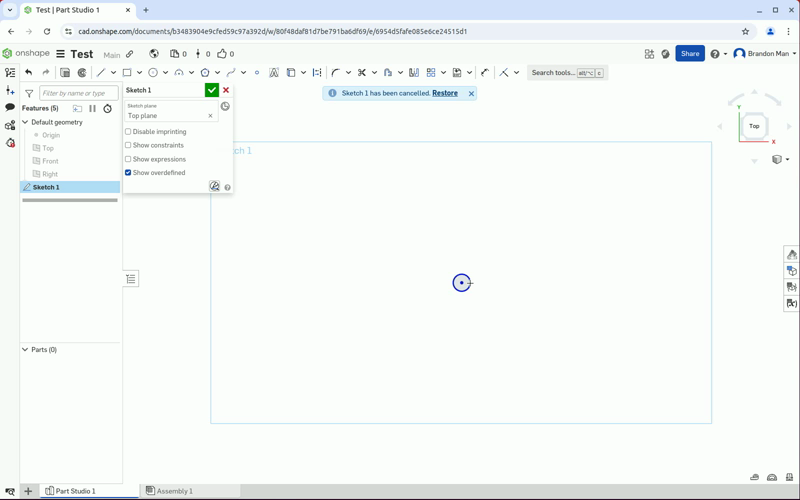
key_down(shift)
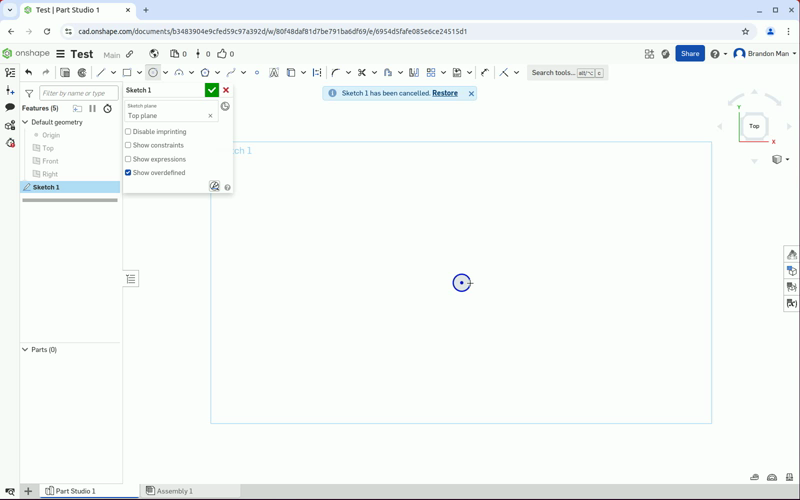
mouse_move(461, 282)
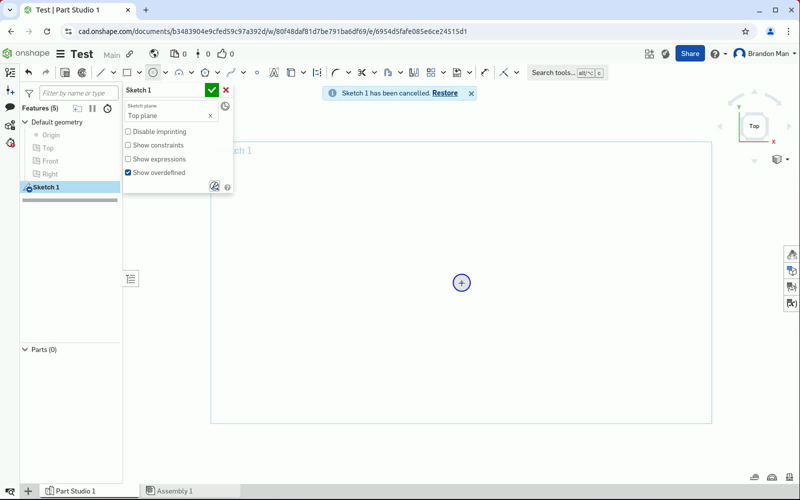
click(461, 282)
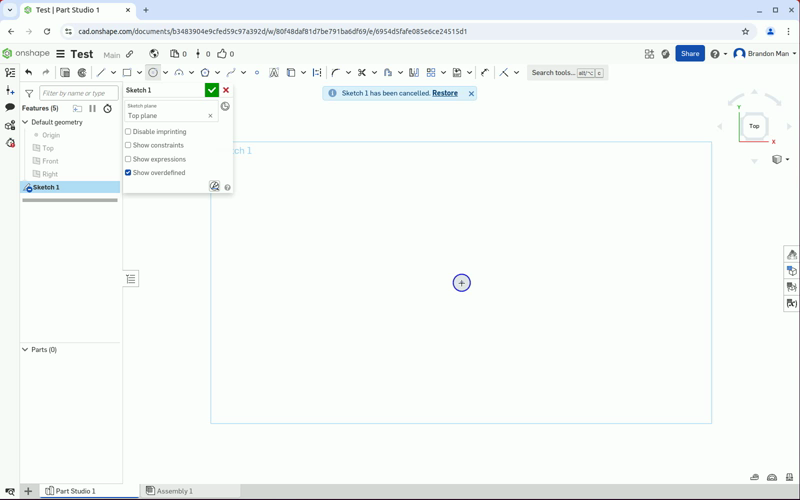
key_up(shift)
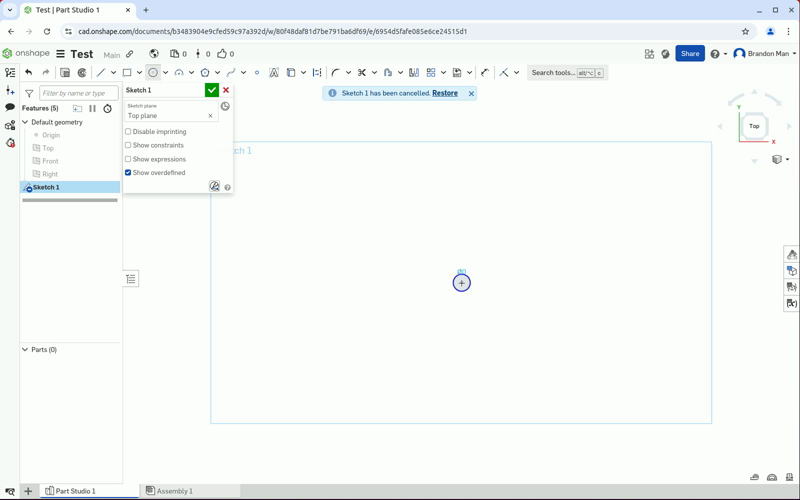
mouse_move(463, 282)
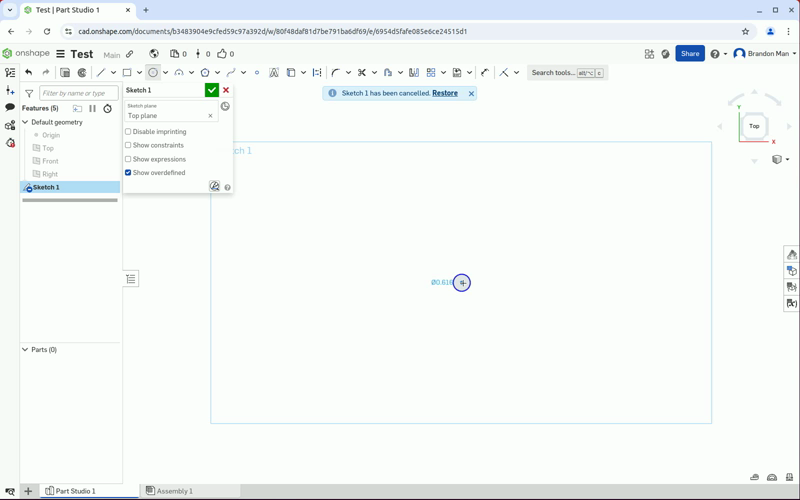
scroll(6)
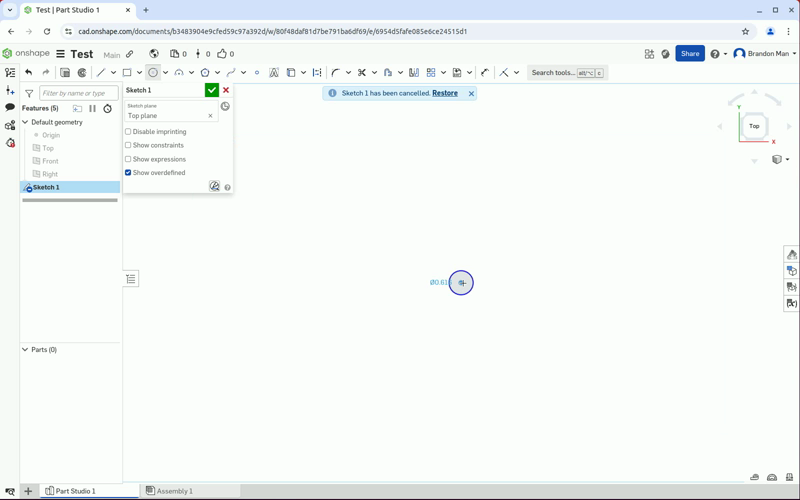
scroll(6)
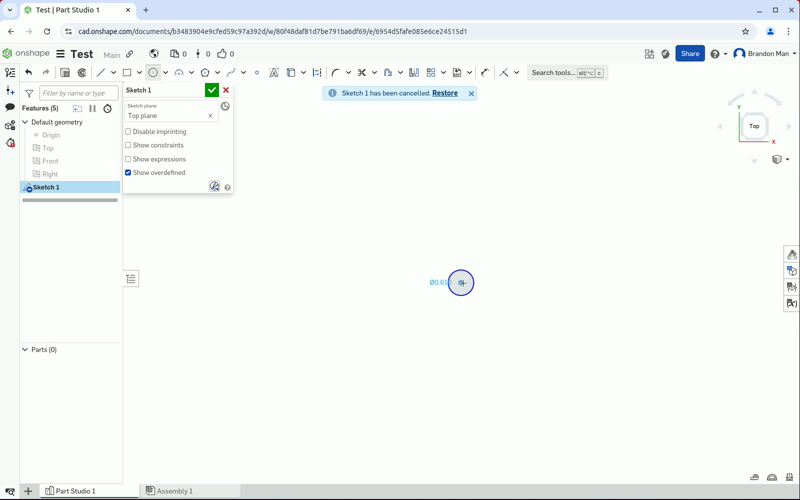
scroll(6)
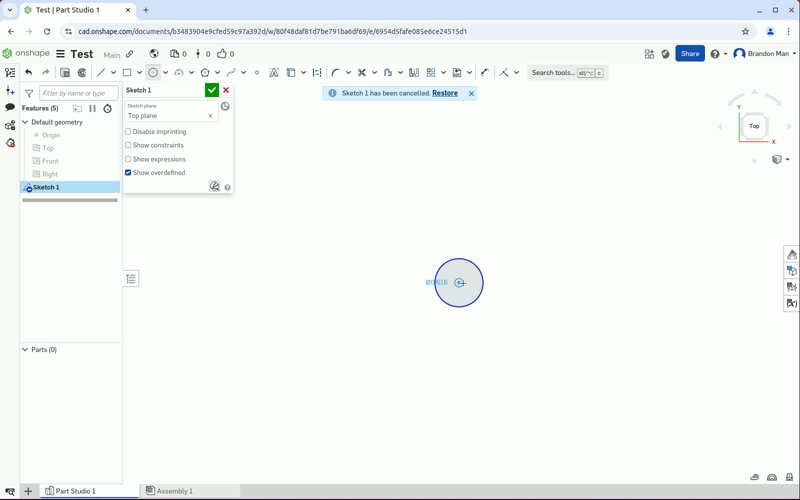
scroll(6)
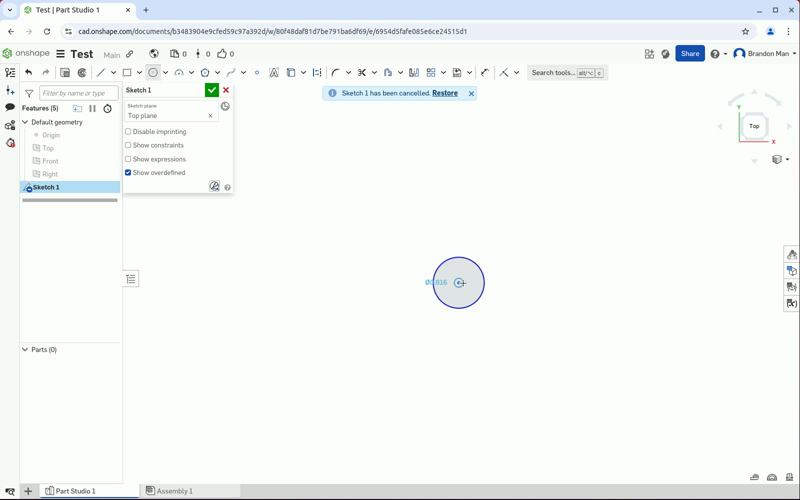
scroll(6)
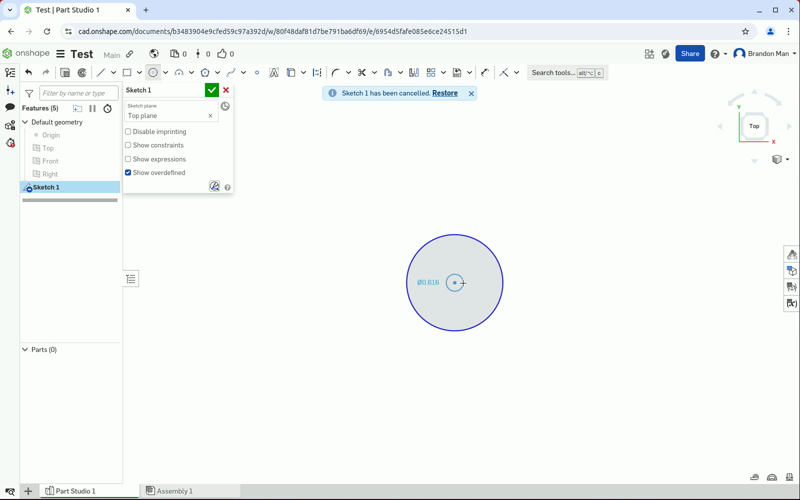
scroll(6)
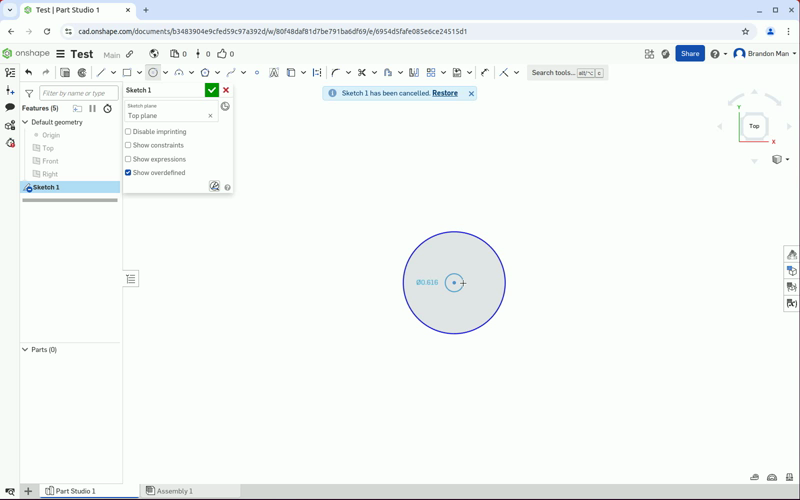
scroll(6)
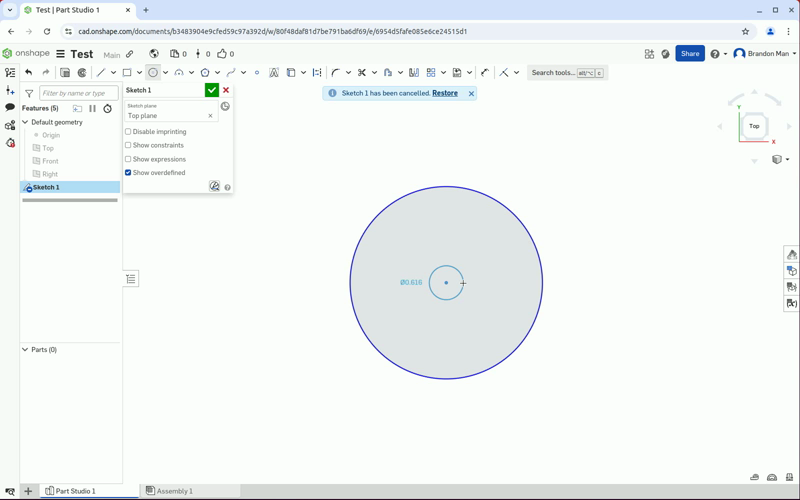
click(463, 282)
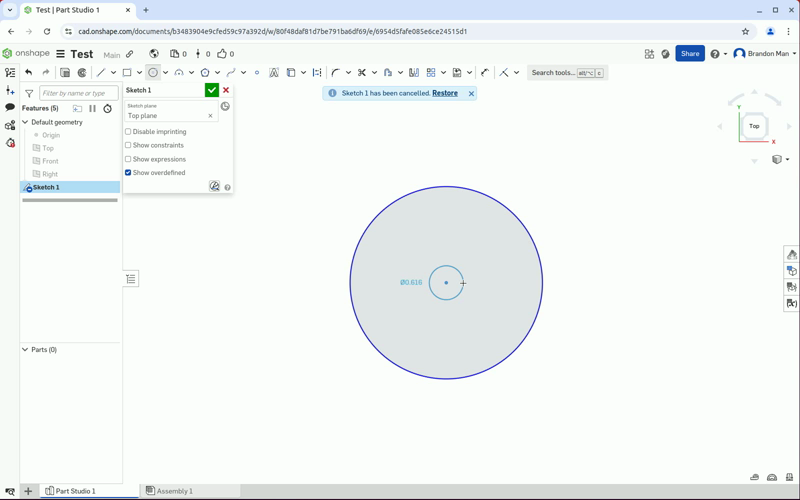
scroll(-6)
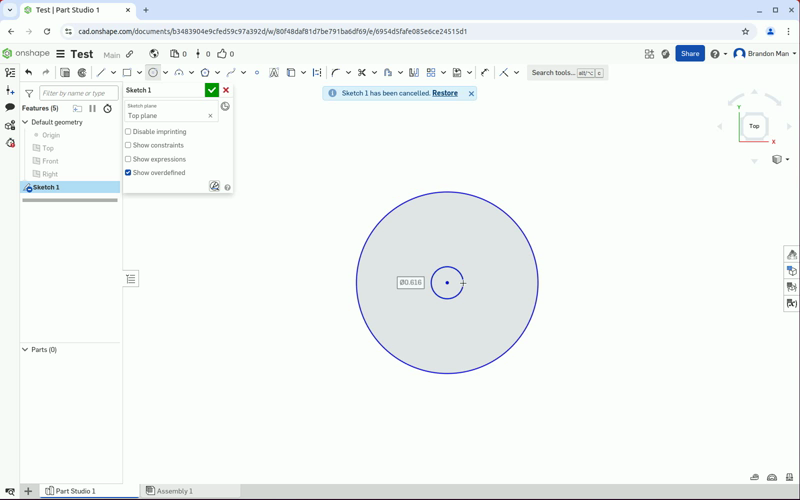
scroll(-6)
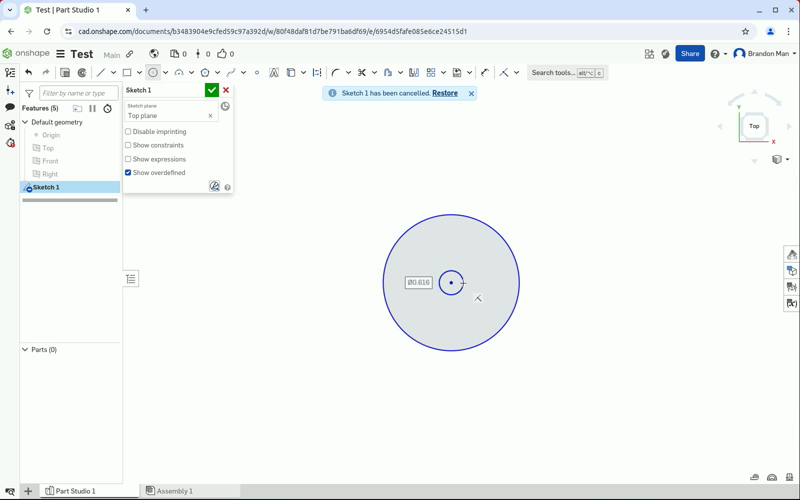
scroll(-6)
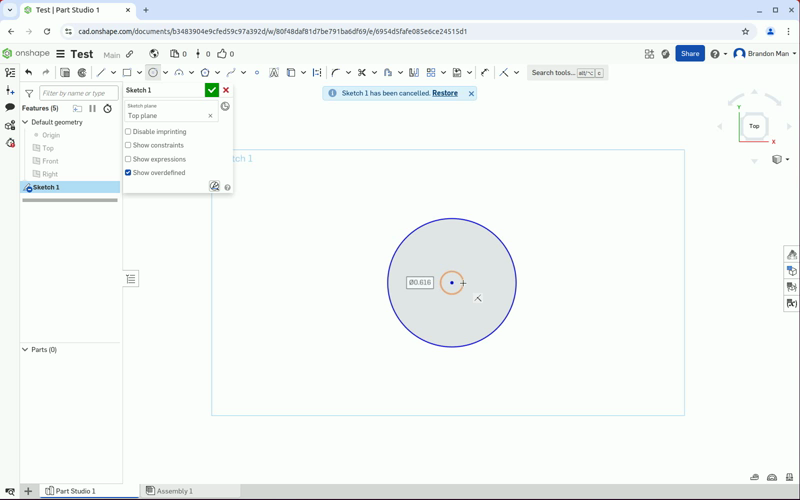
scroll(-6)
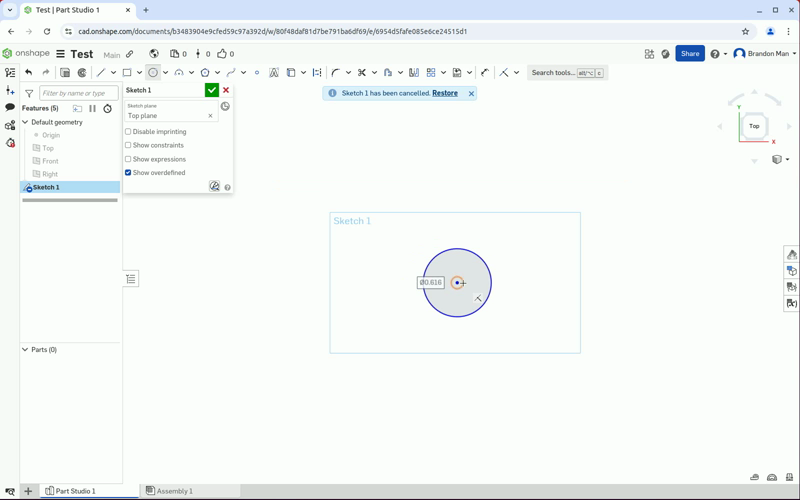
scroll(-6)
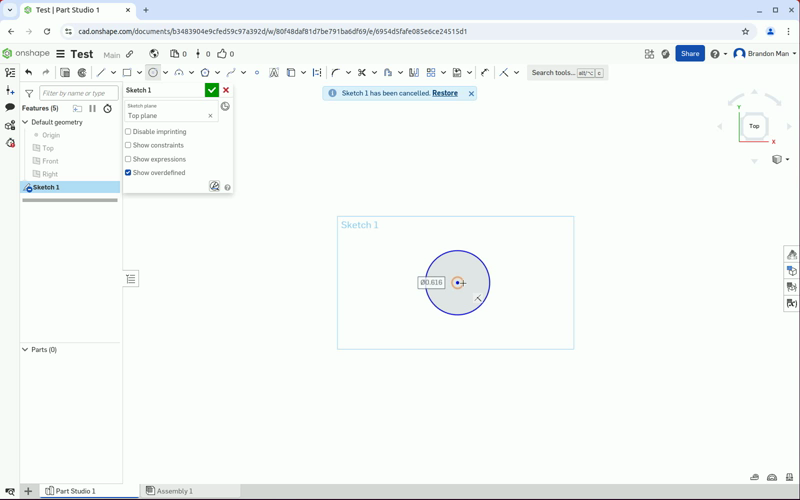
scroll(-6)
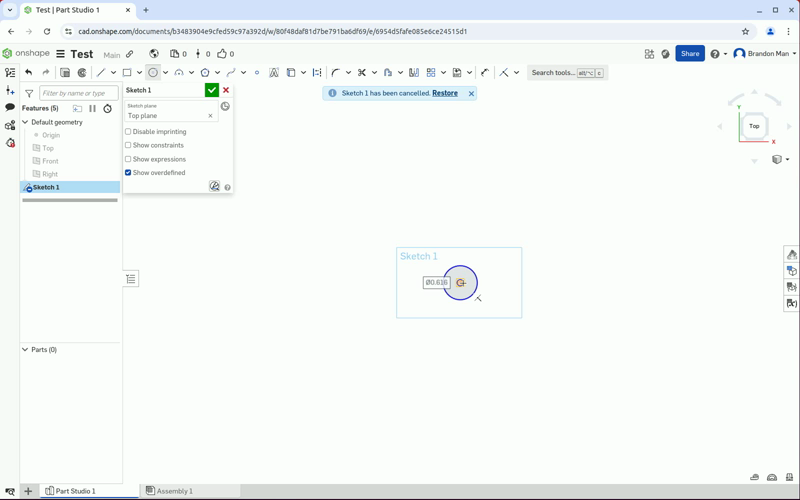
scroll(-6)
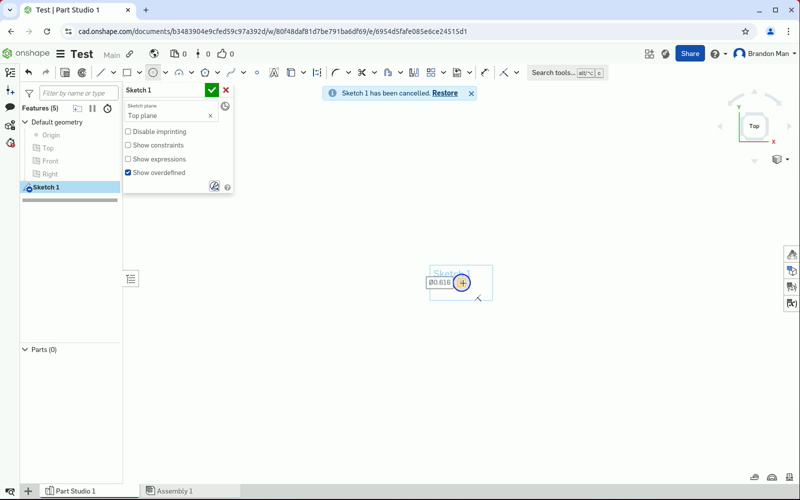
key(esc)
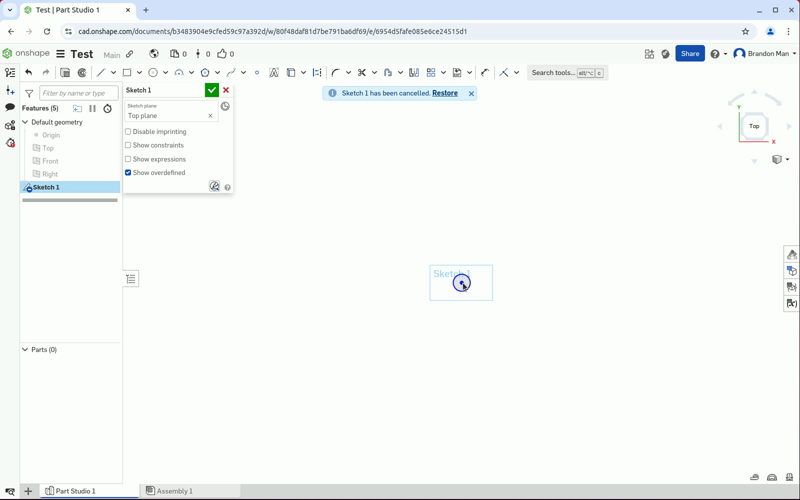
mouse_move(459, 276)
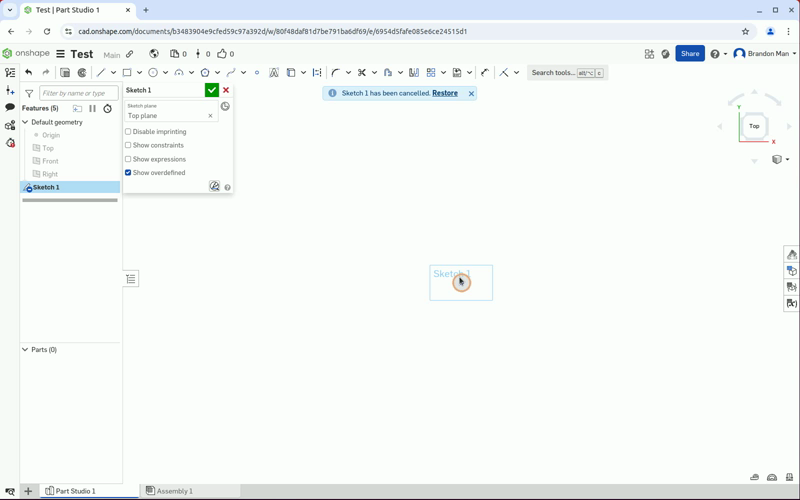
scroll(6)
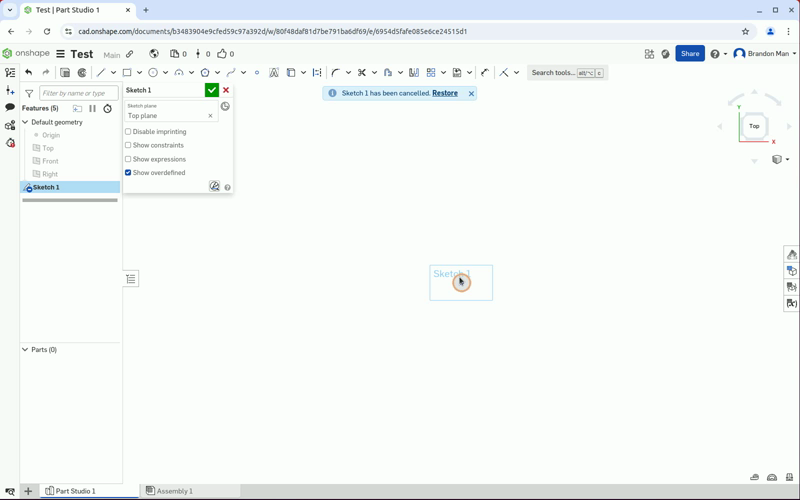
scroll(6)
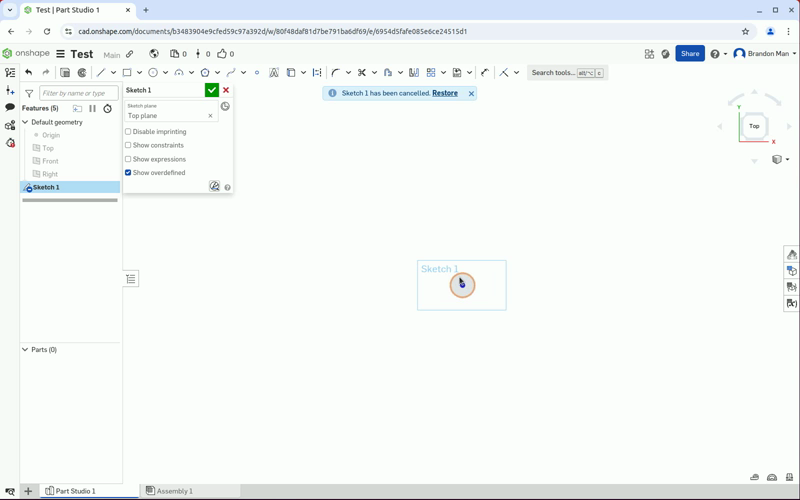
scroll(6)
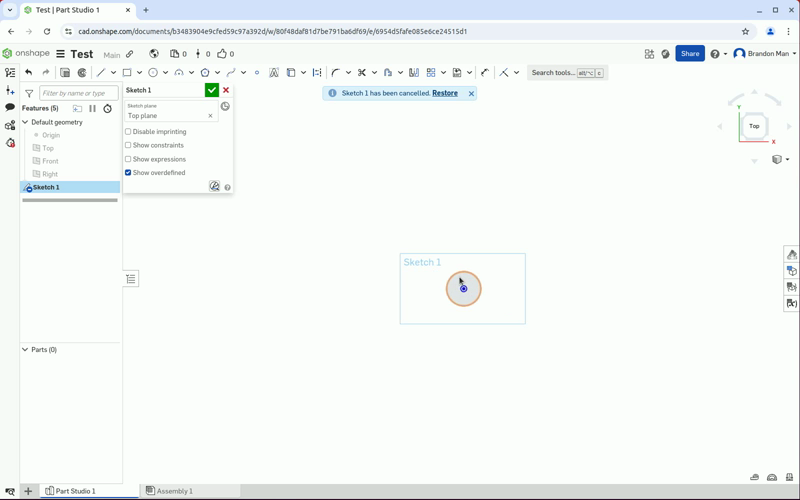
scroll(6)
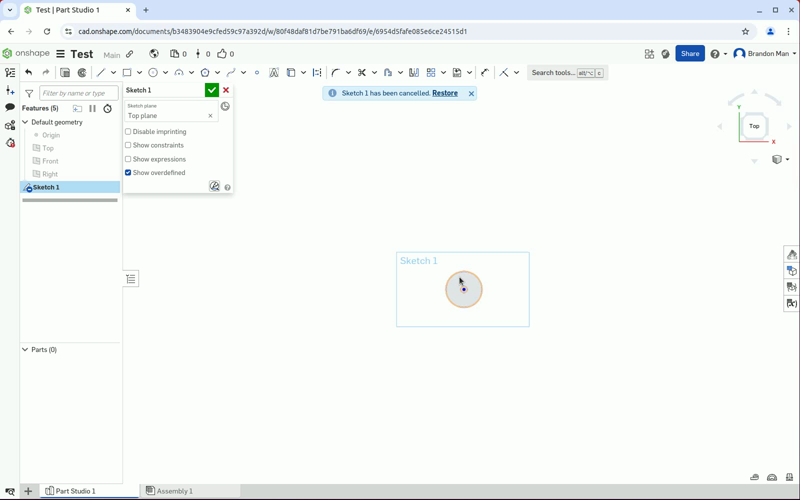
scroll(6)
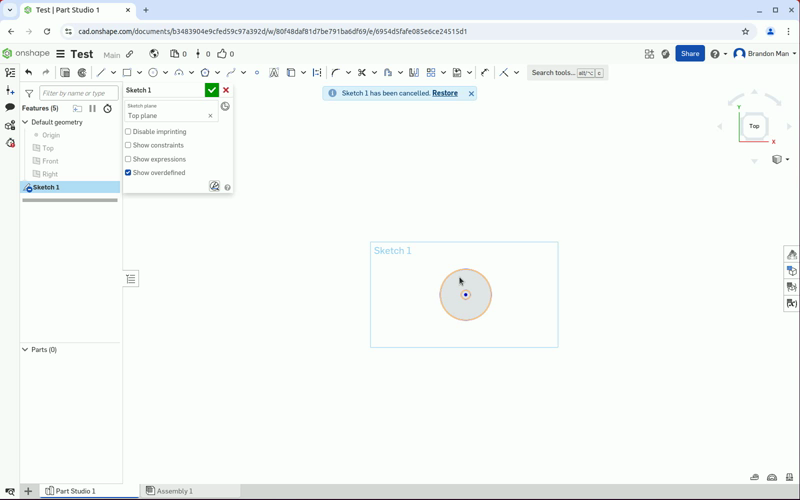
scroll(6)
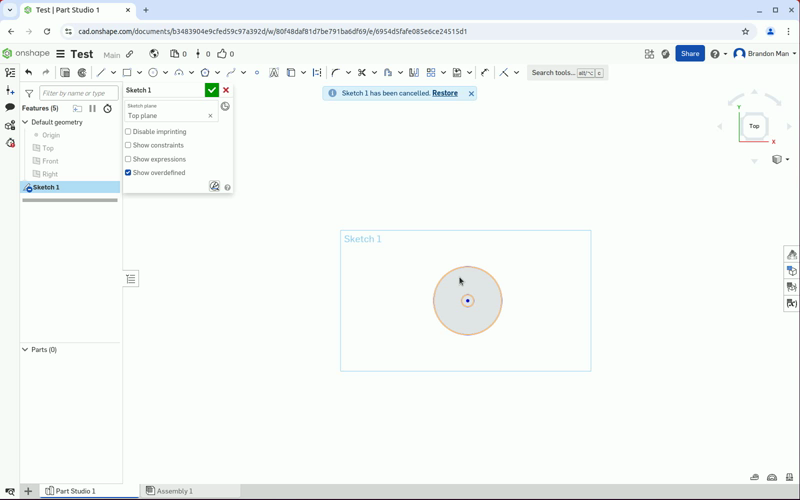
scroll(6)
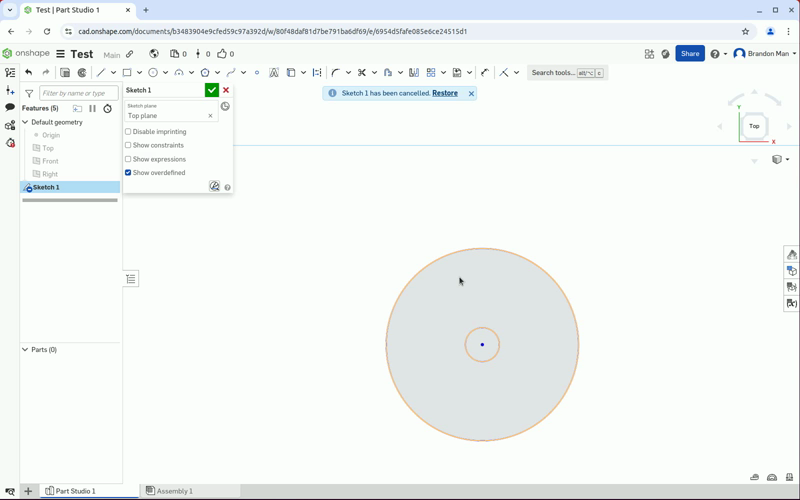
click(459, 276)
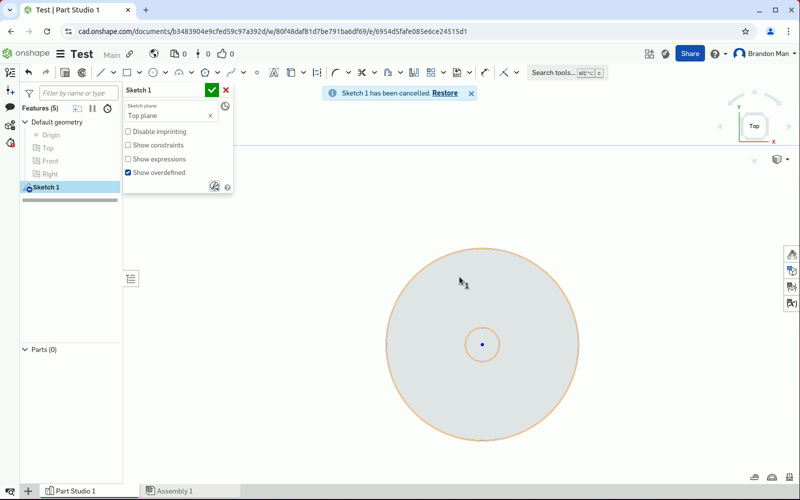
scroll(-6)
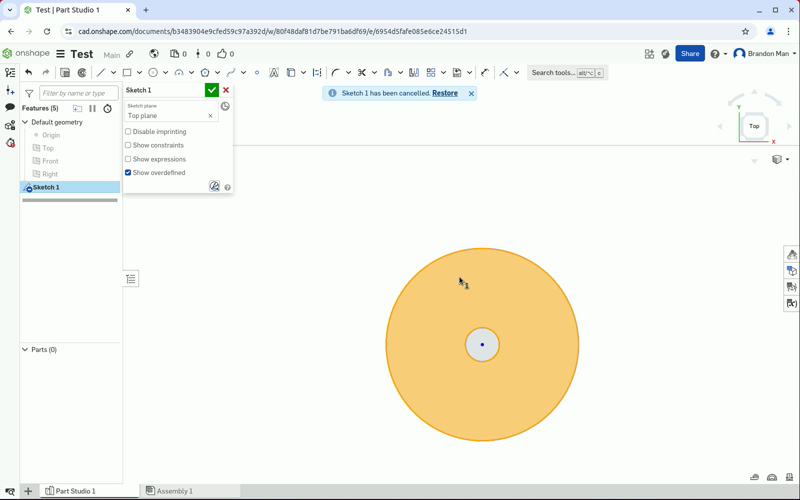
scroll(-6)
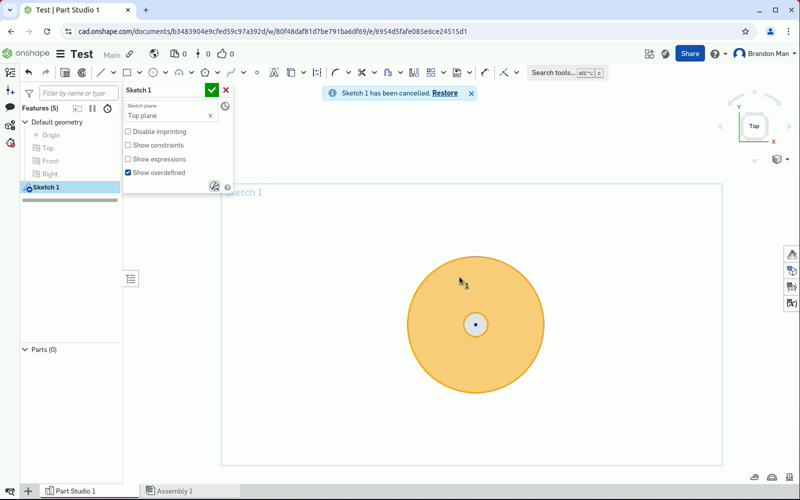
scroll(-6)
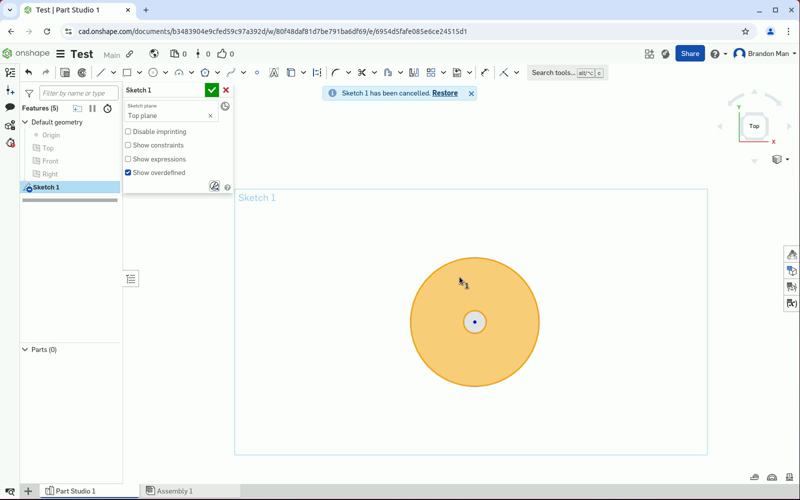
scroll(-6)
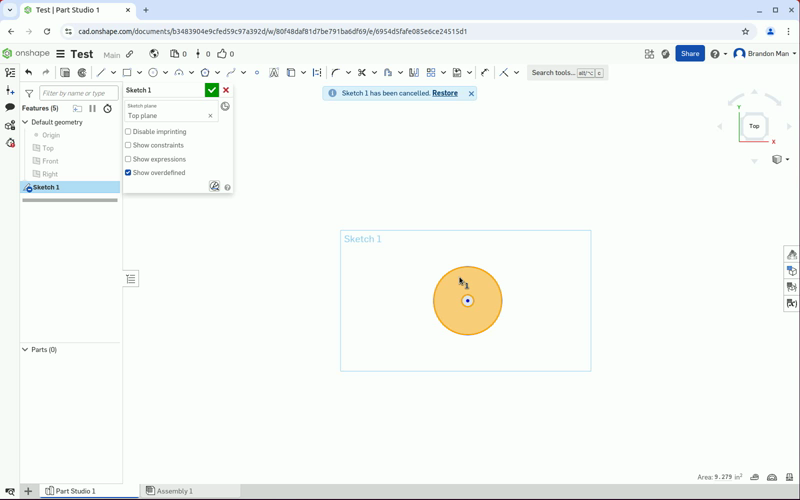
scroll(-6)
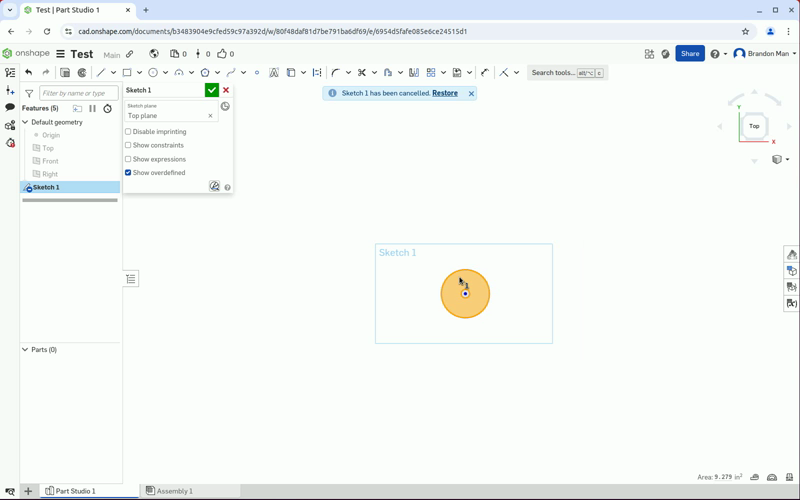
scroll(-6)
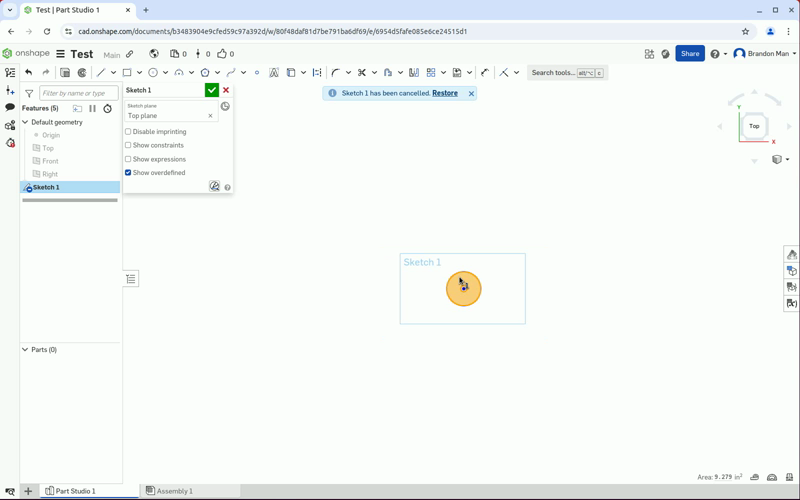
scroll(-6)
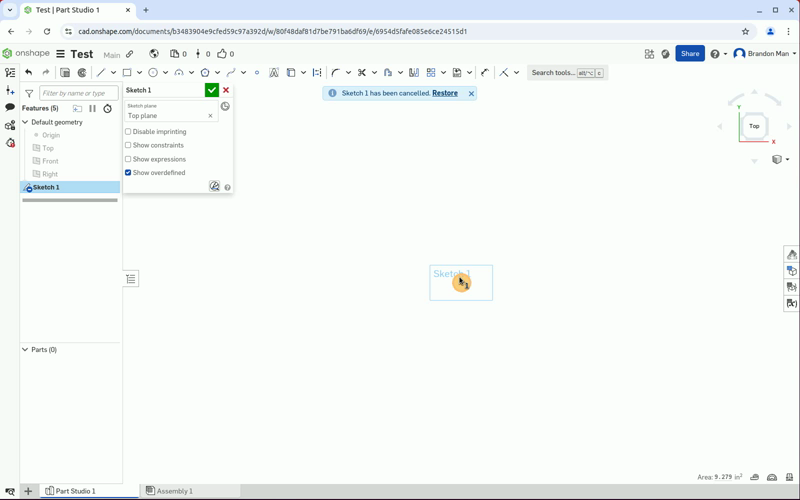
mouse_move(73, 352)
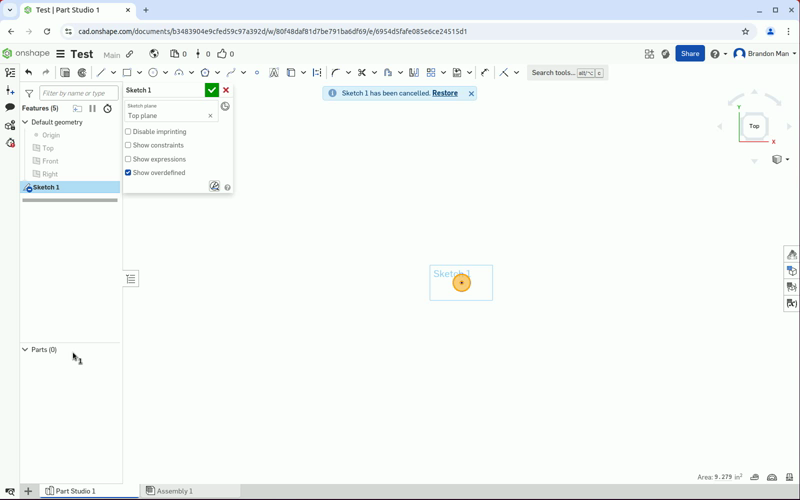
key(shift+y)
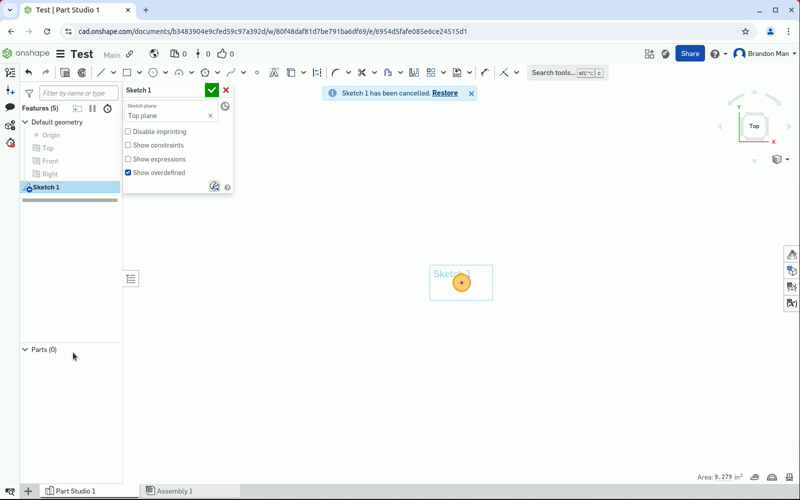
key(shift+e)
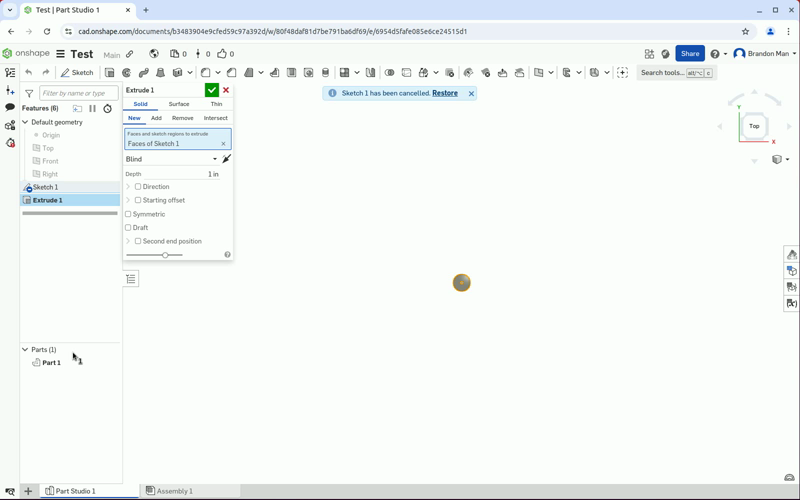
mouse_move(143, 106)
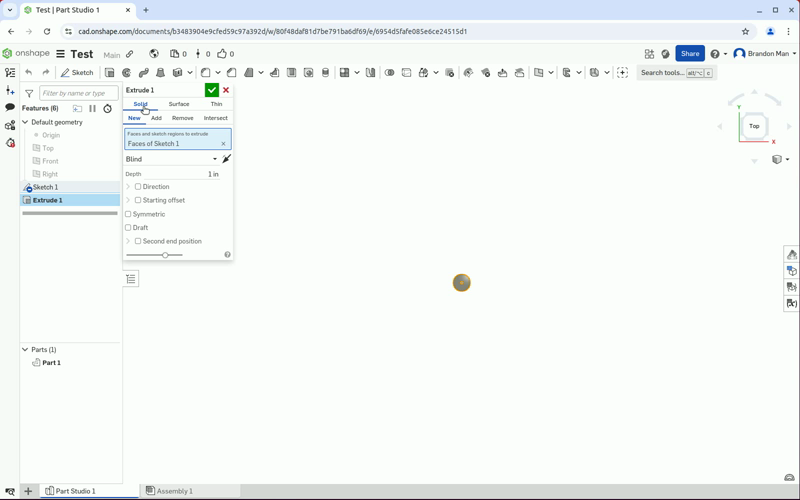
click(143, 106)
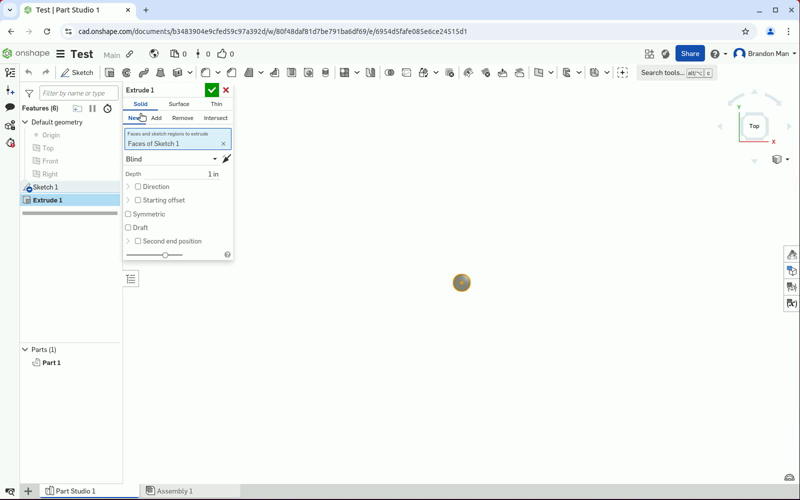
mouse_move(137, 120)
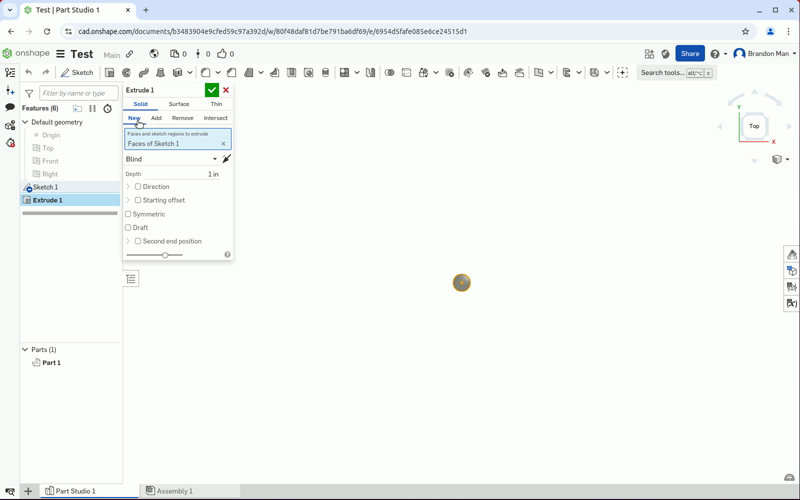
click(137, 120)
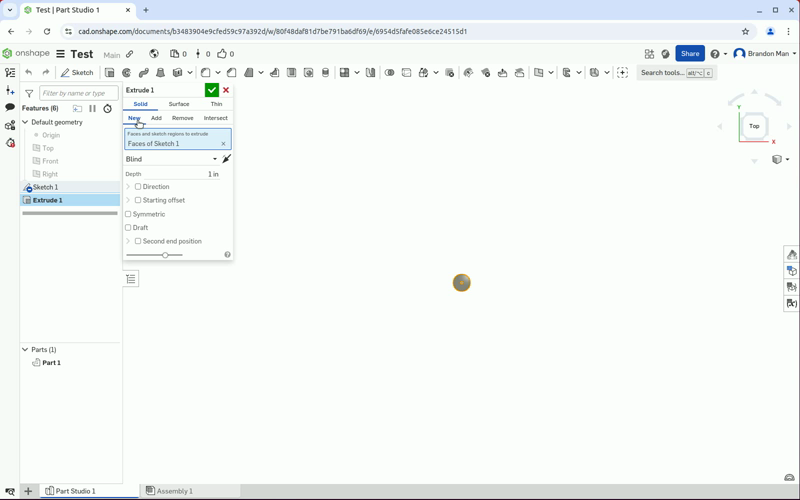
key(tab, 4)
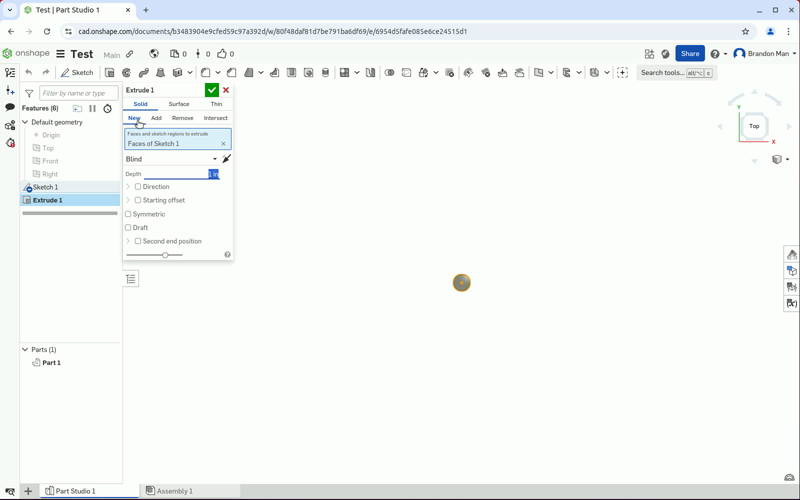
text(23.108)
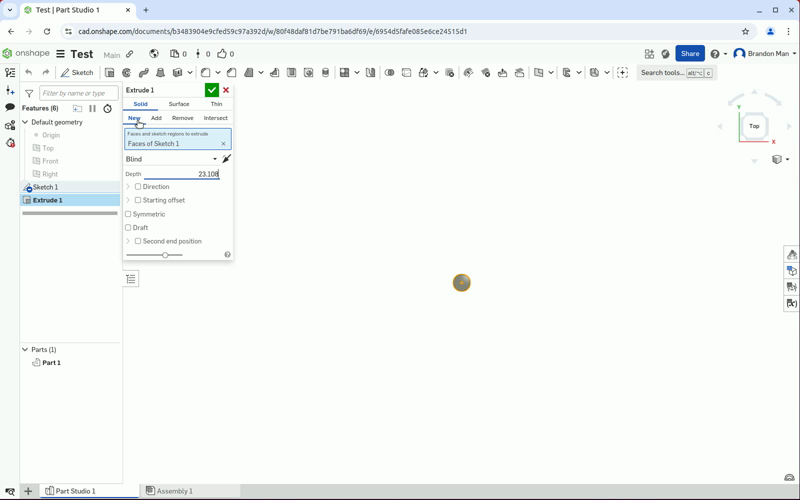
key(enter)
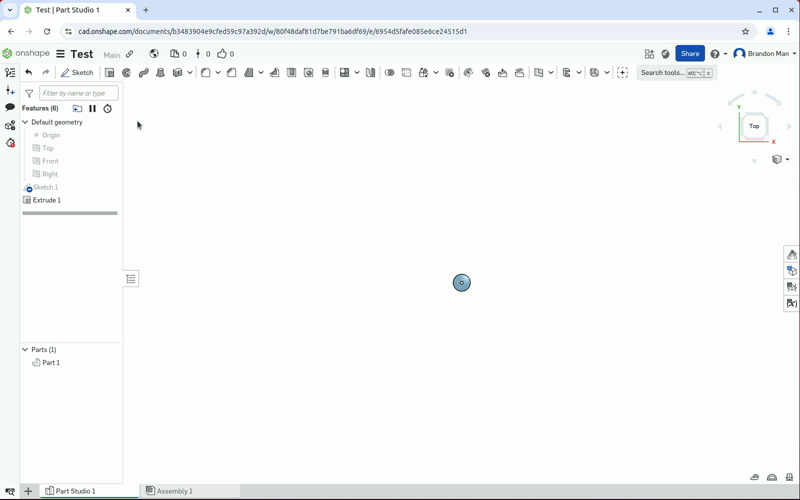
key(shift+h)
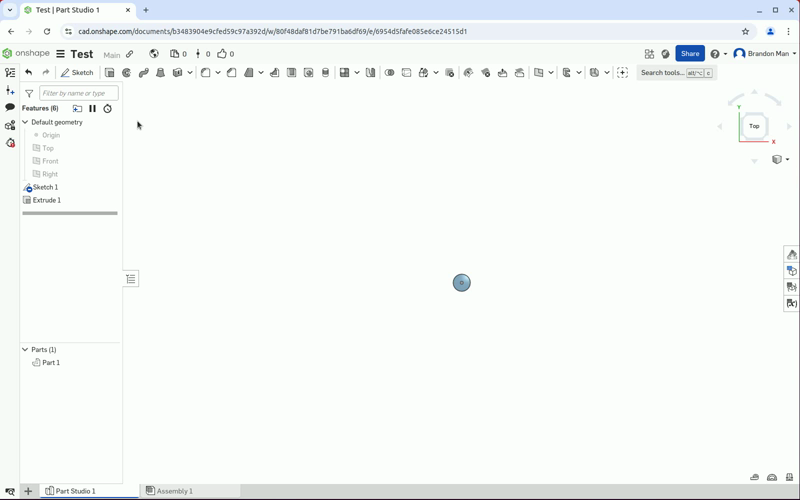
key(shift+h)
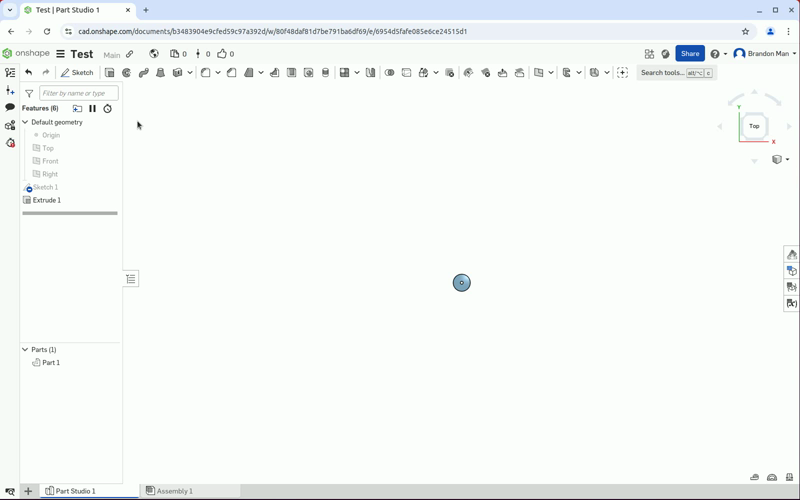
mouse_move(73, 189)
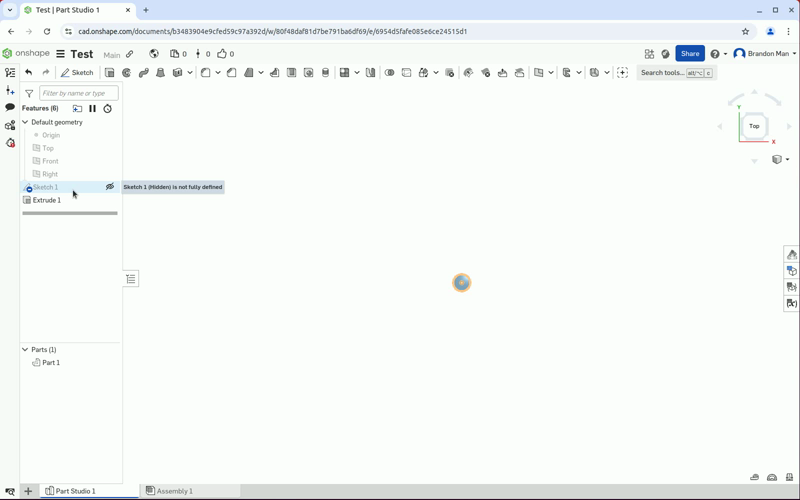
click(73, 189)
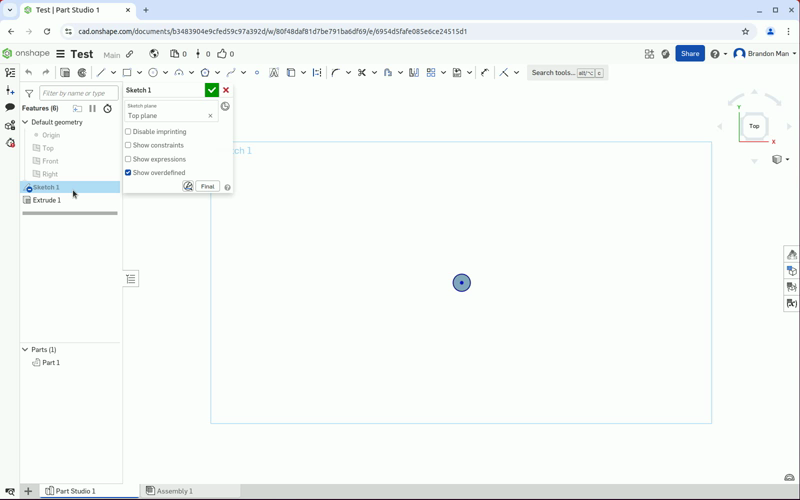
mouse_move(229, 92)
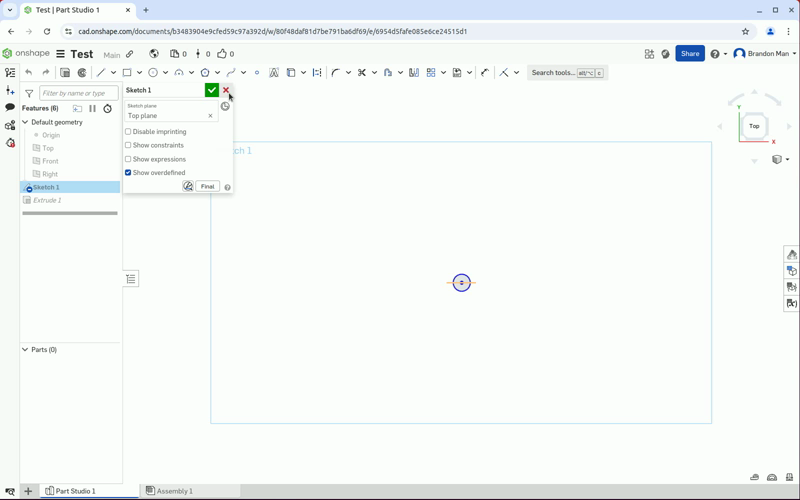
click(229, 92)
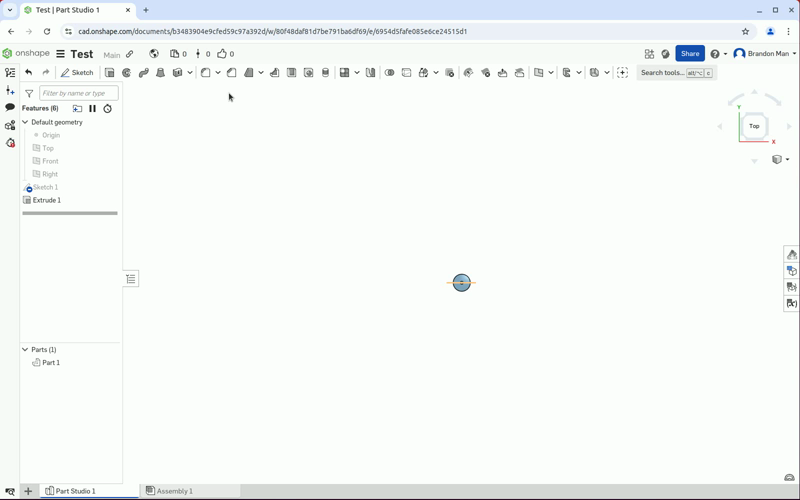
mouse_move(541, 75)
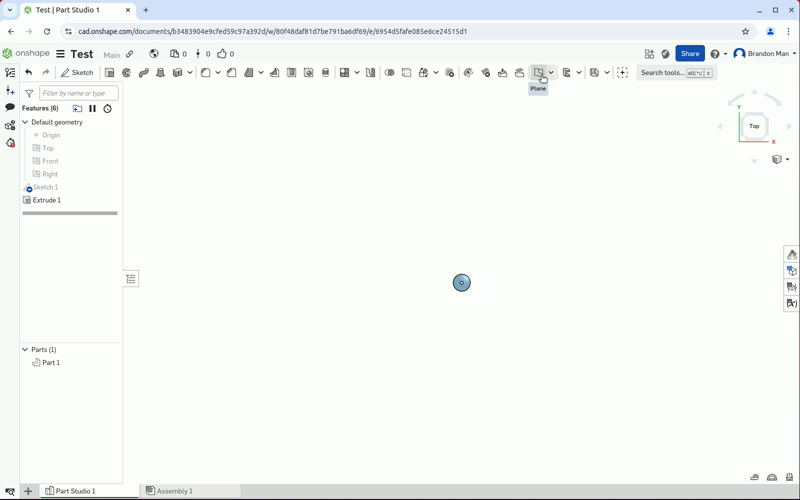
click(541, 75)
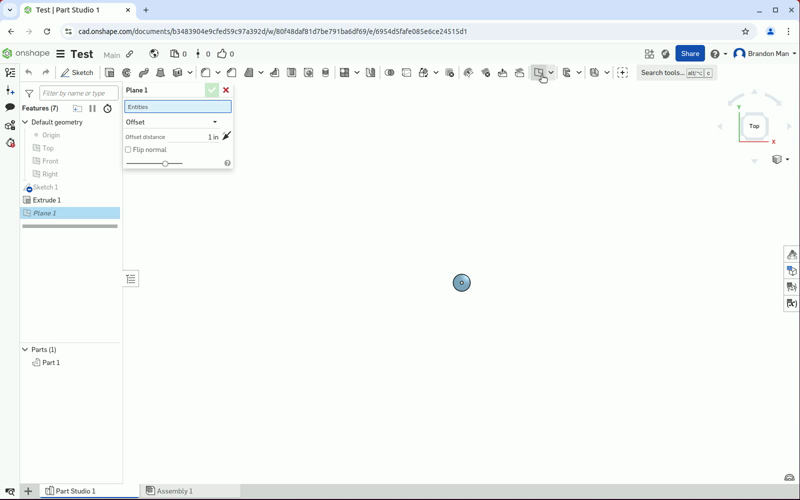
mouse_move(73, 150)
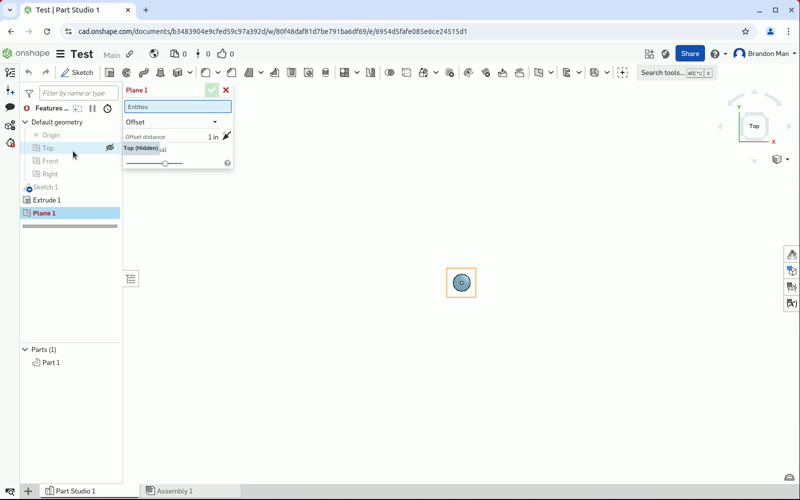
click(73, 150)
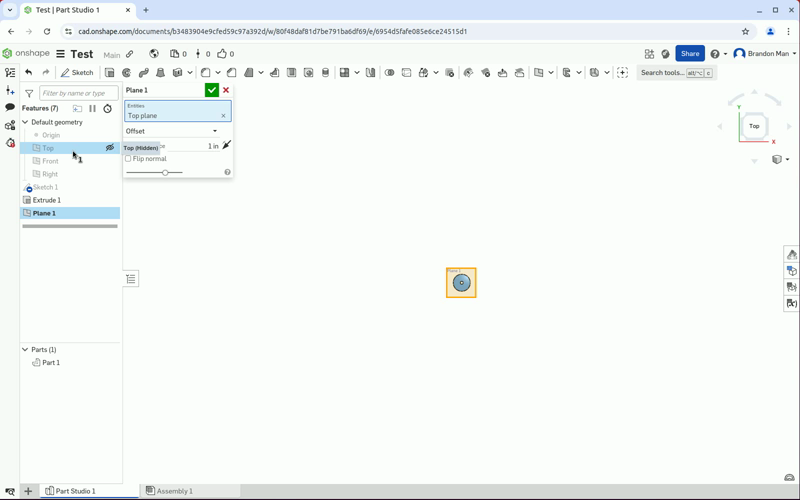
key(tab, 2)
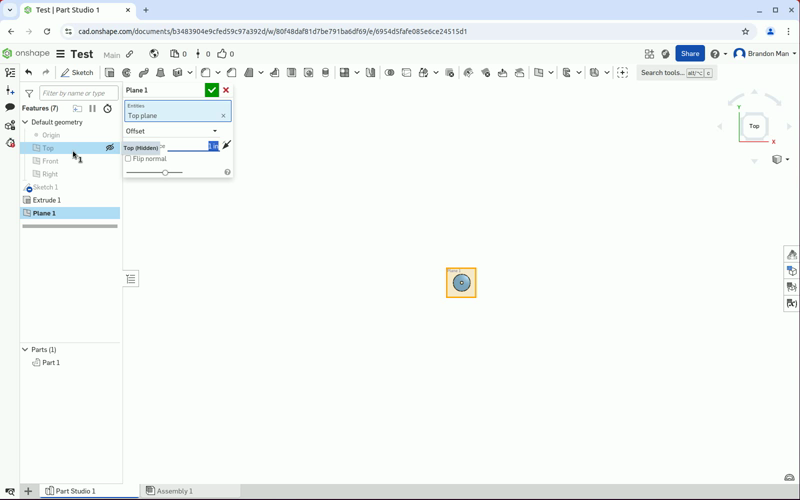
text(23.108)
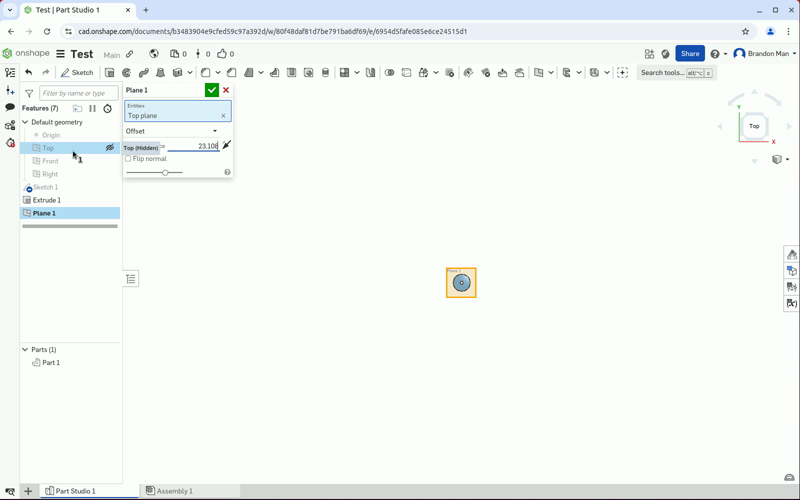
key(enter, 2)
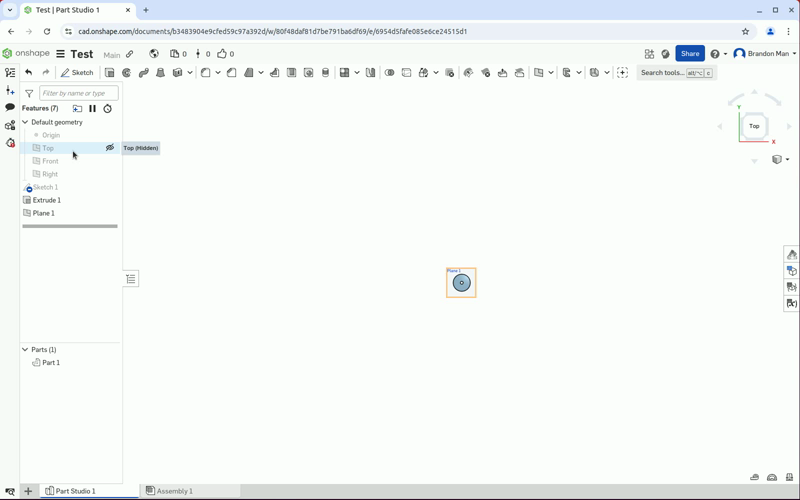
key(shift+s)
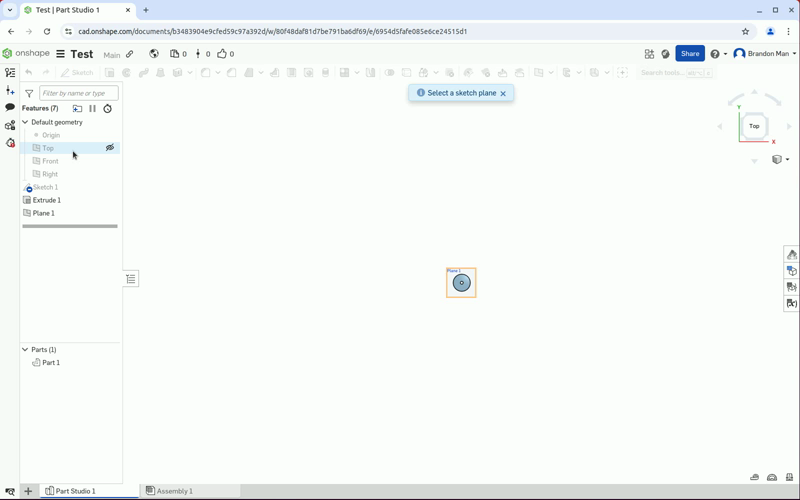
mouse_move(73, 215)
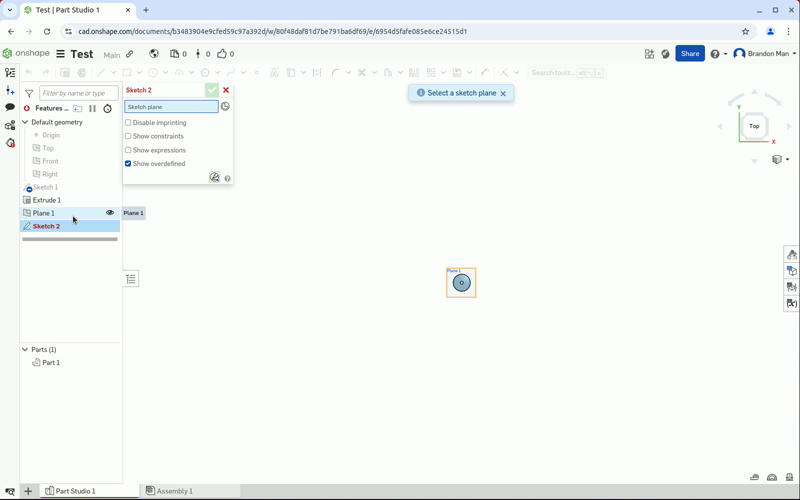
click(73, 215)
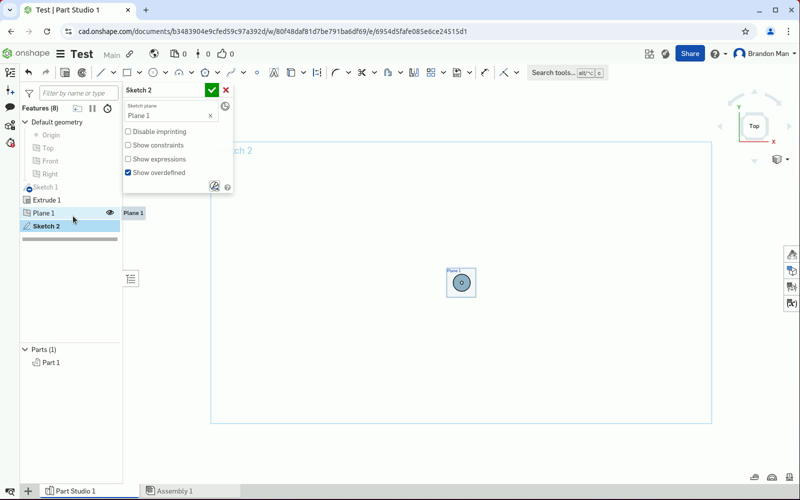
mouse_move(73, 352)
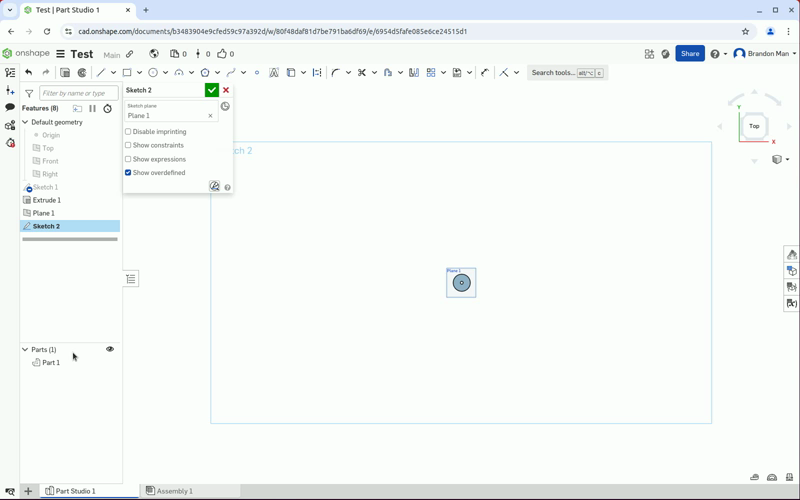
key(y)
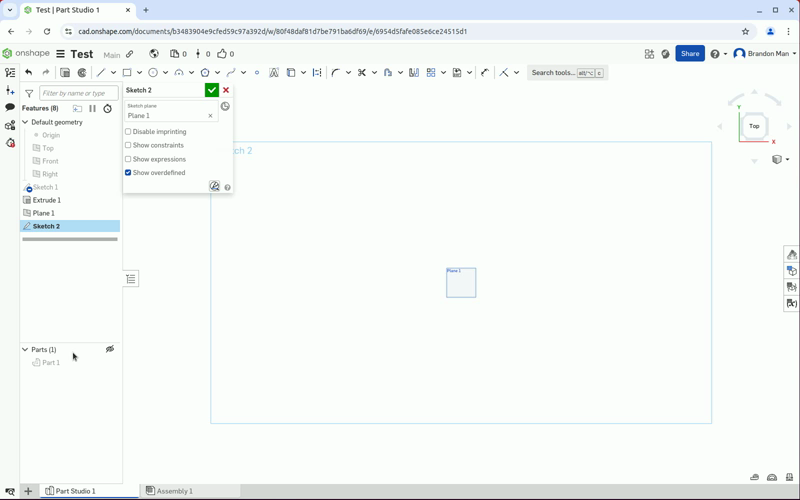
key(c)
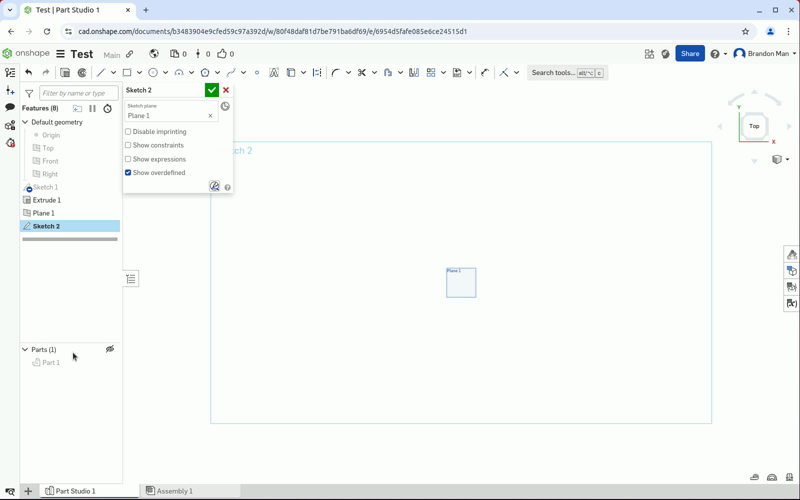
key_down(shift)
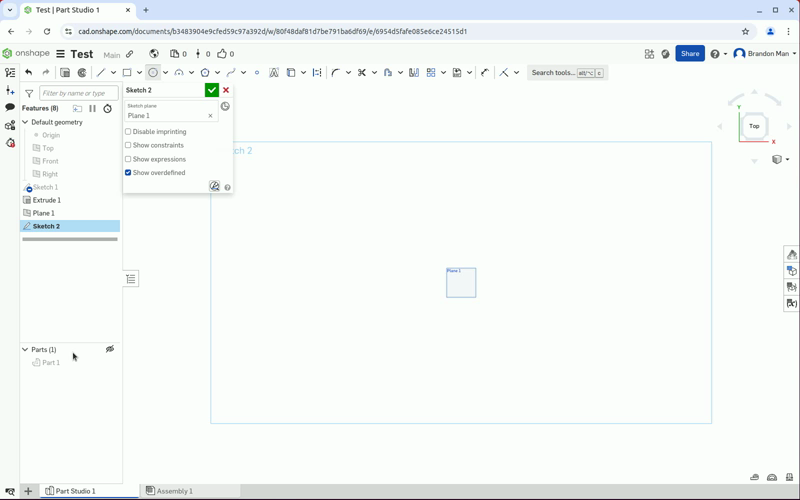
mouse_move(461, 282)
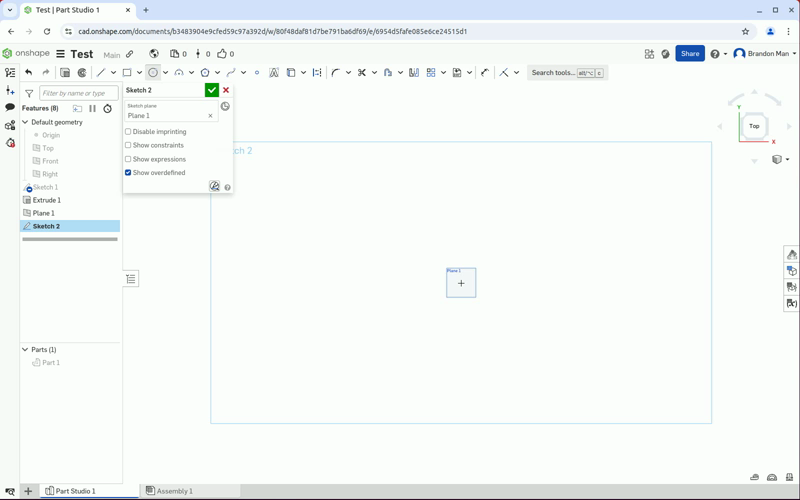
click(461, 282)
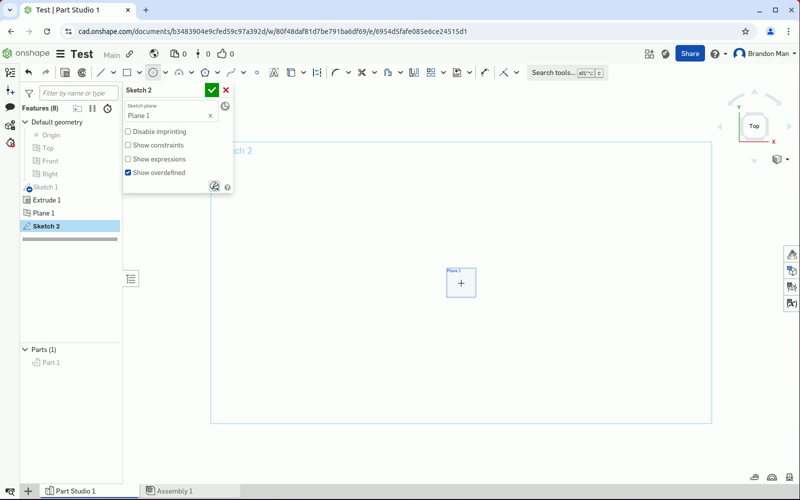
key_up(shift)
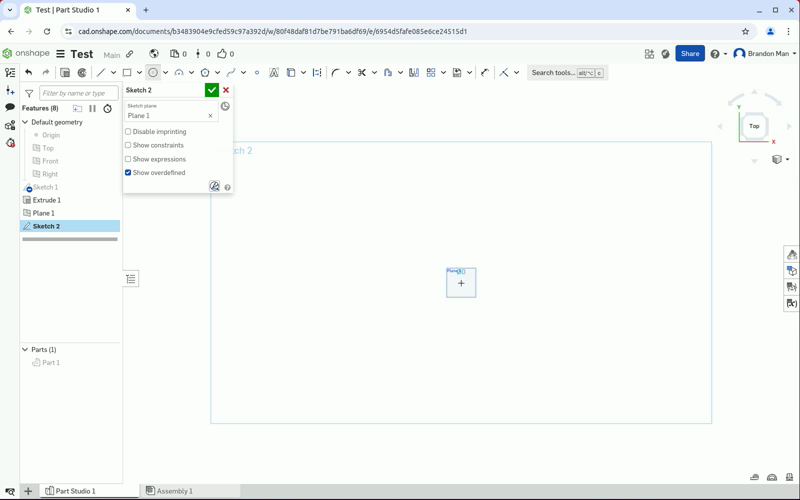
mouse_move(463, 282)
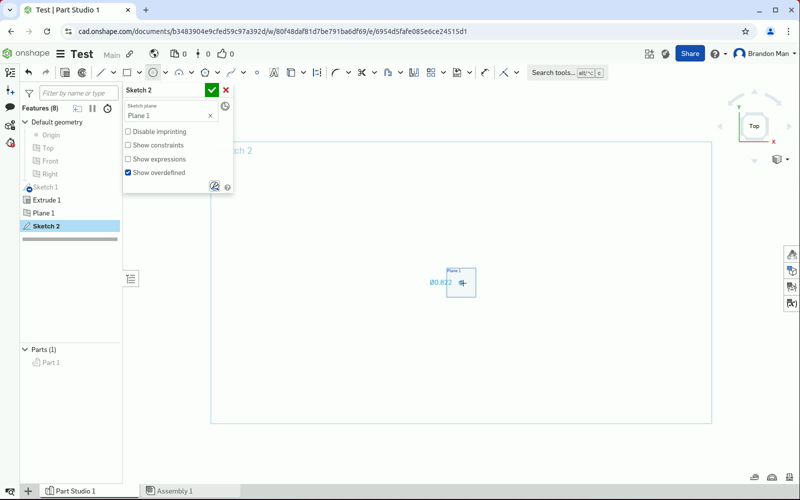
scroll(6)
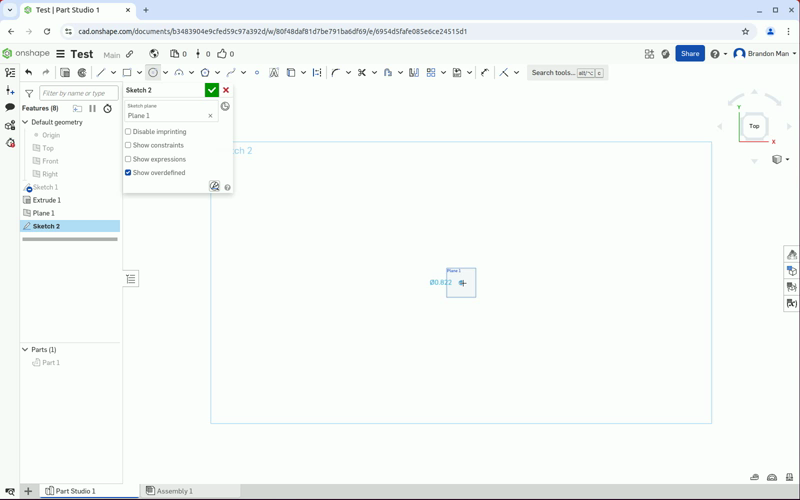
scroll(6)
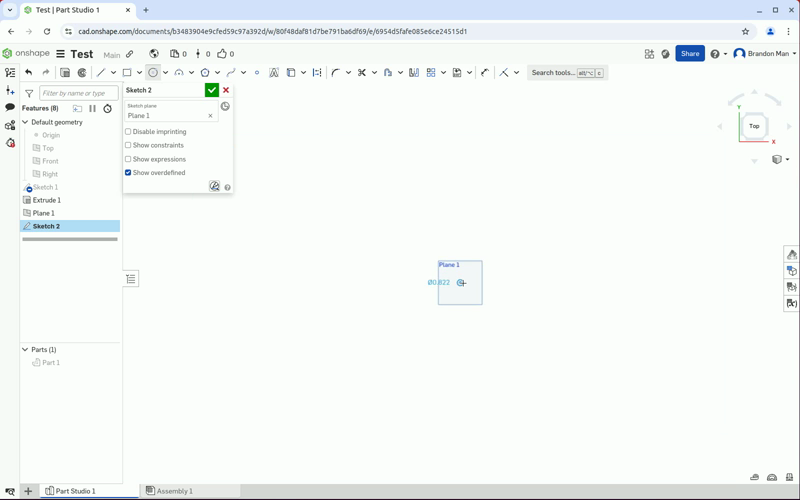
scroll(6)
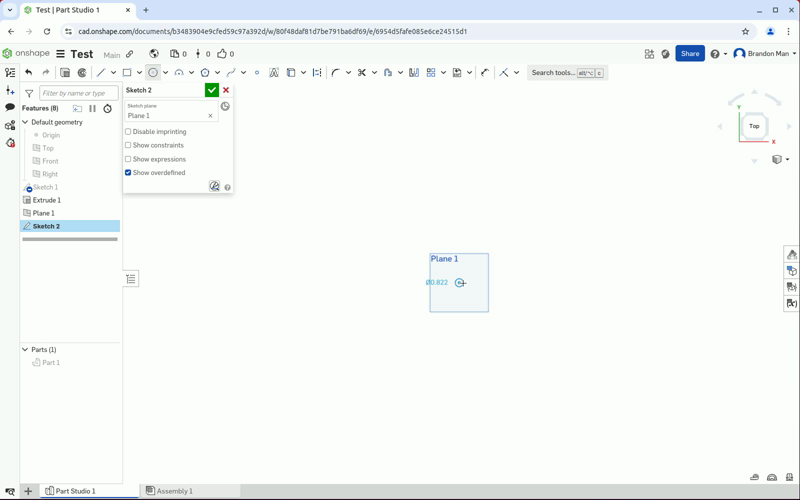
scroll(6)
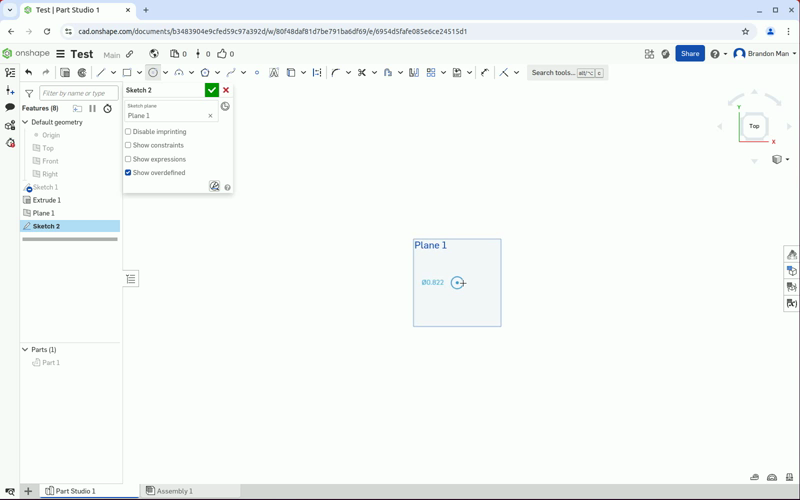
scroll(6)
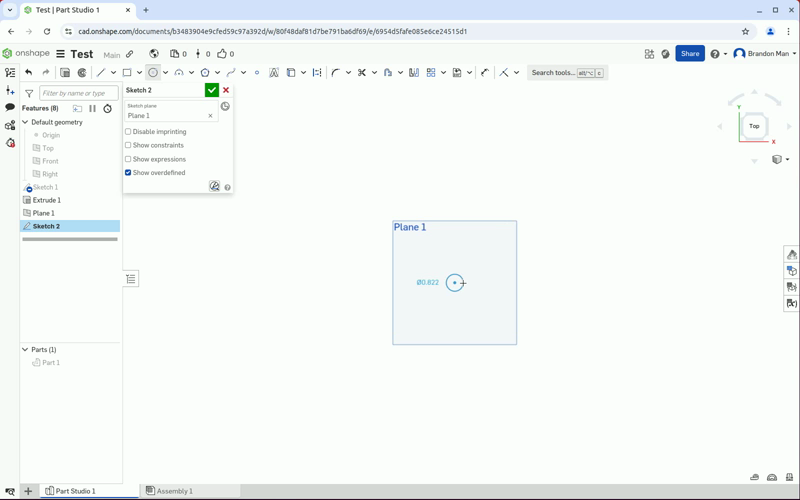
scroll(6)
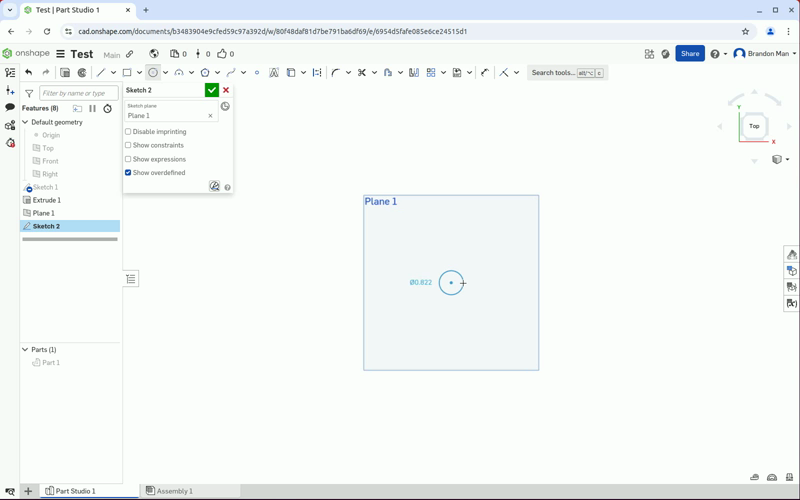
scroll(6)
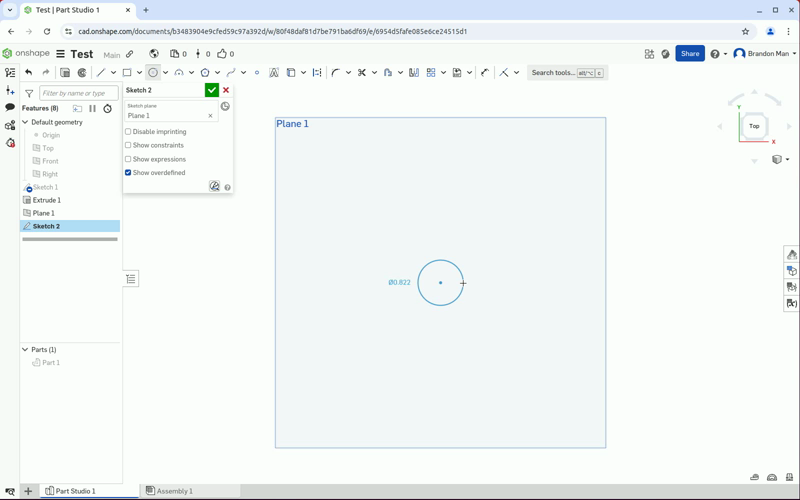
click(463, 282)
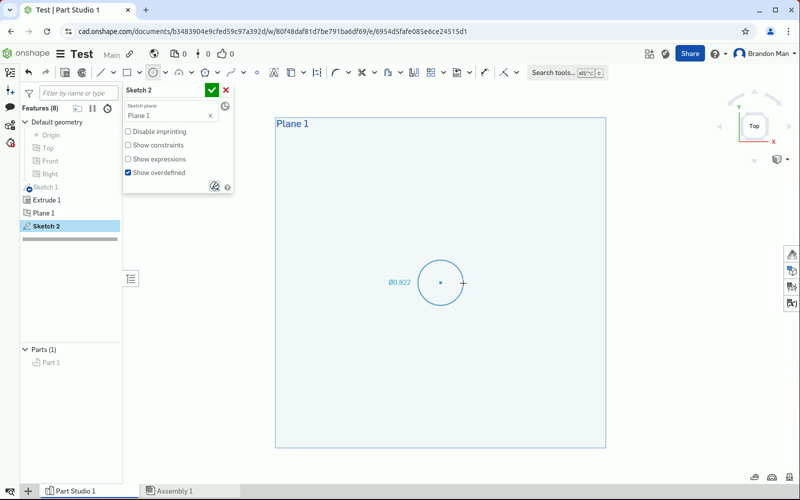
scroll(-6)
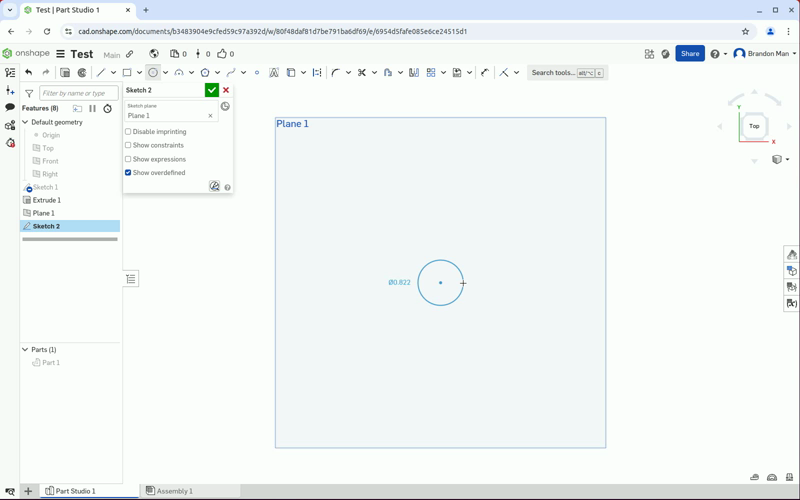
scroll(-6)
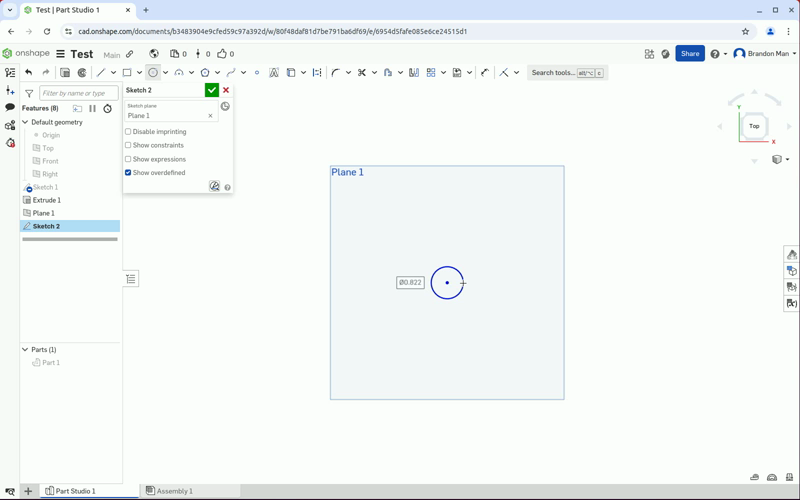
scroll(-6)
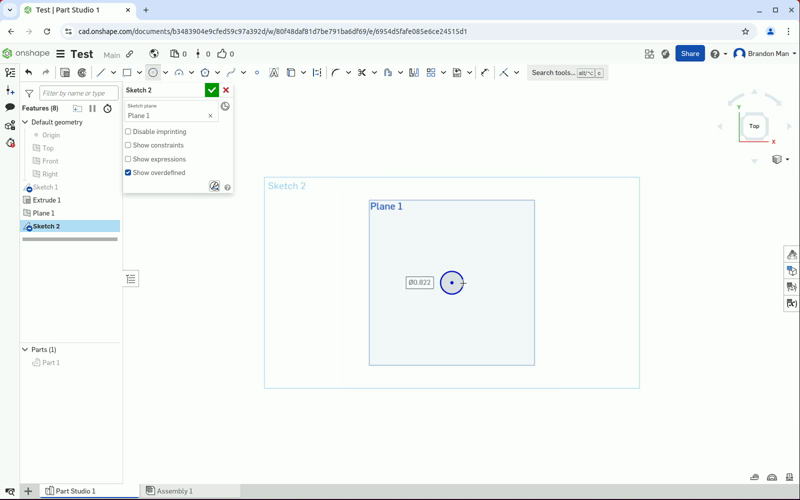
scroll(-6)
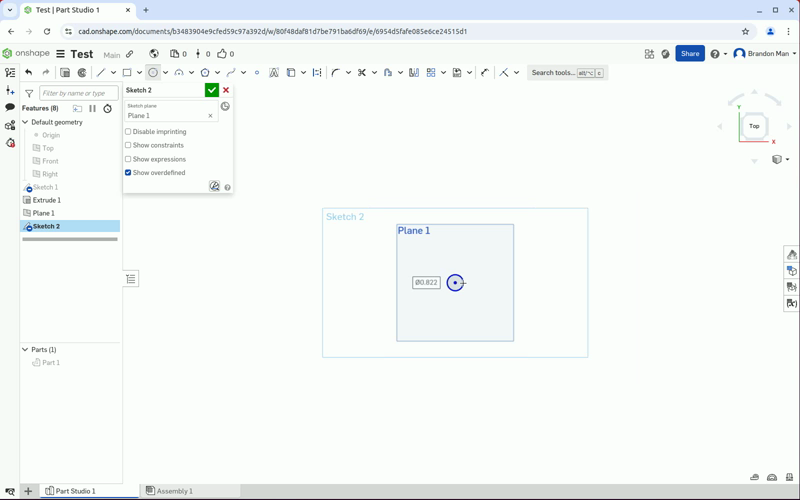
scroll(-6)
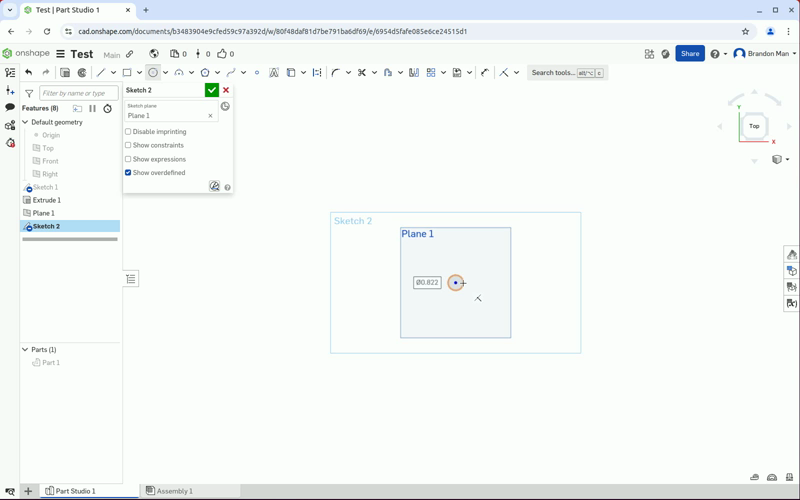
scroll(-6)
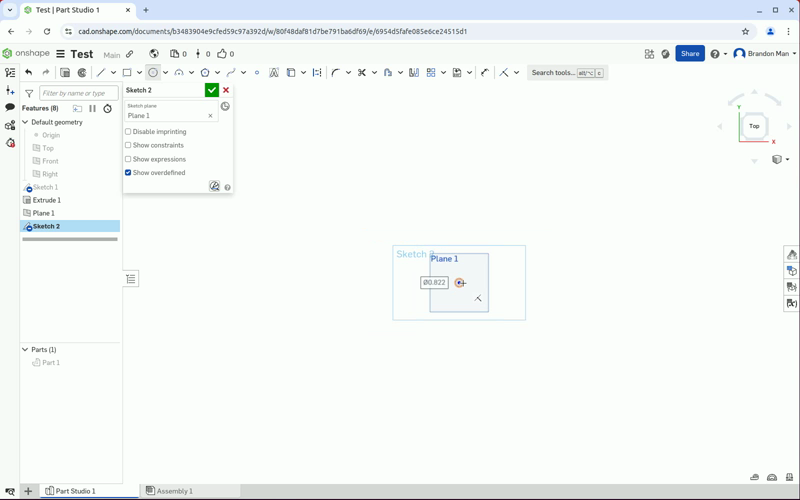
scroll(-6)
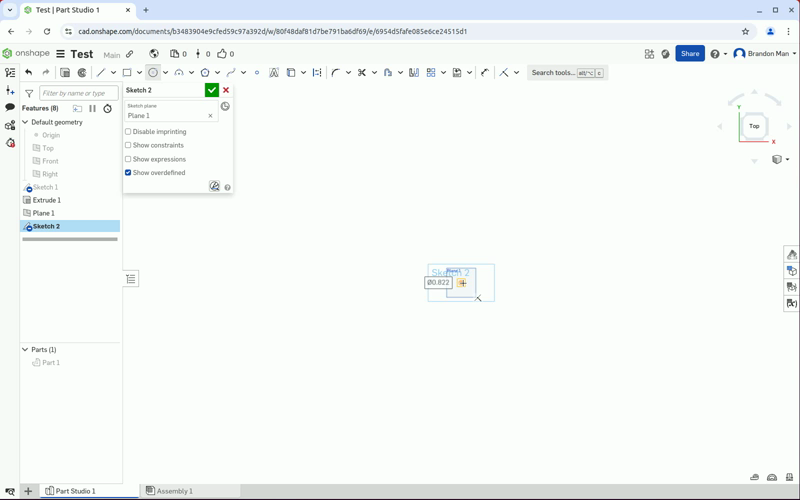
key(esc)
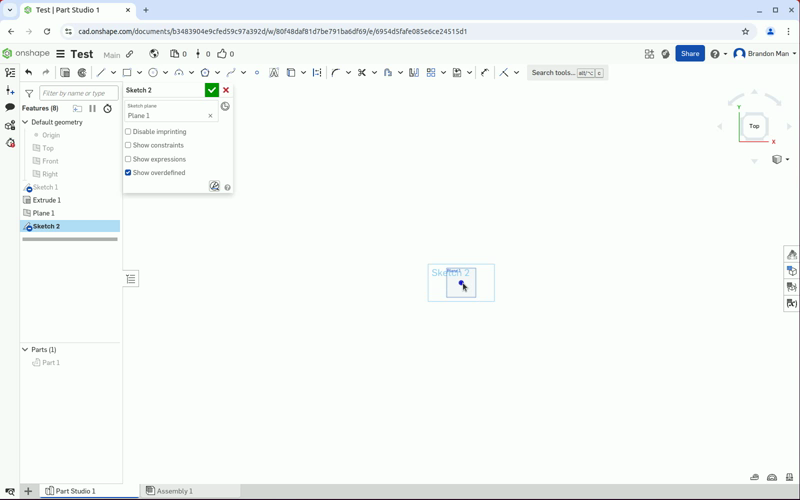
mouse_move(460, 281)
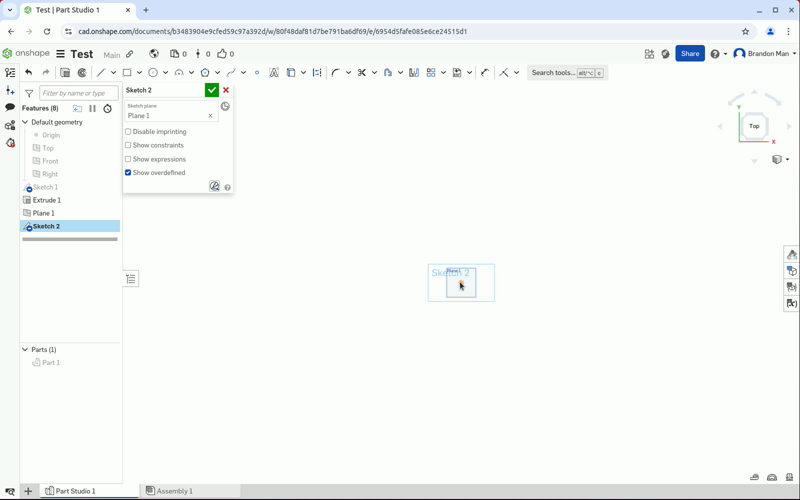
scroll(6)
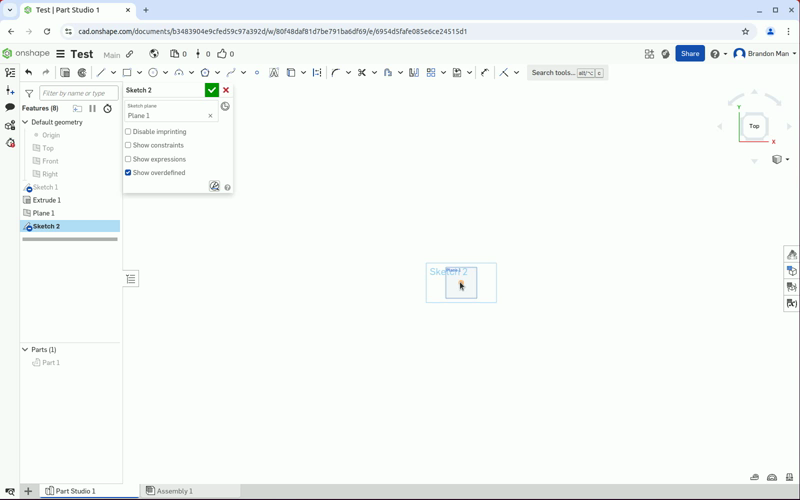
scroll(6)
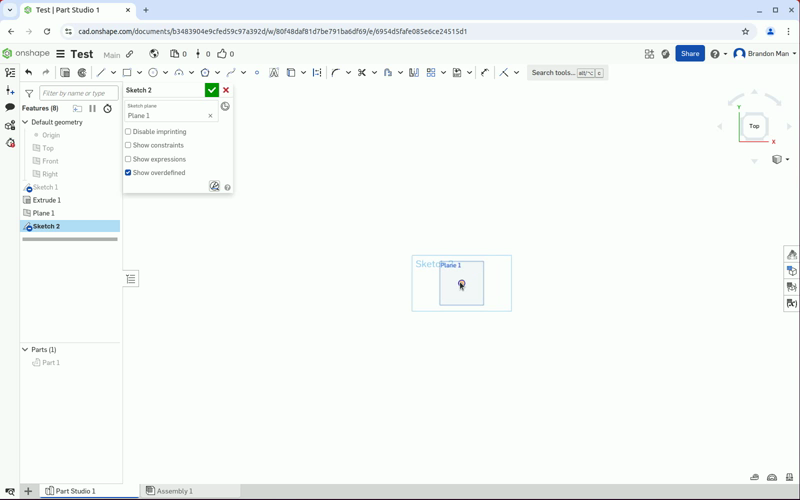
scroll(6)
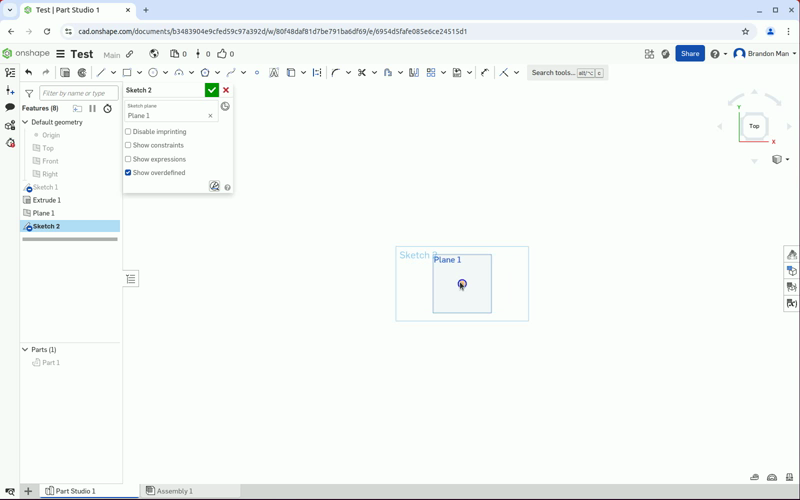
scroll(6)
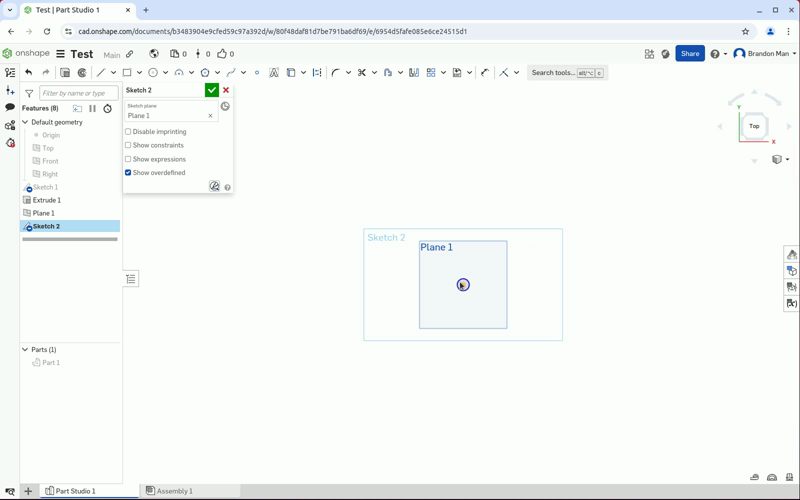
scroll(6)
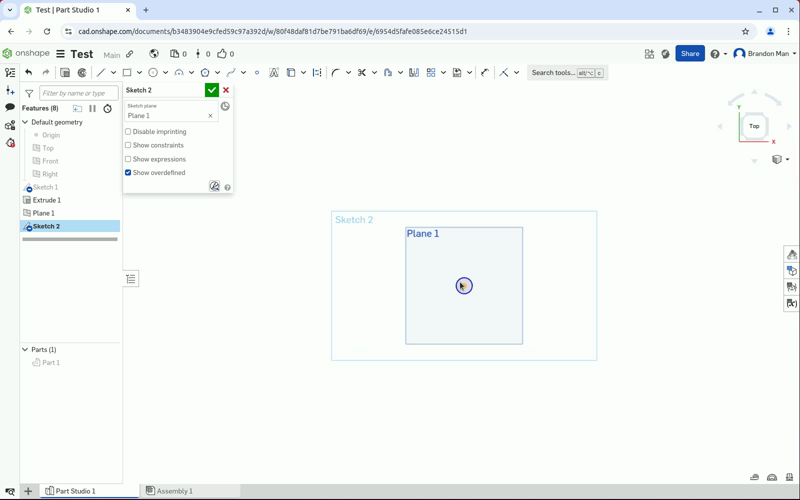
scroll(6)
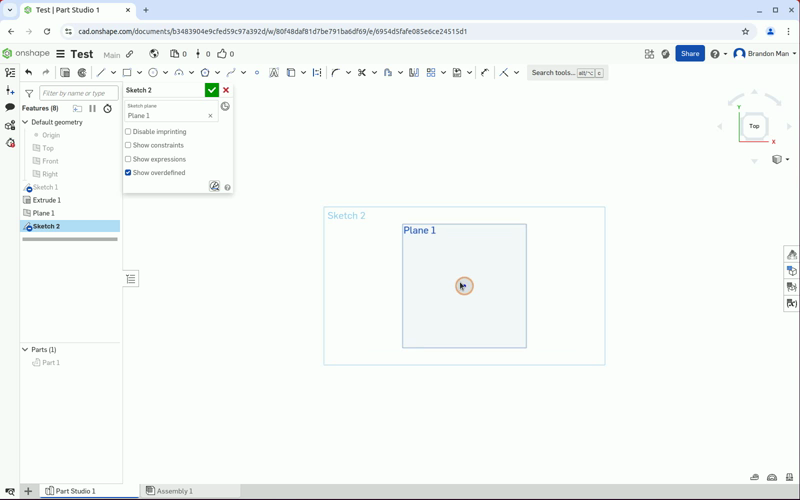
scroll(6)
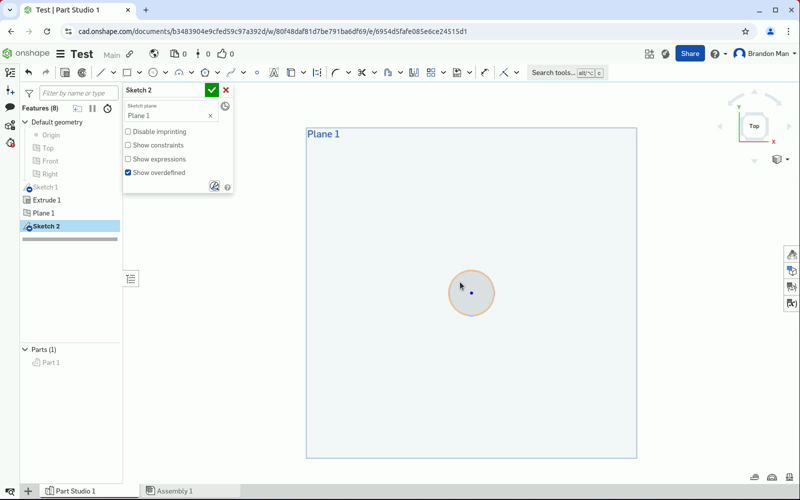
click(460, 281)
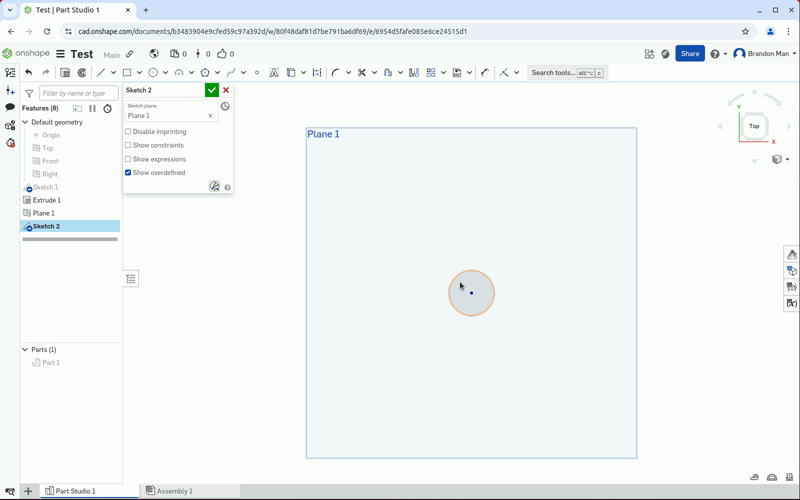
scroll(-6)
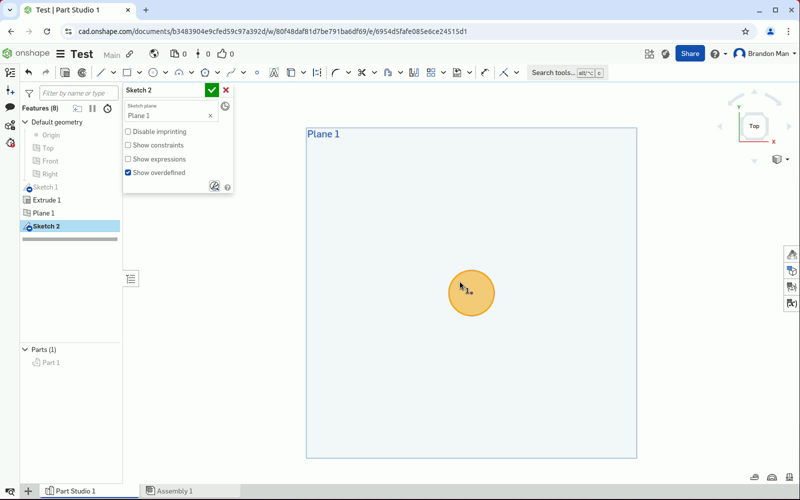
scroll(-6)
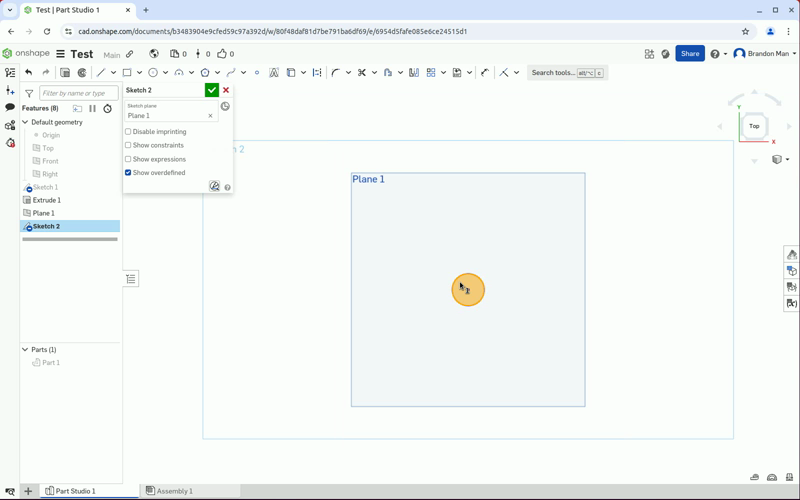
scroll(-6)
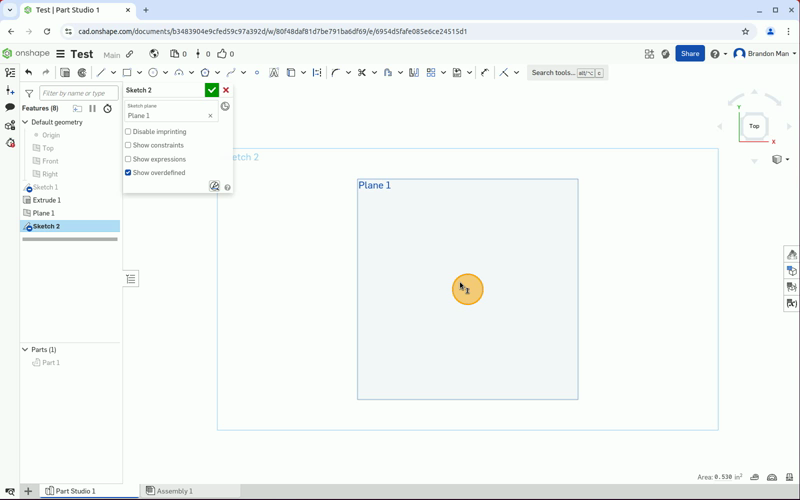
scroll(-6)
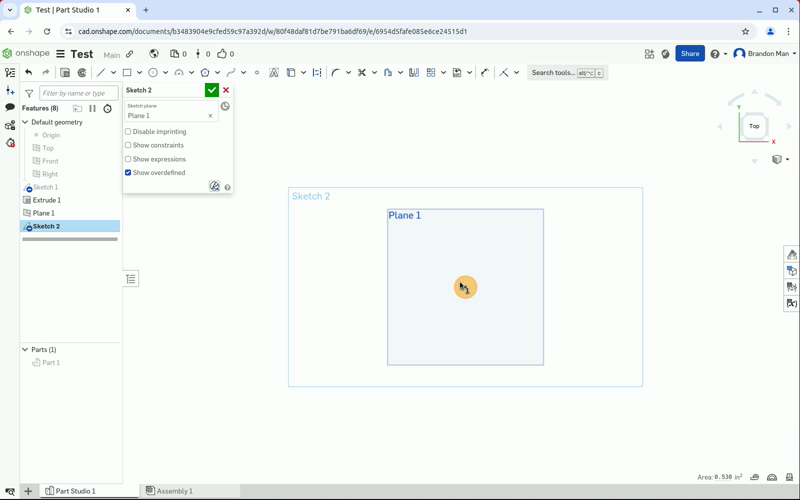
scroll(-6)
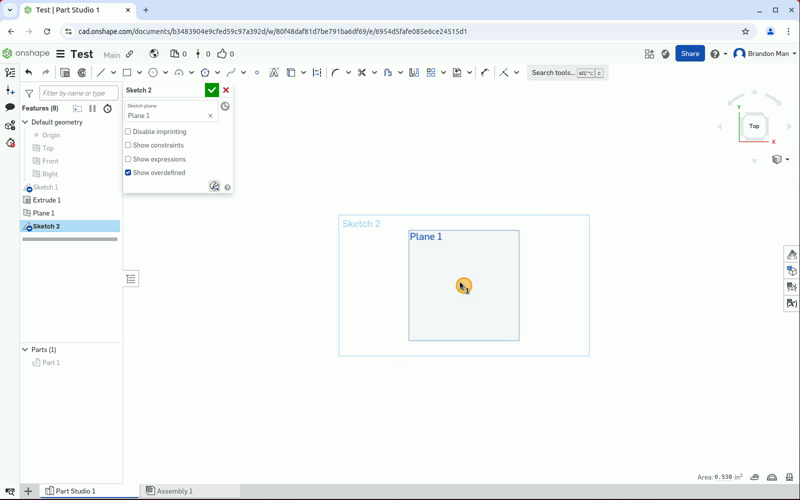
scroll(-6)
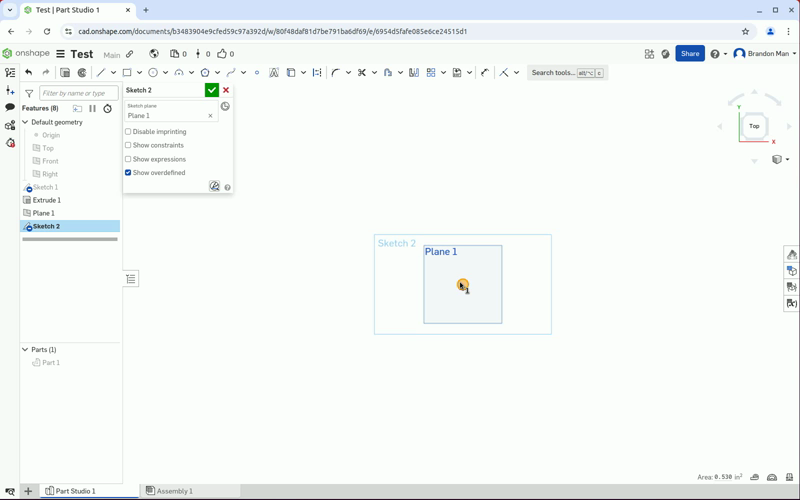
scroll(-6)
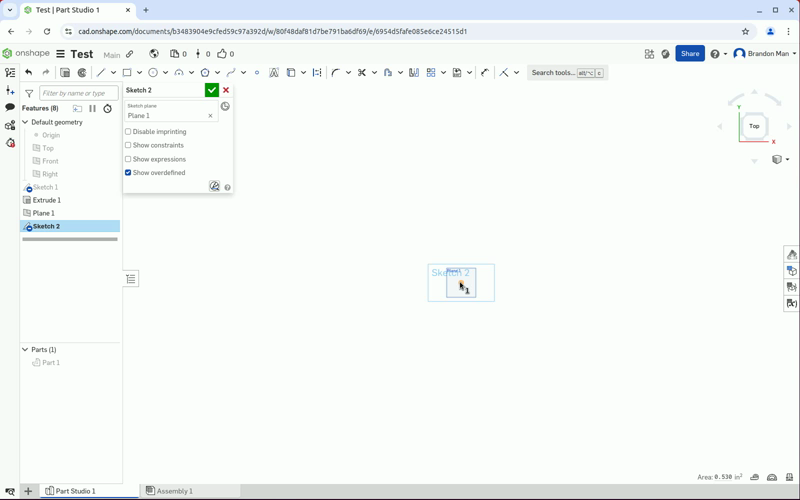
mouse_move(73, 352)
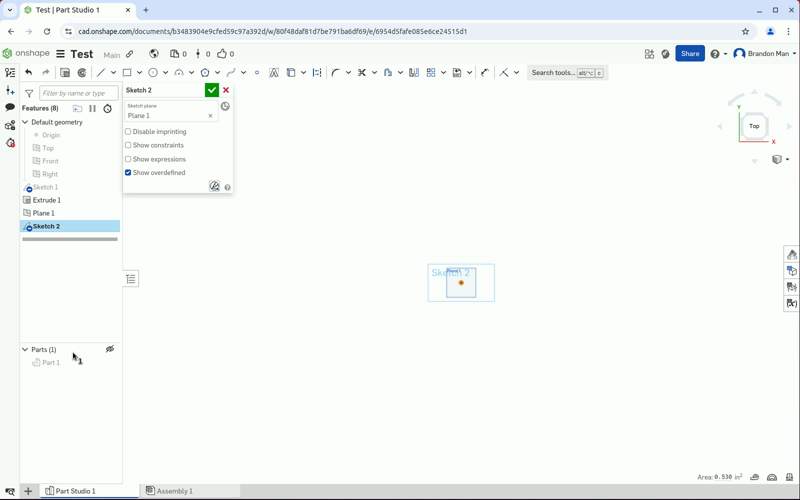
key(shift+y)
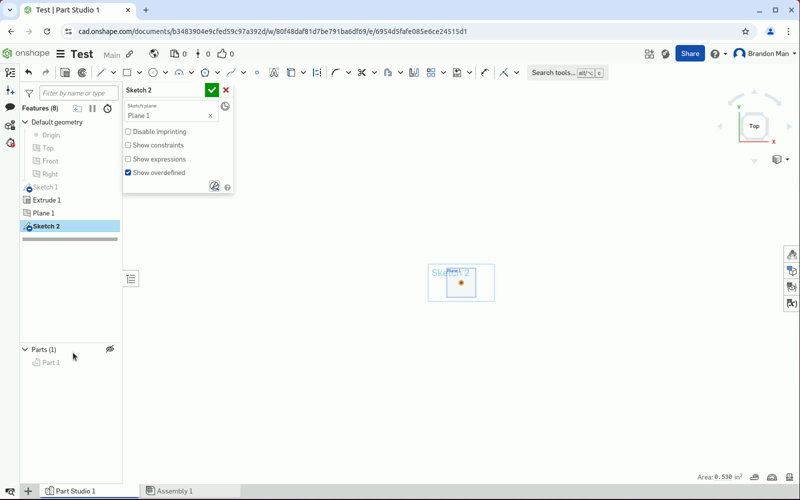
key(shift+e)
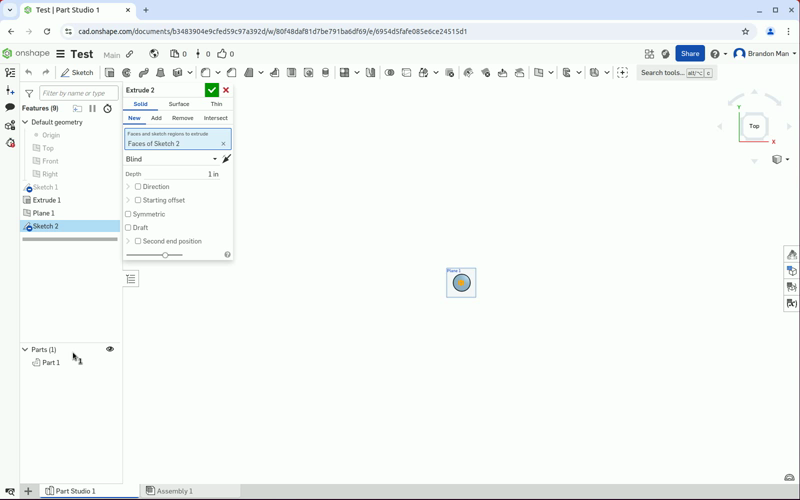
mouse_move(143, 106)
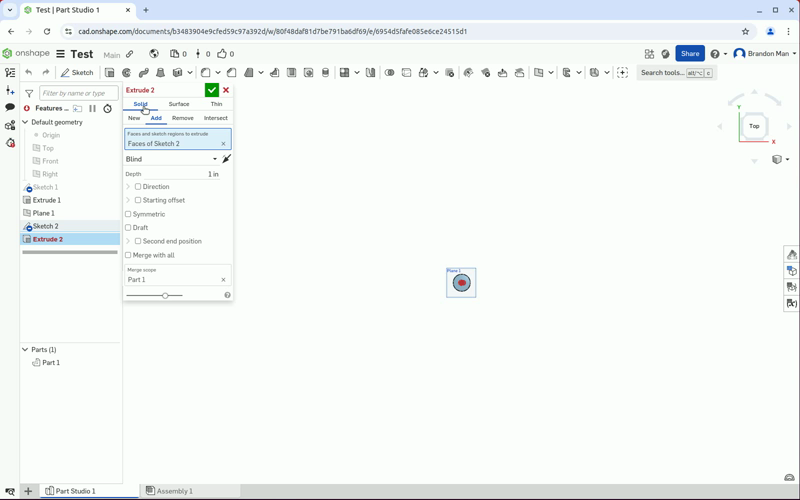
click(143, 106)
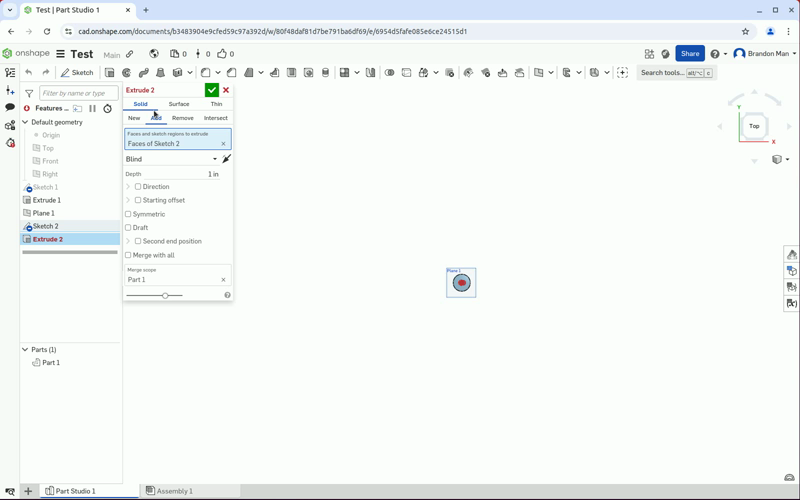
mouse_move(186, 120)
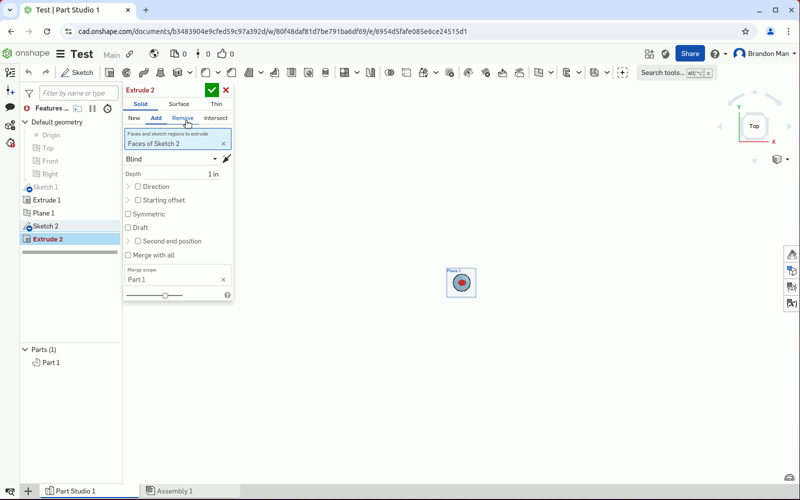
click(186, 120)
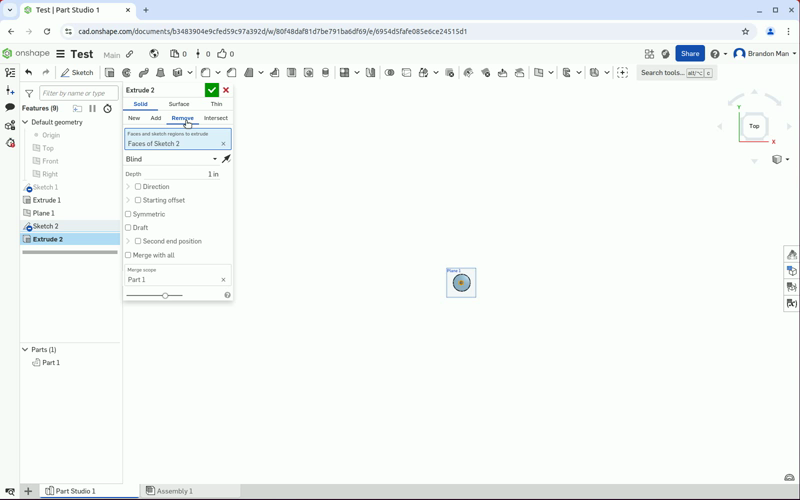
key(tab, 4)
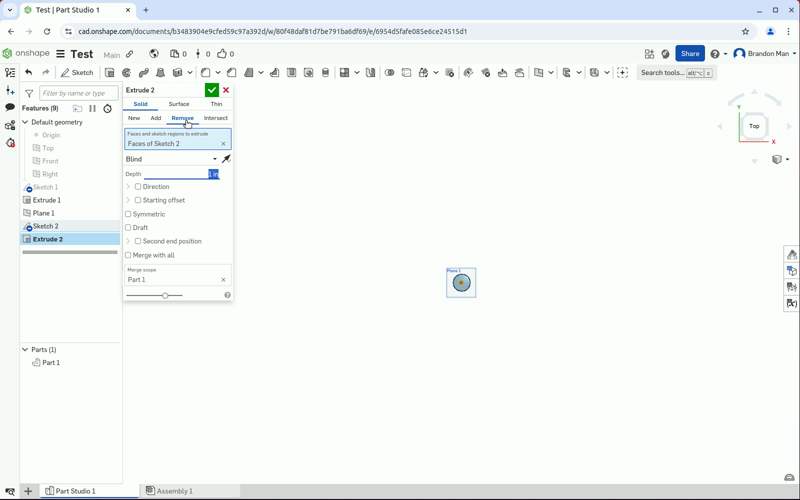
text(21.664)
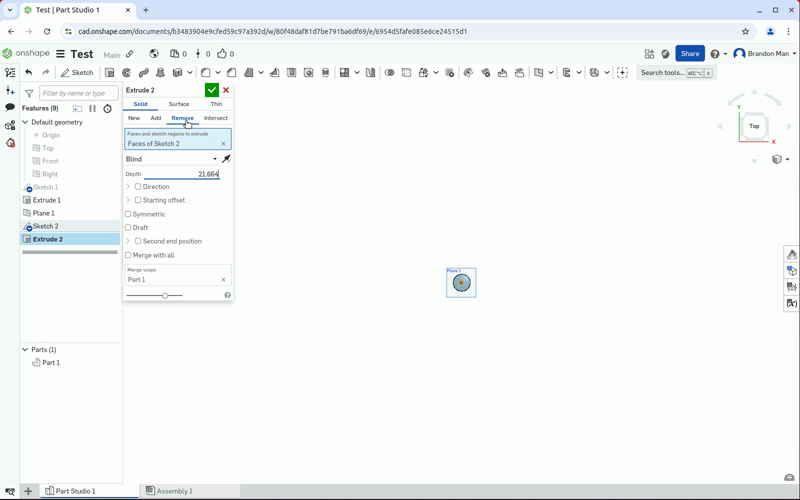
key(tab, 6)
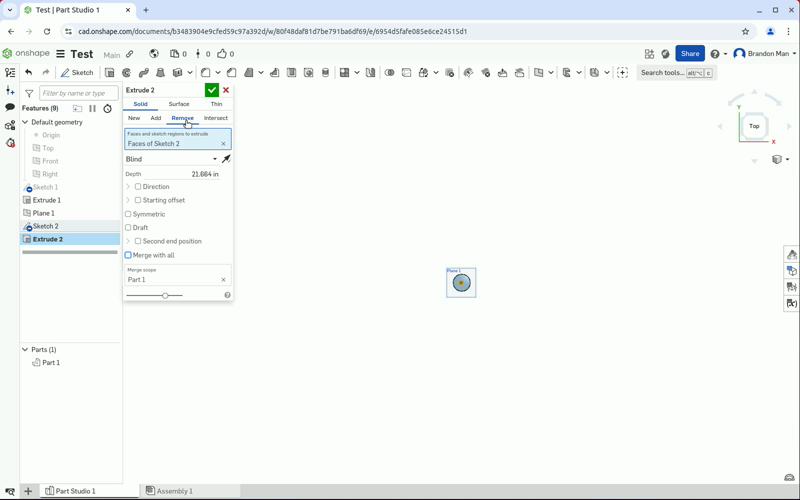
key(space)
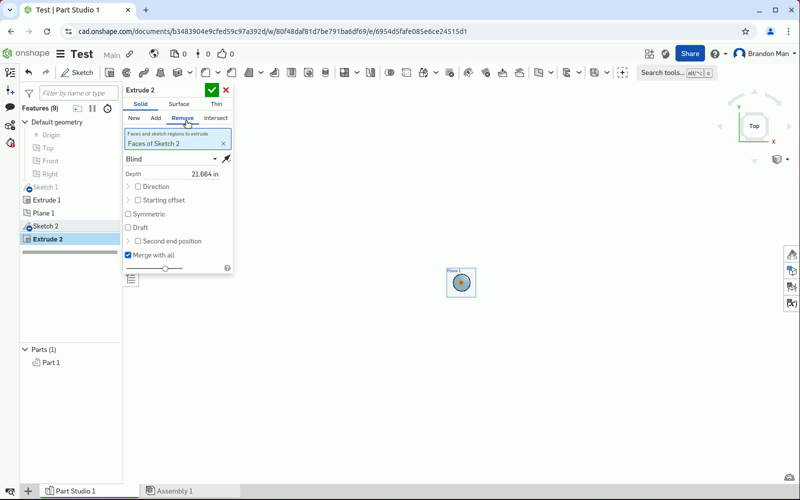
key(enter)
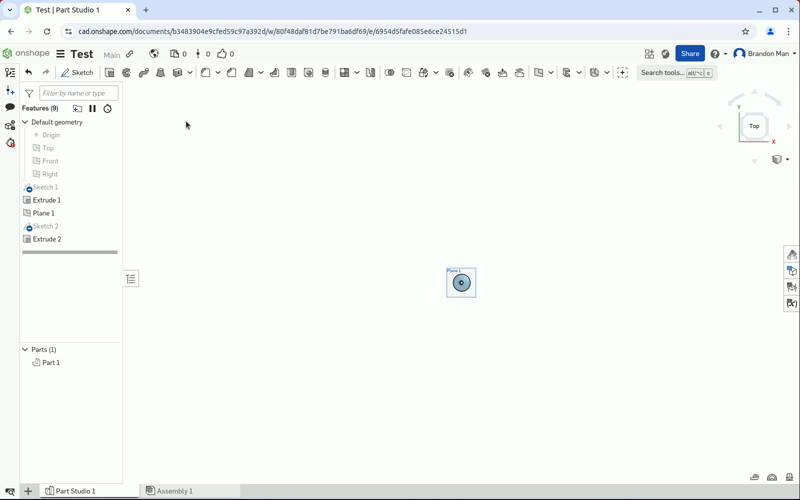
key(shift+h)
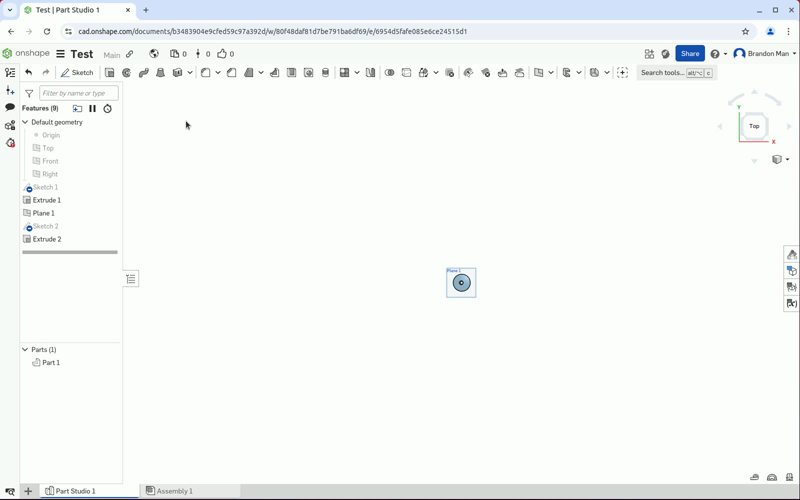
key(shift+h)
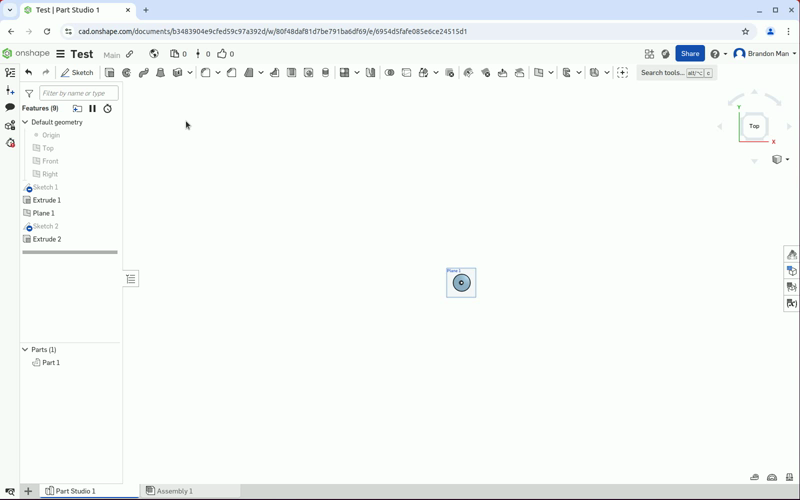
mouse_move(73, 189)
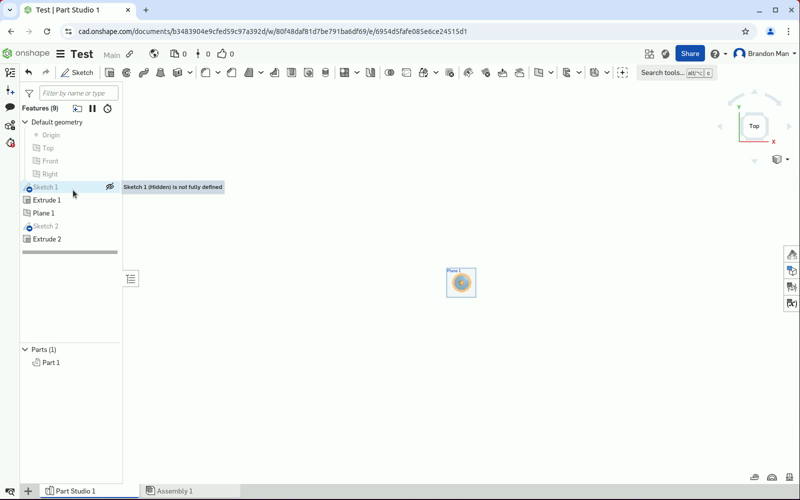
click(73, 189)
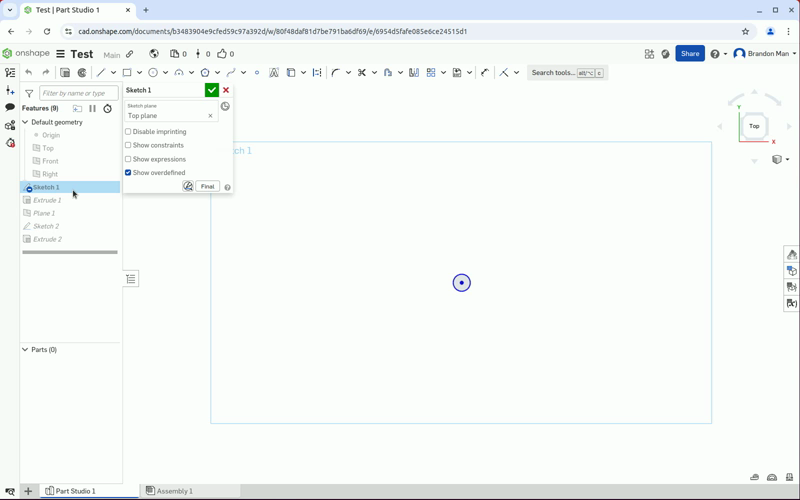
mouse_move(229, 92)
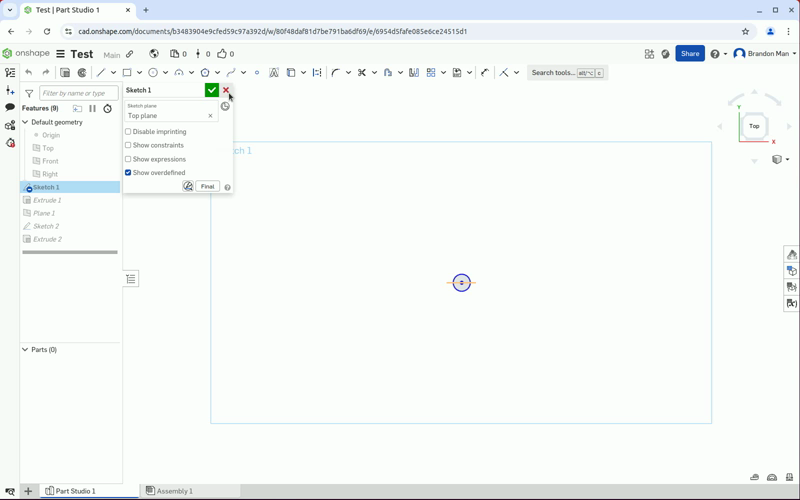
click(229, 92)
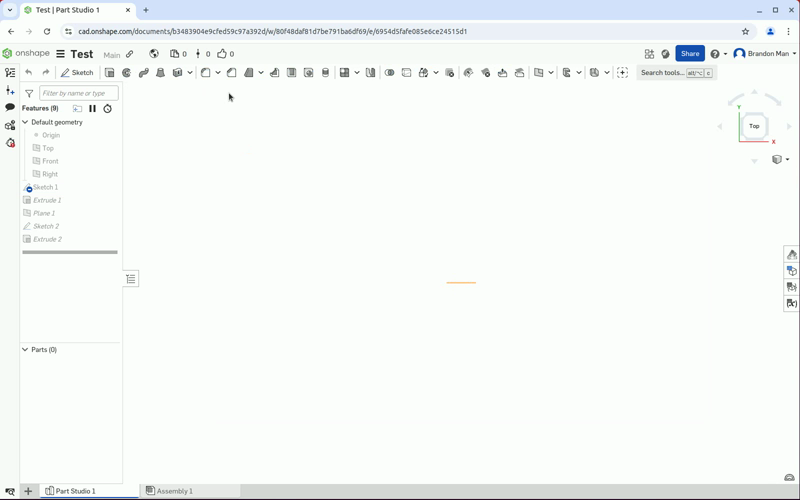
key(shift+s)
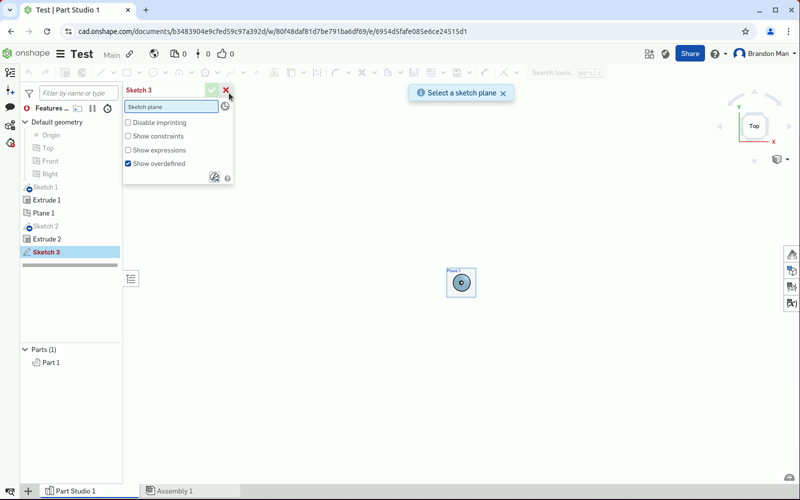
mouse_move(73, 215)
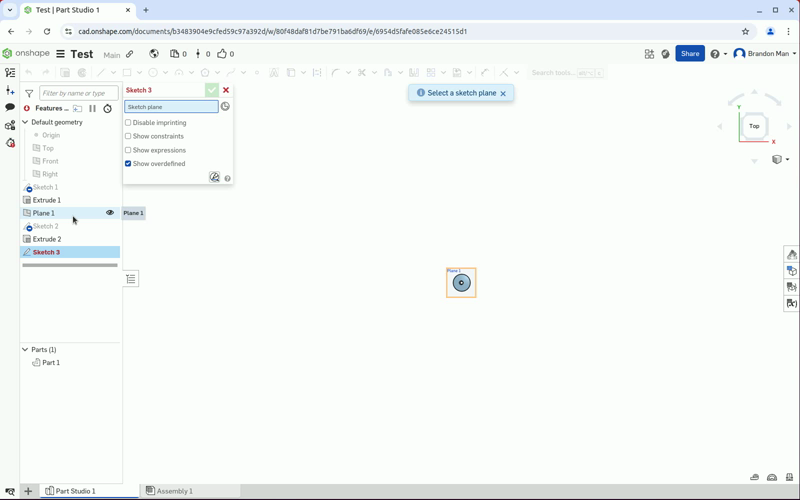
click(73, 215)
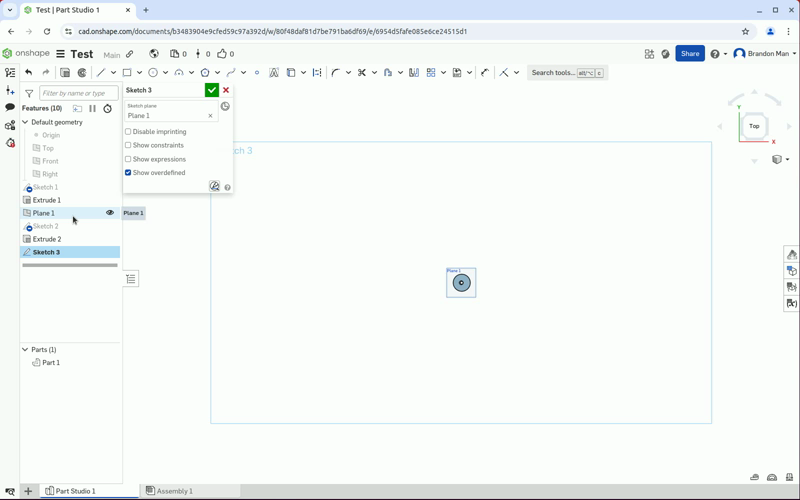
mouse_move(73, 352)
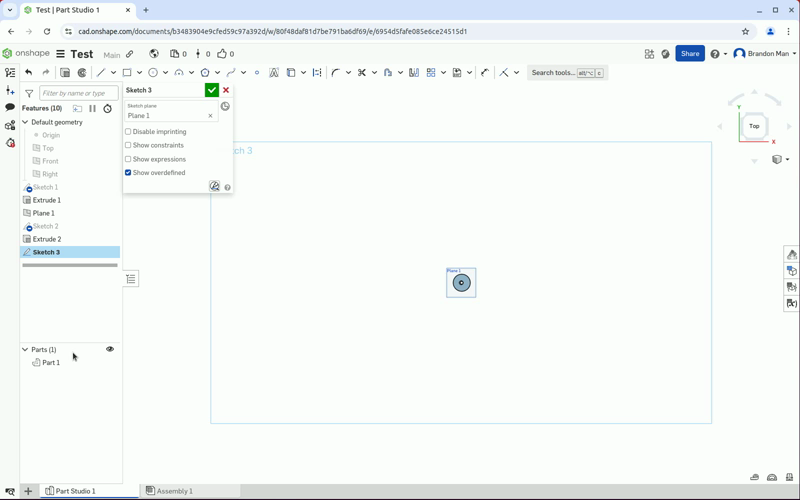
key(y)
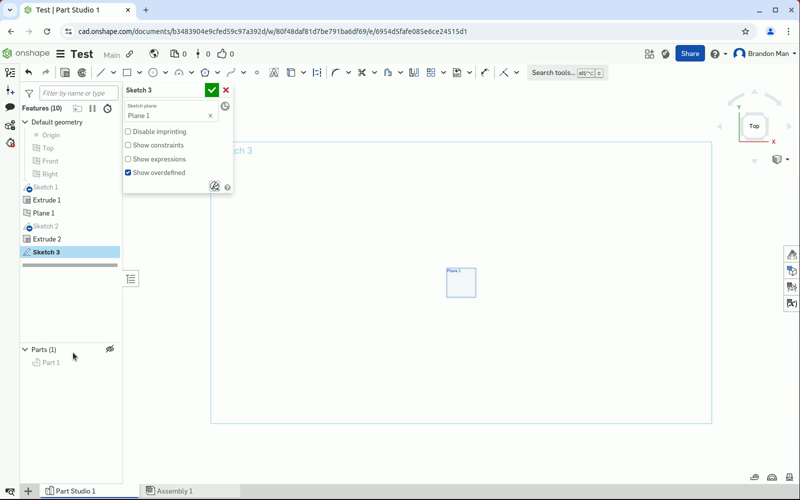
key(c)
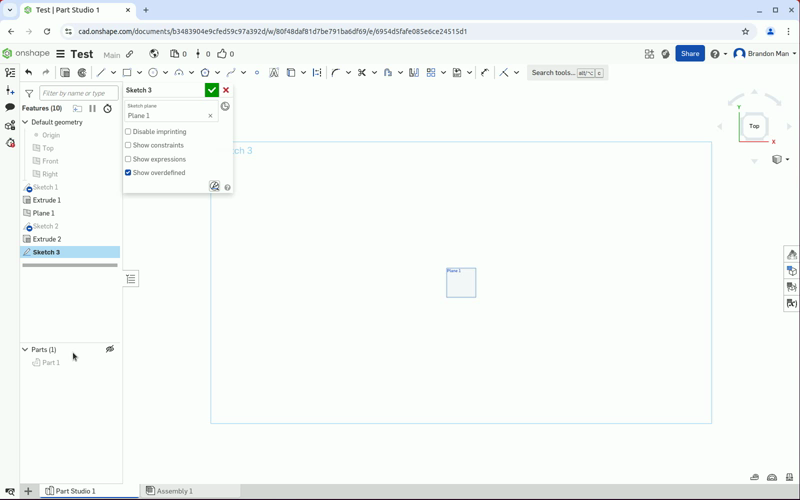
key_down(shift)
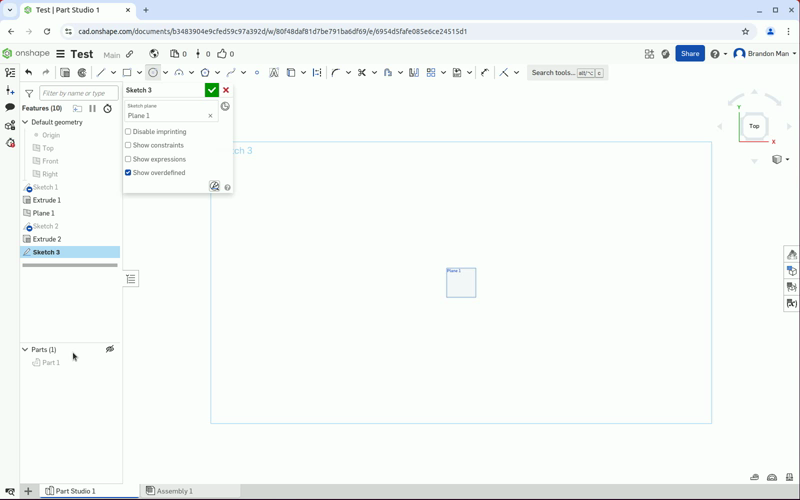
mouse_move(461, 282)
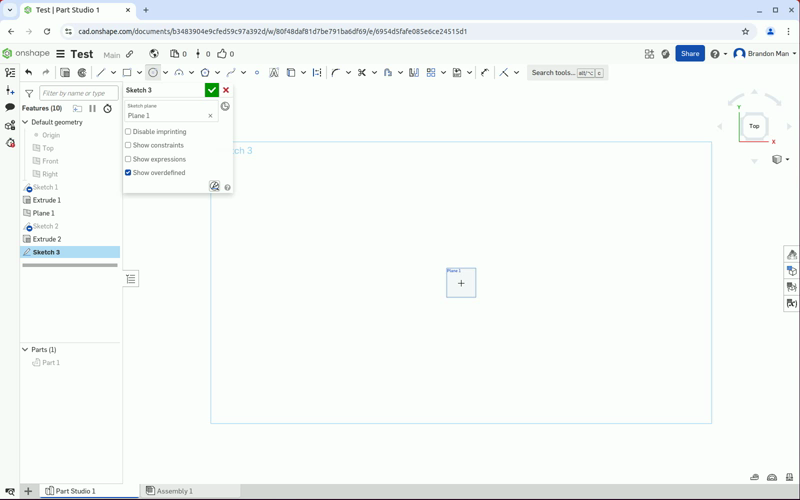
click(461, 282)
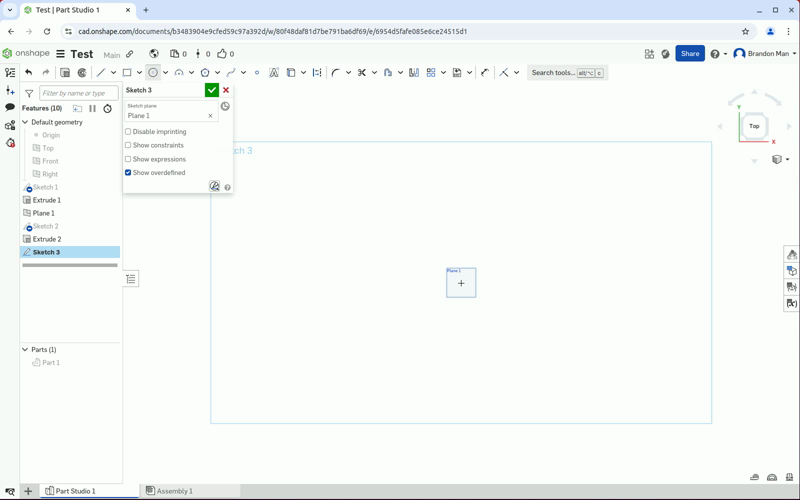
key_up(shift)
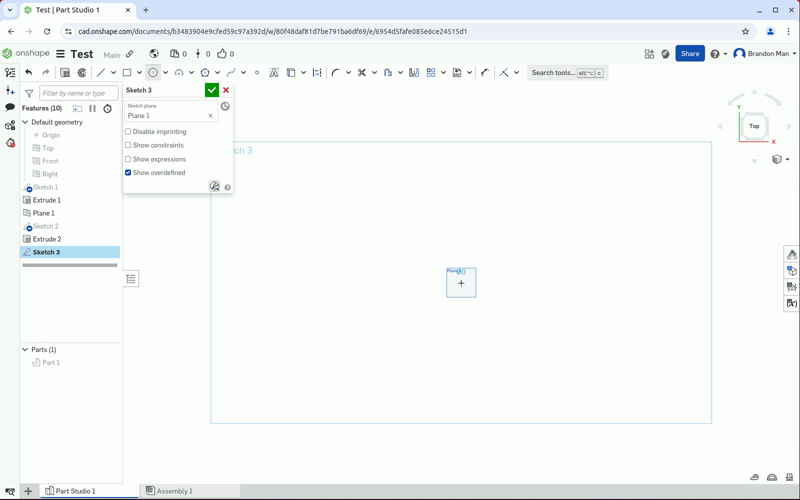
mouse_move(468, 282)
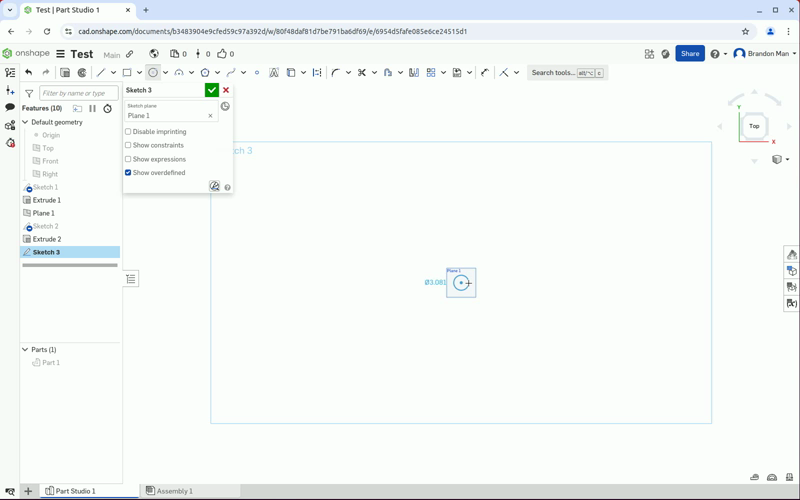
click(468, 282)
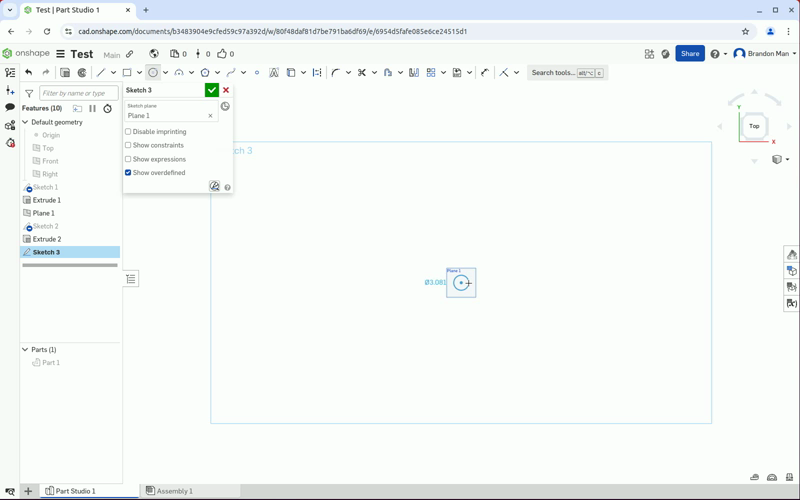
key(esc)
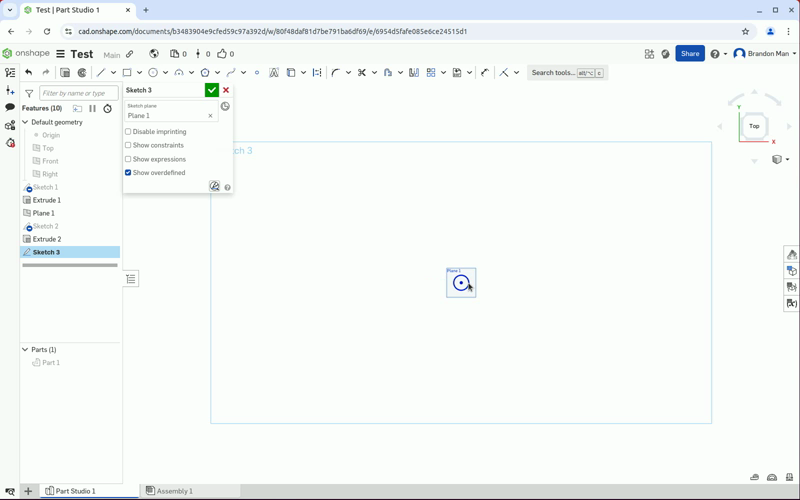
key(c)
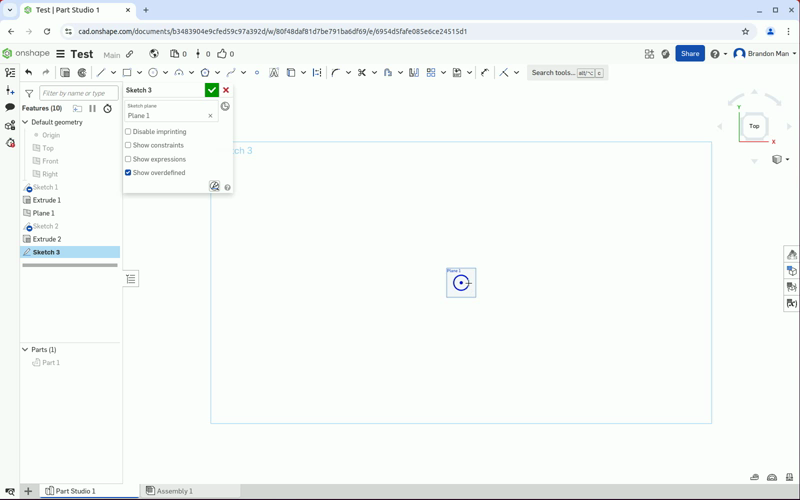
key_down(shift)
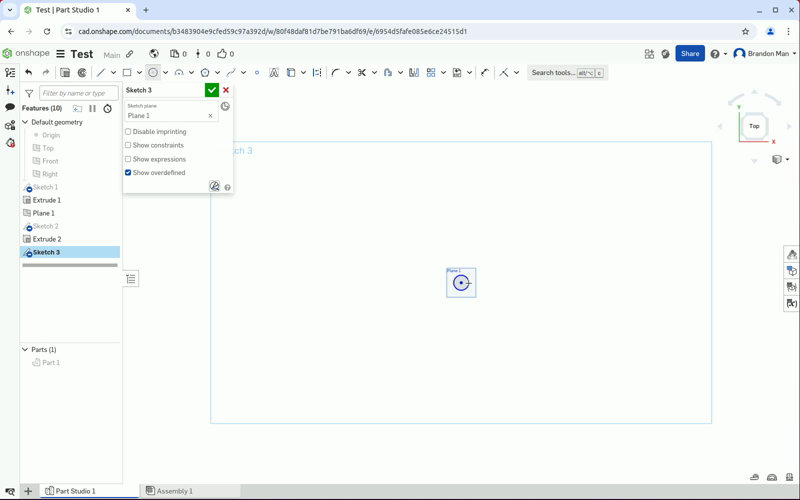
mouse_move(461, 282)
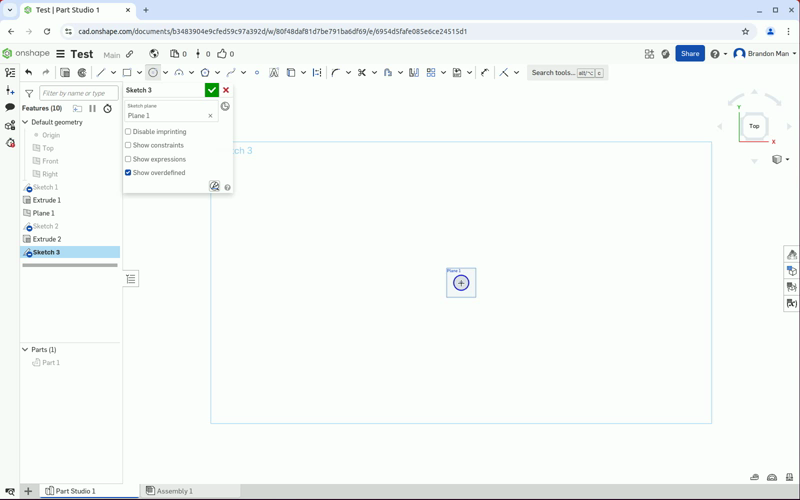
click(461, 282)
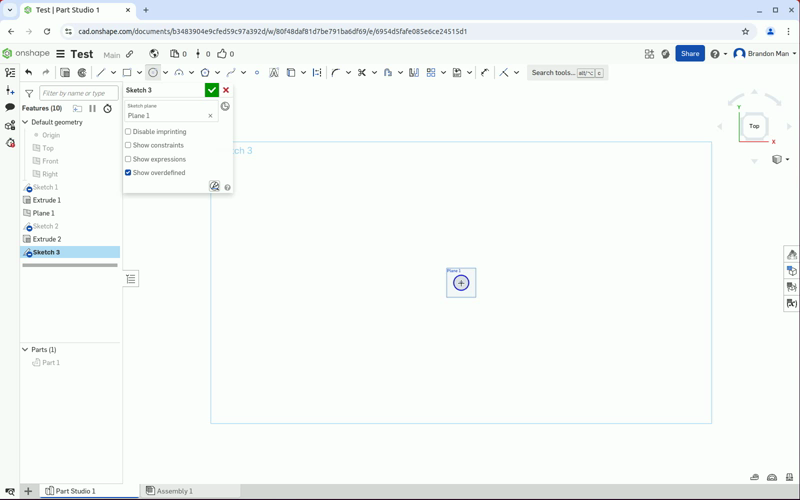
key_up(shift)
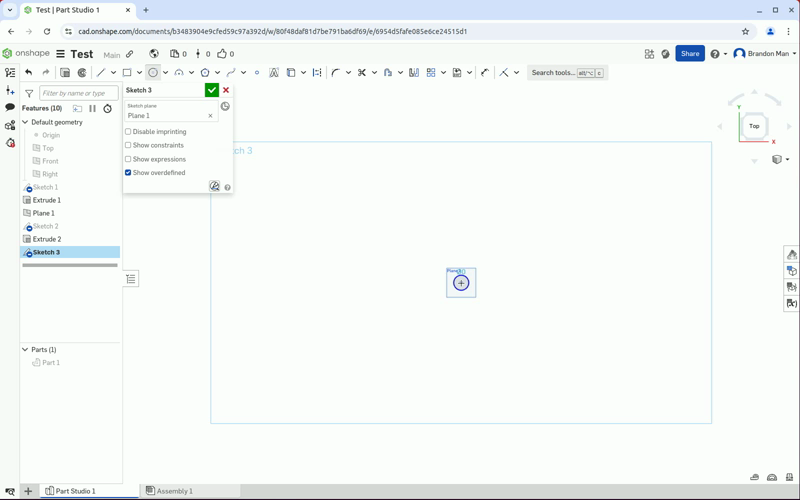
mouse_move(462, 282)
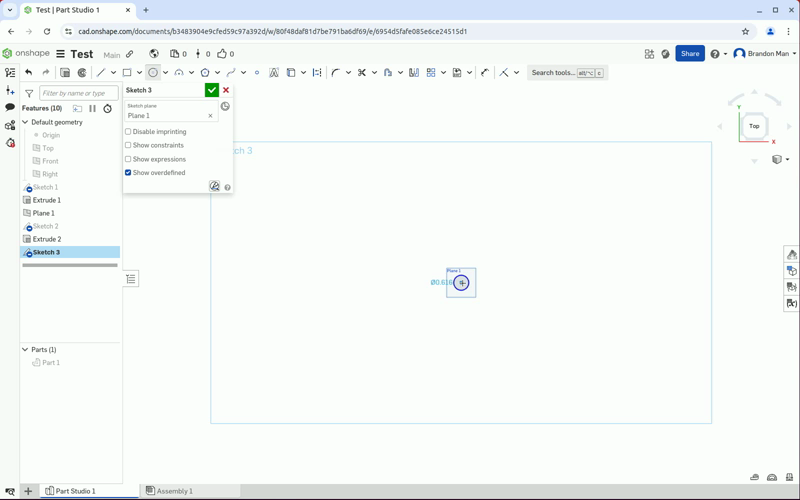
scroll(6)
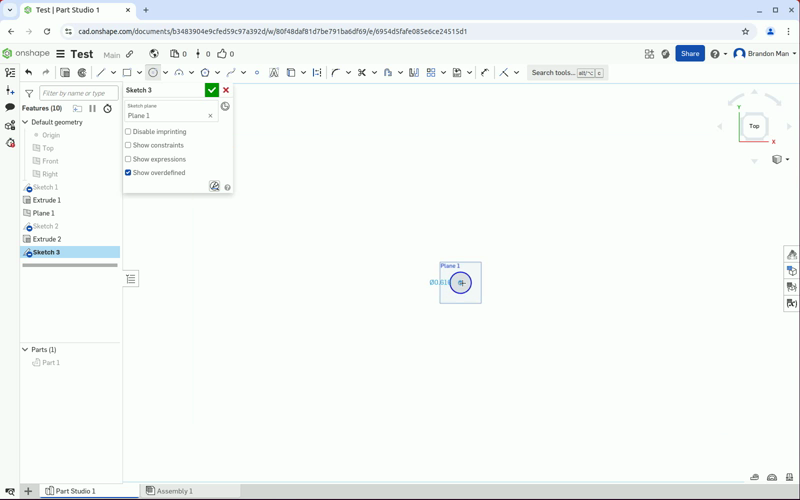
scroll(6)
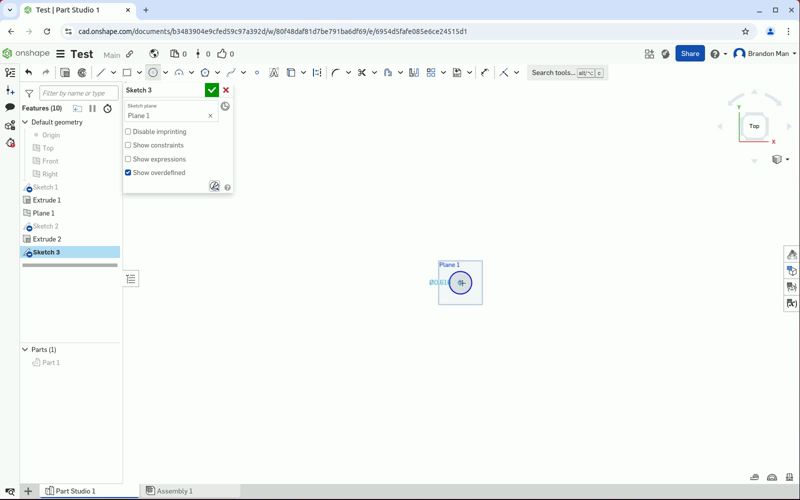
scroll(6)
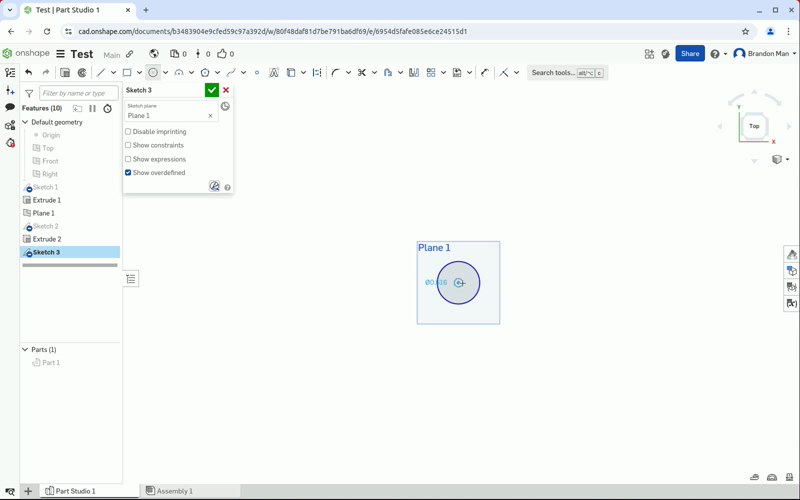
scroll(6)
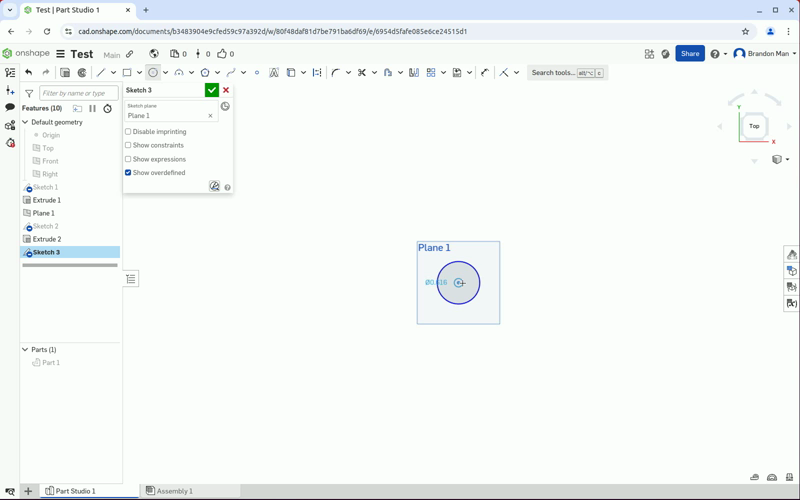
scroll(6)
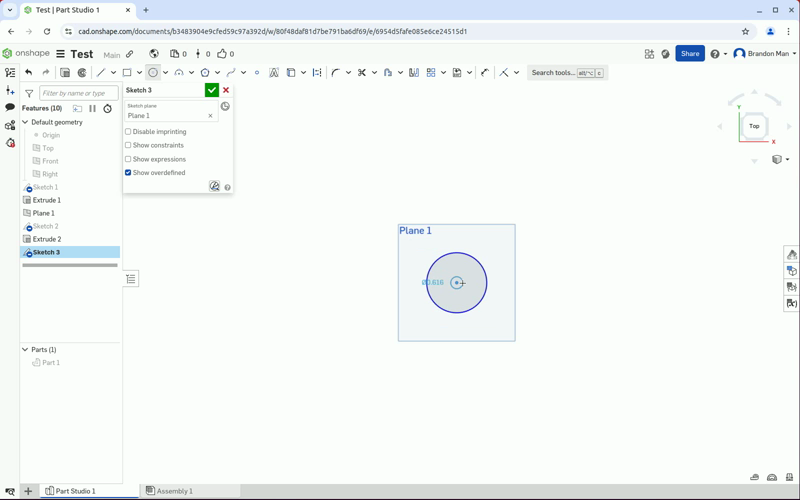
scroll(6)
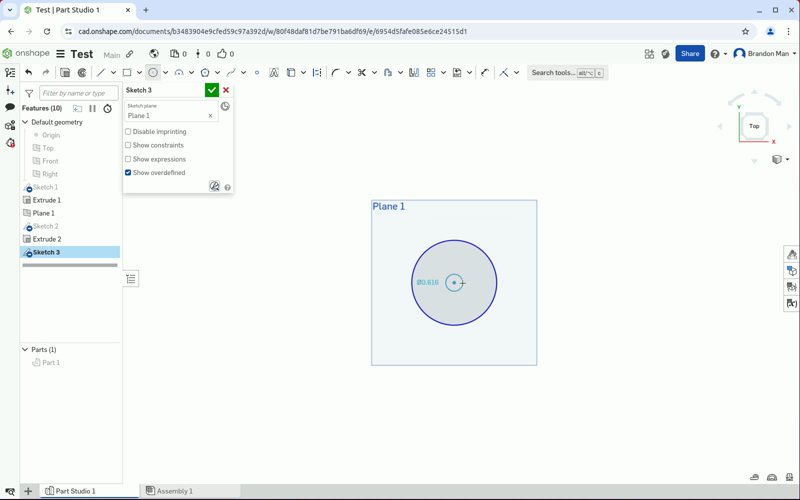
scroll(6)
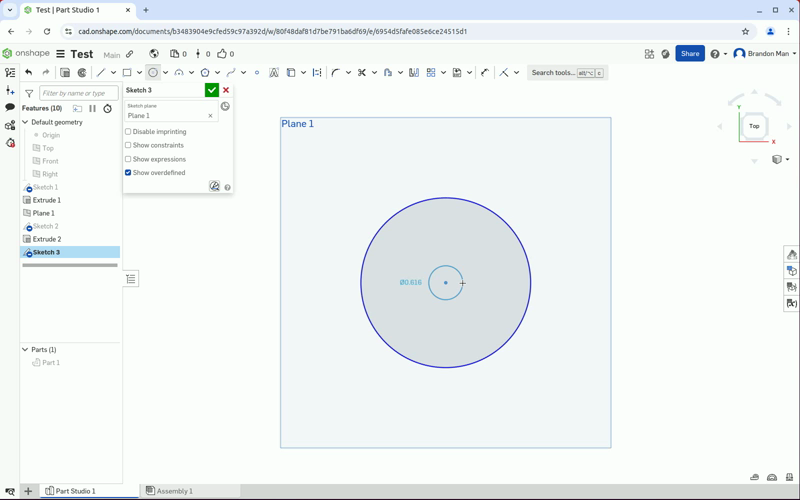
click(462, 282)
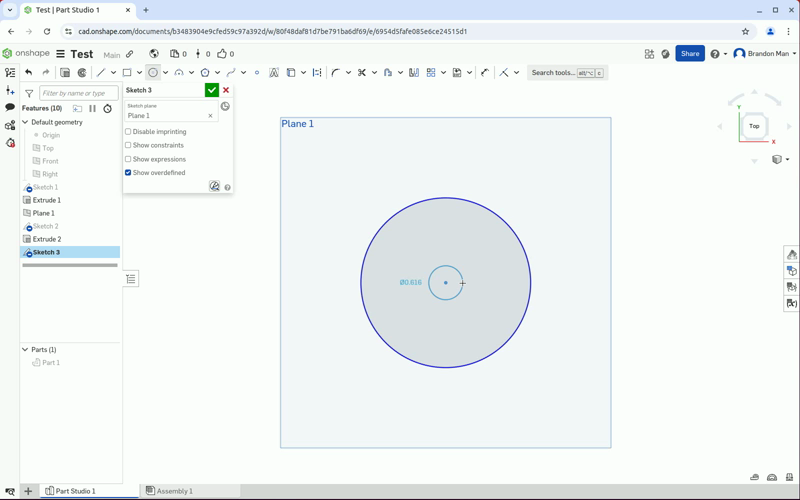
scroll(-6)
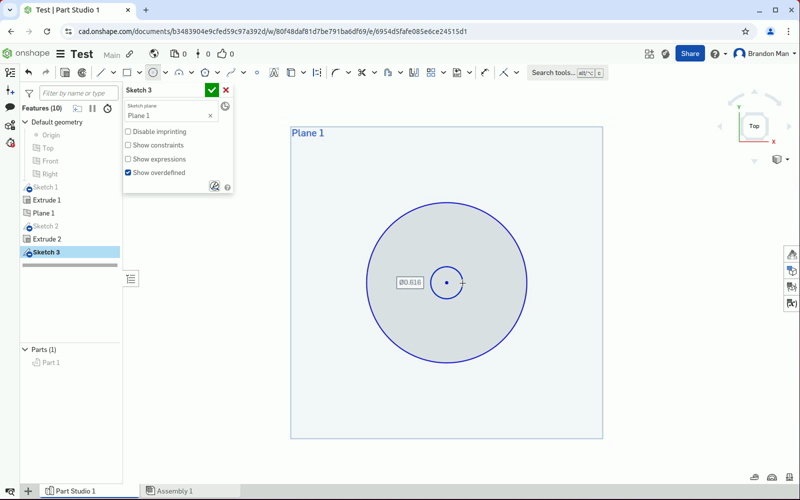
scroll(-6)
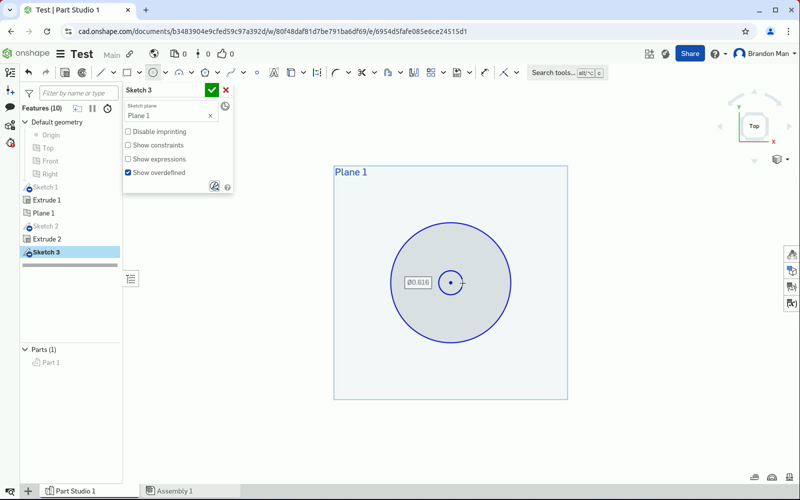
scroll(-6)
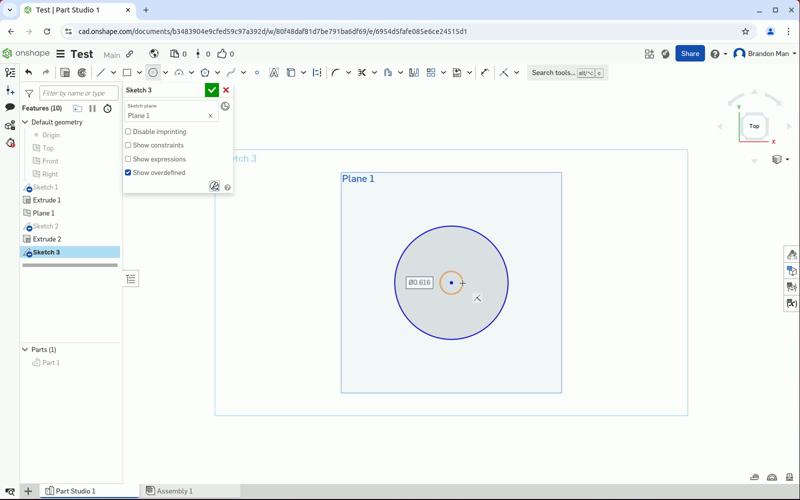
scroll(-6)
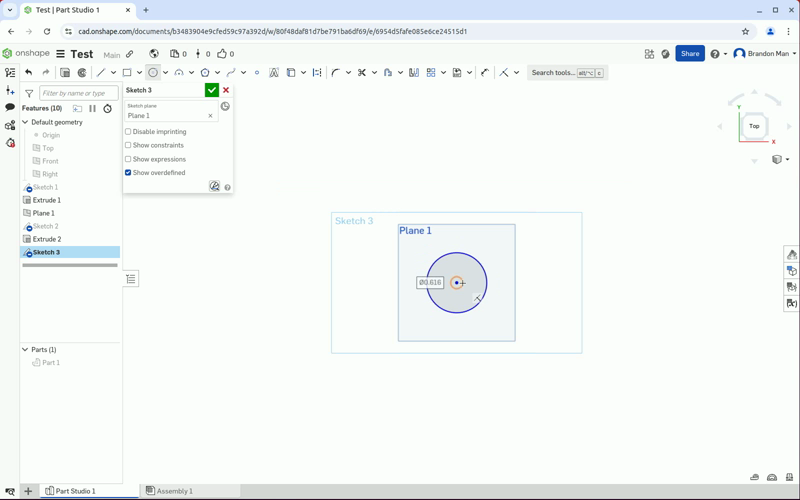
scroll(-6)
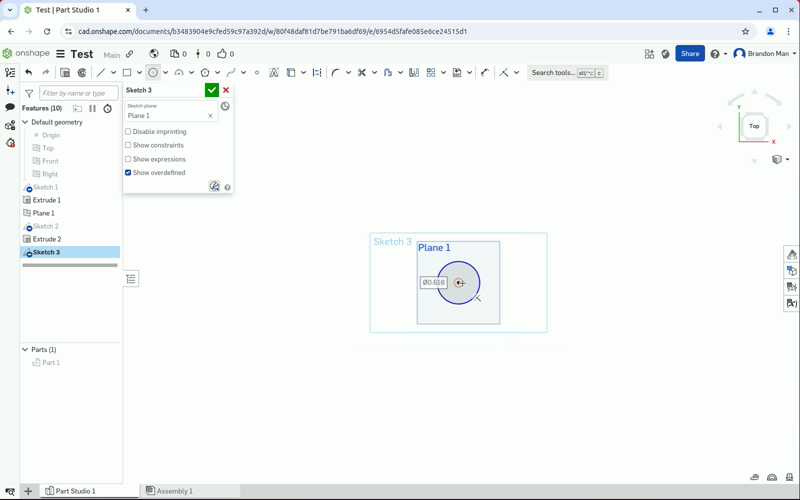
scroll(-6)
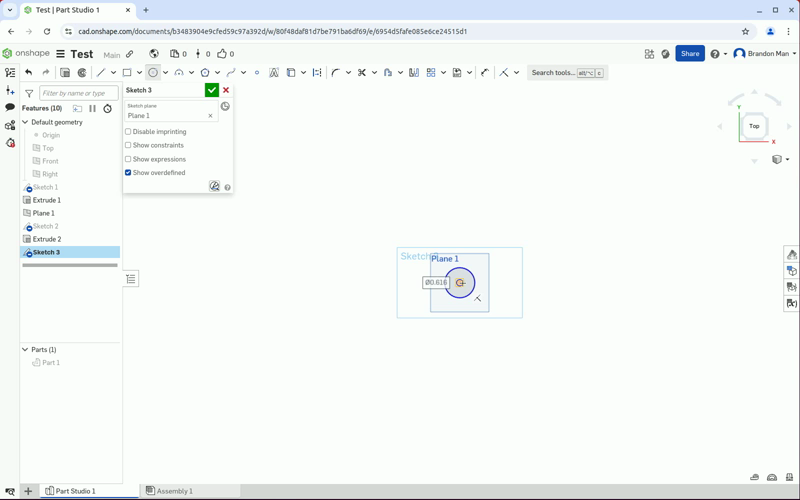
scroll(-6)
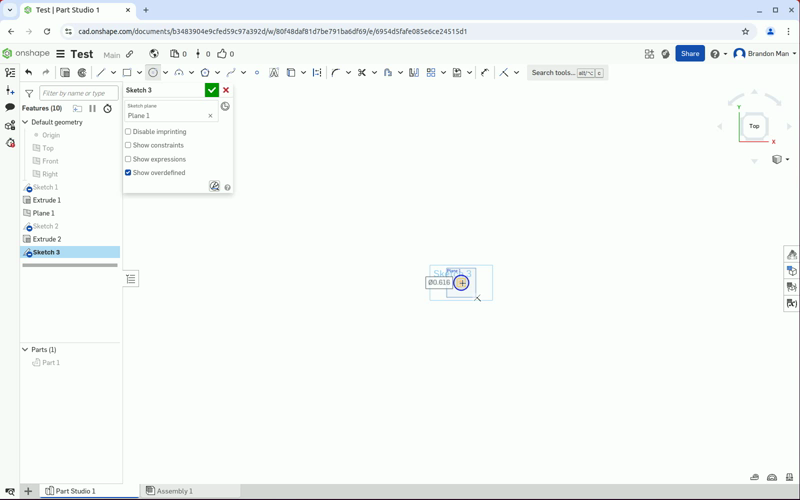
key(esc)
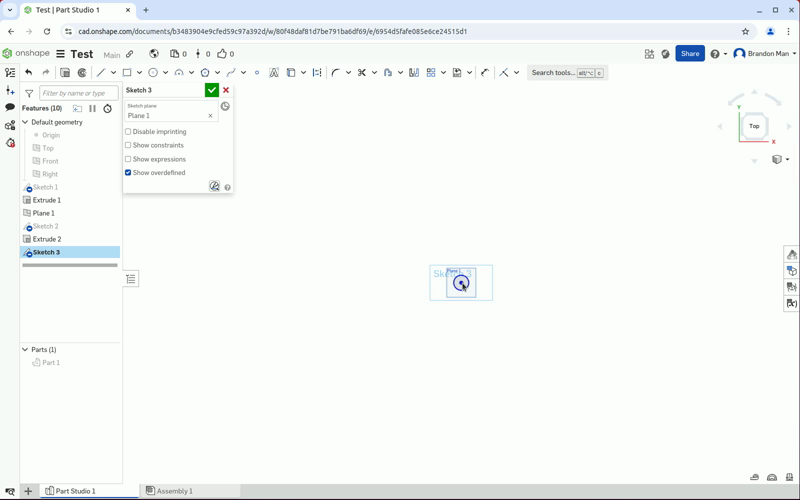
mouse_move(461, 280)
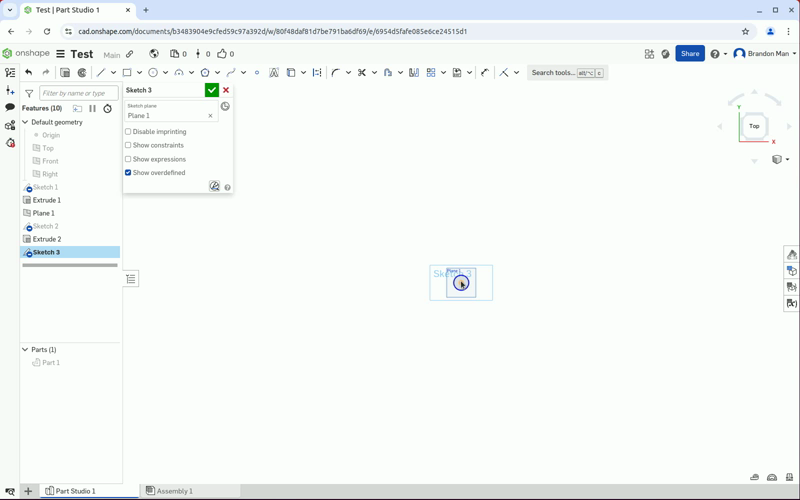
scroll(6)
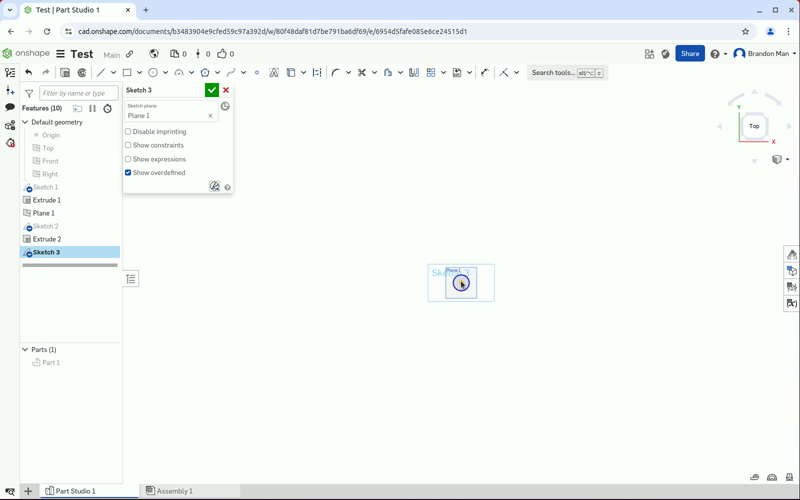
scroll(6)
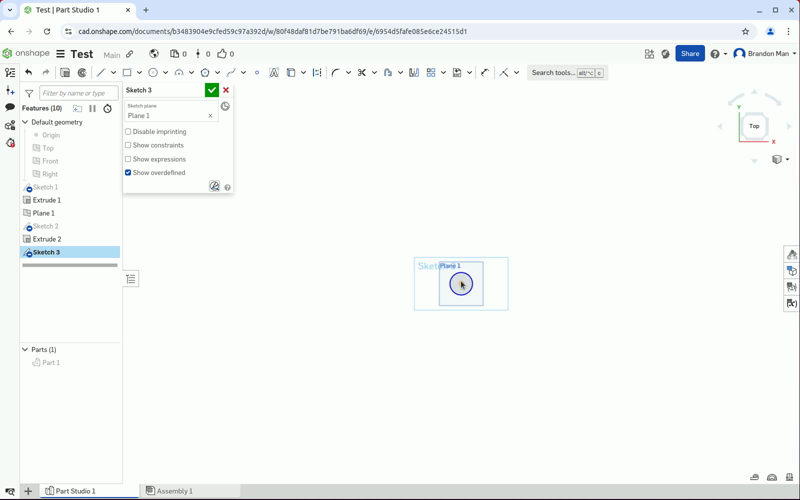
scroll(6)
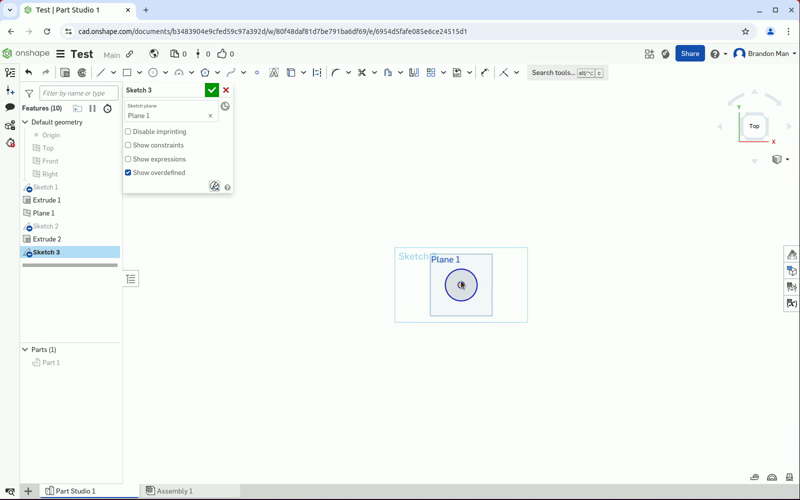
scroll(6)
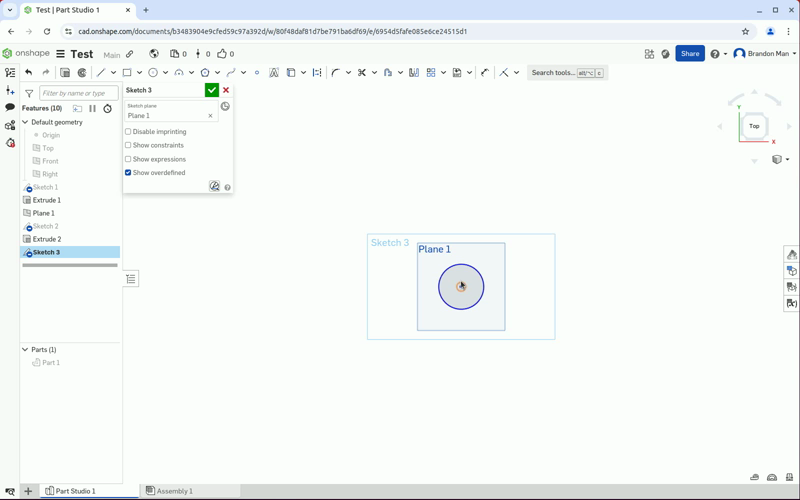
scroll(6)
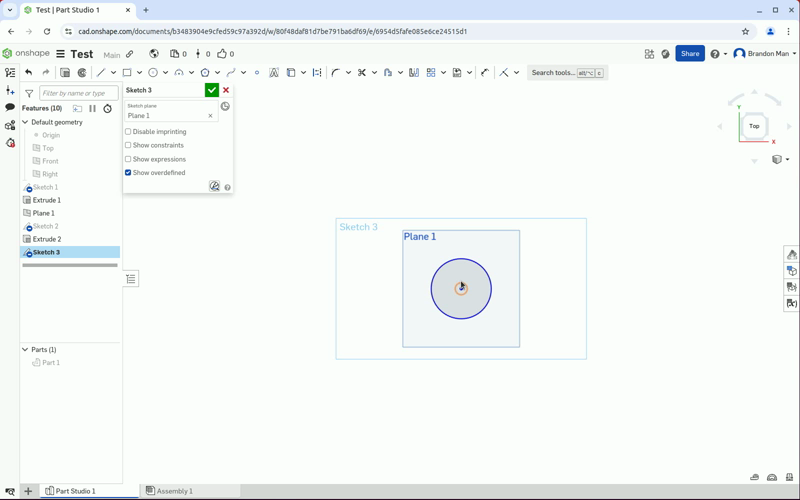
scroll(6)
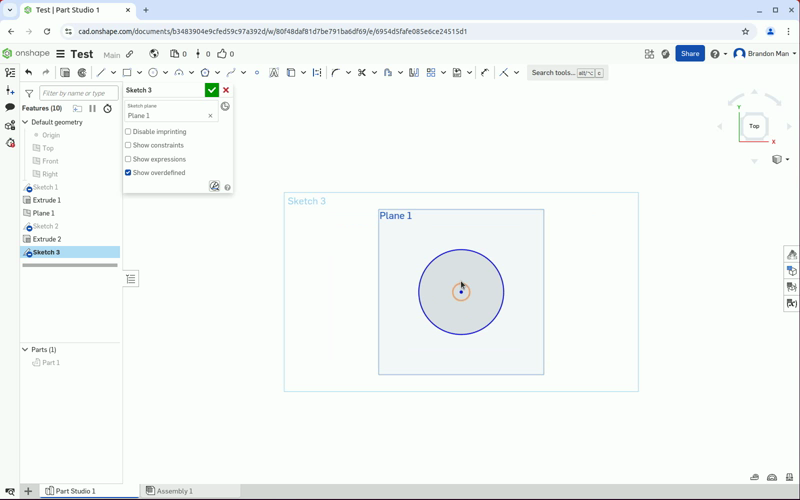
scroll(6)
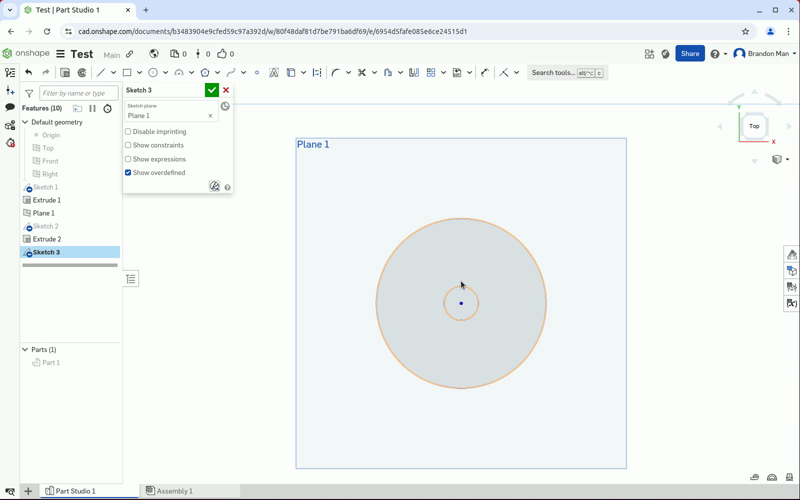
click(461, 280)
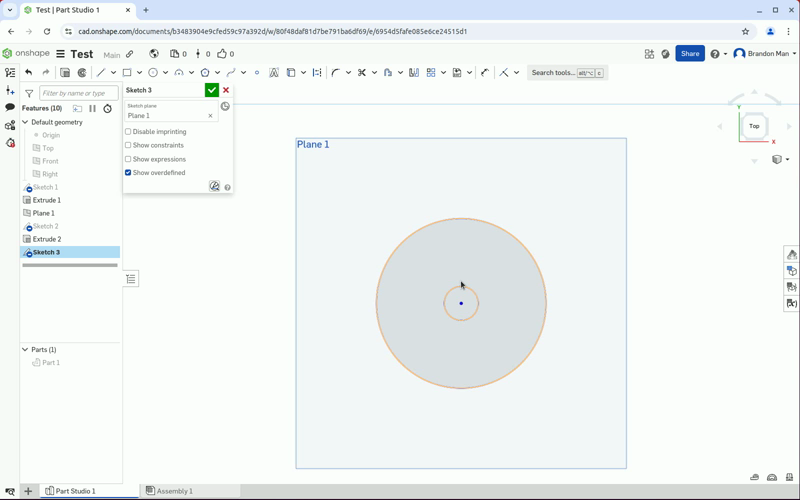
scroll(-6)
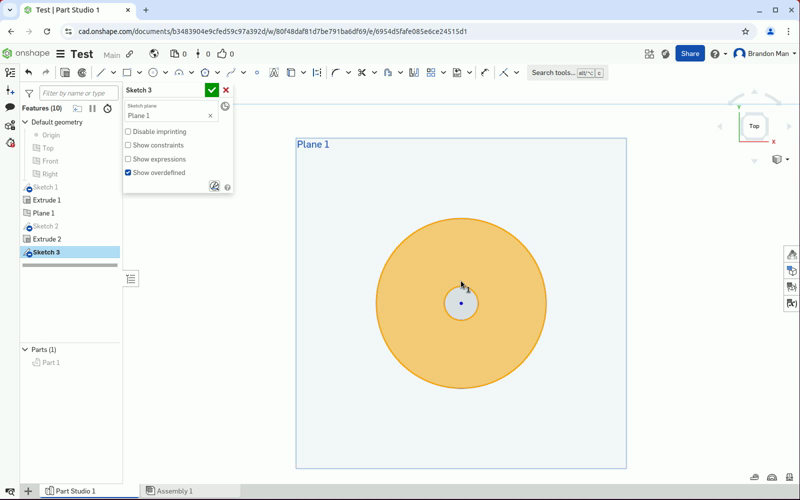
scroll(-6)
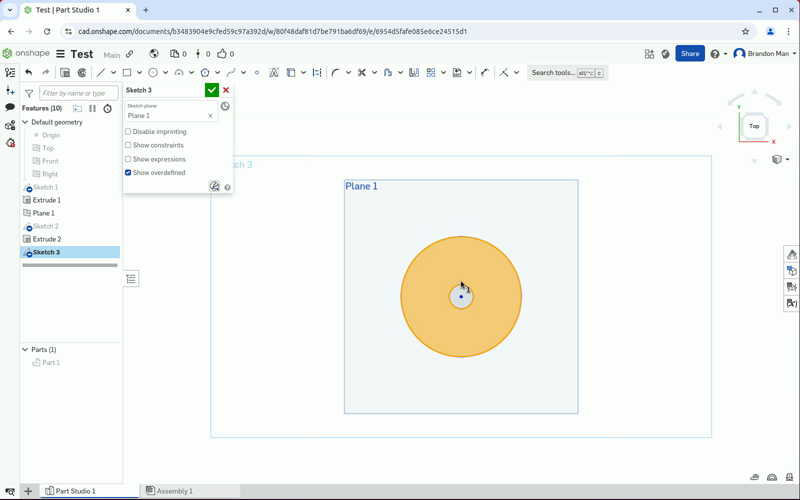
scroll(-6)
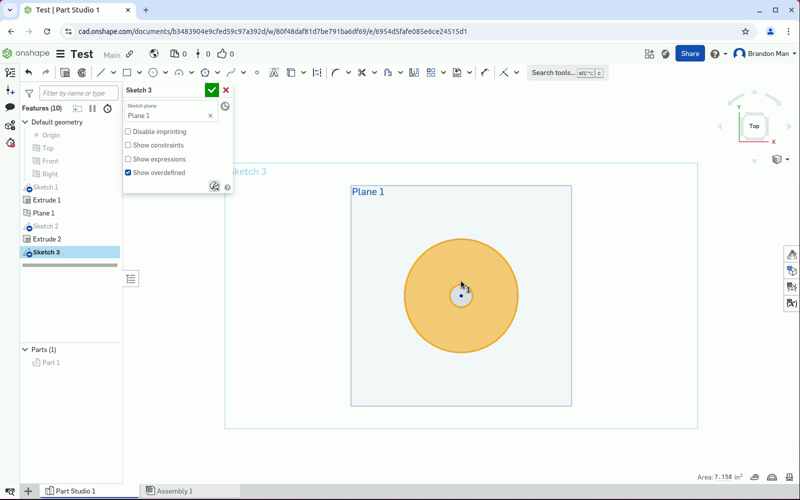
scroll(-6)
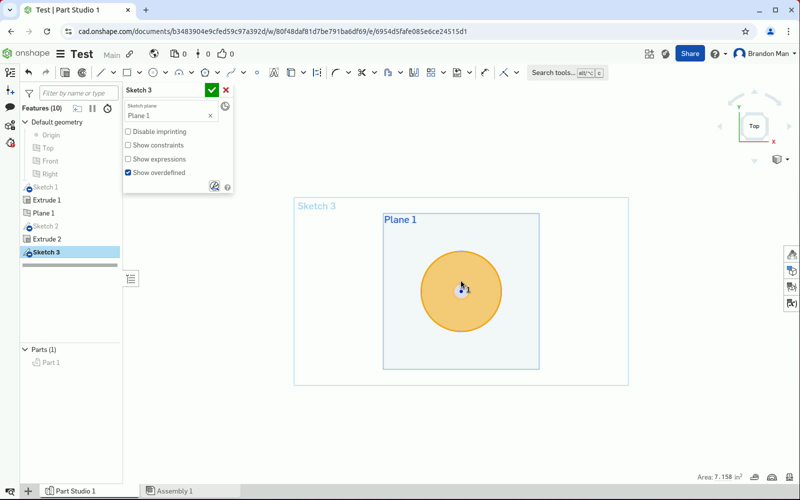
scroll(-6)
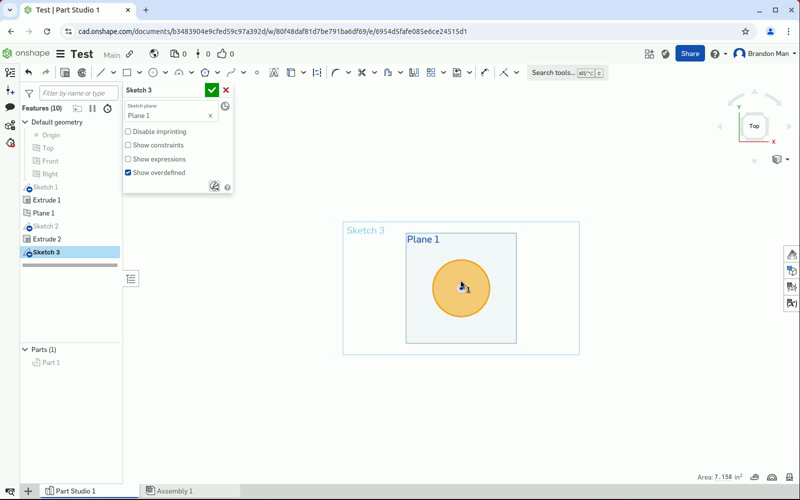
scroll(-6)
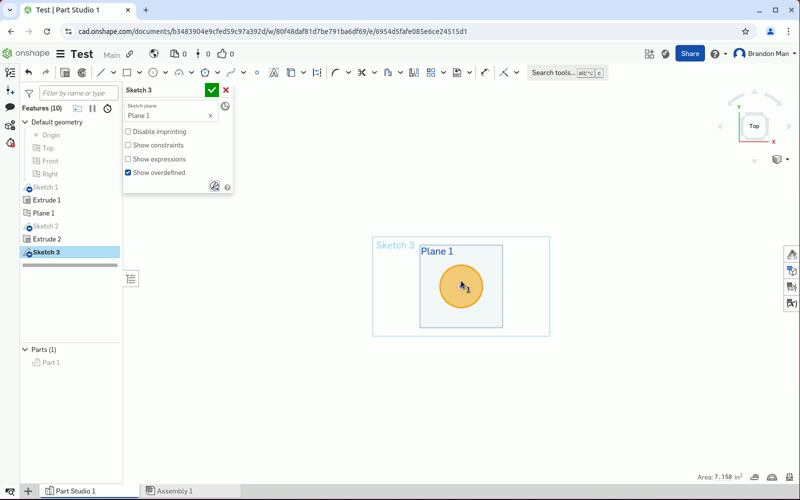
scroll(-6)
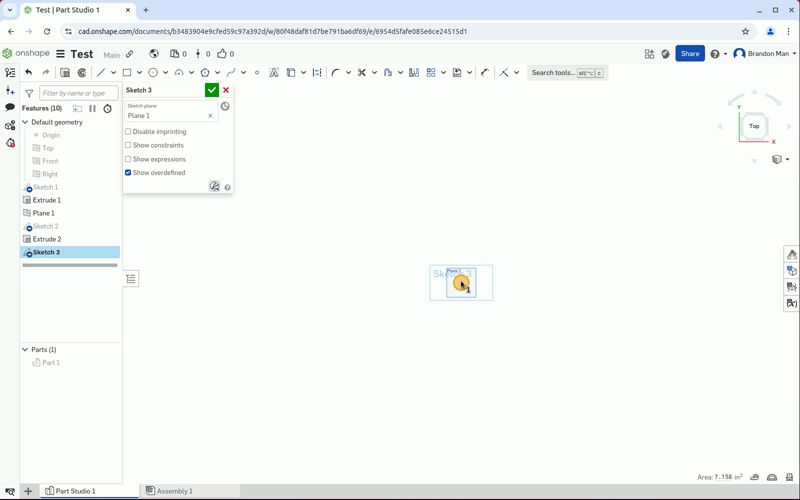
mouse_move(73, 352)
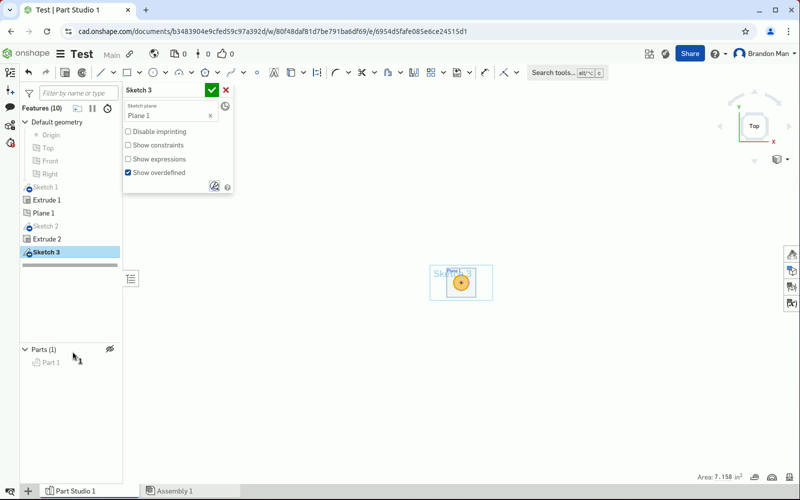
key(shift+y)
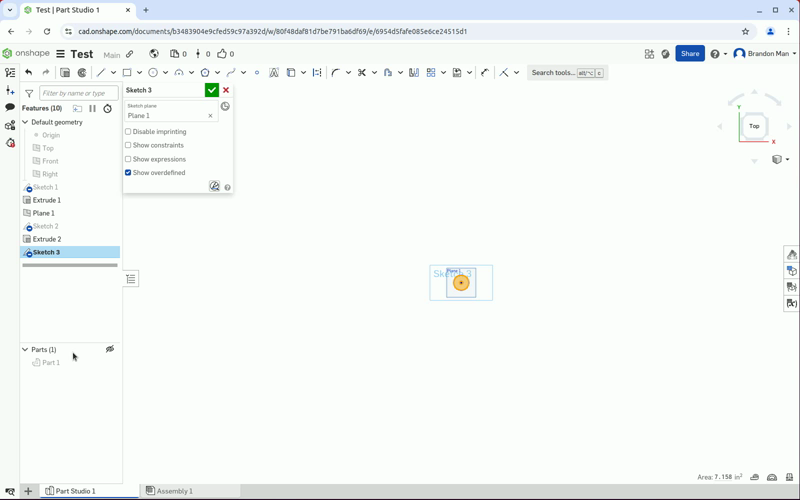
key(shift+e)
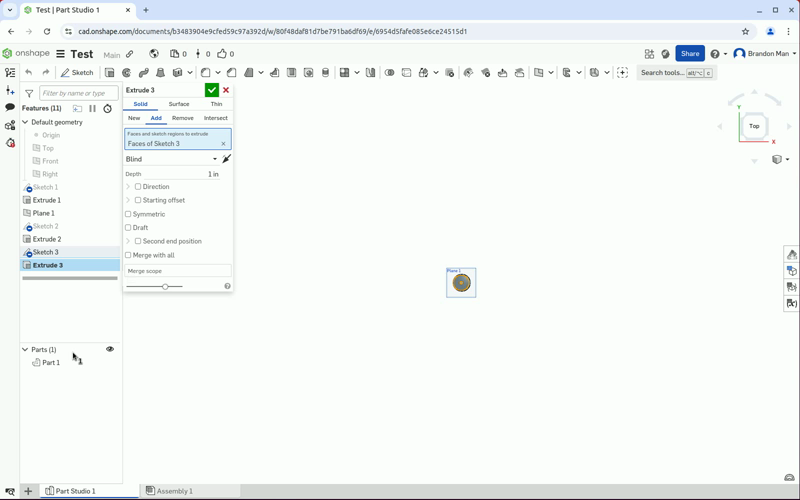
mouse_move(143, 106)
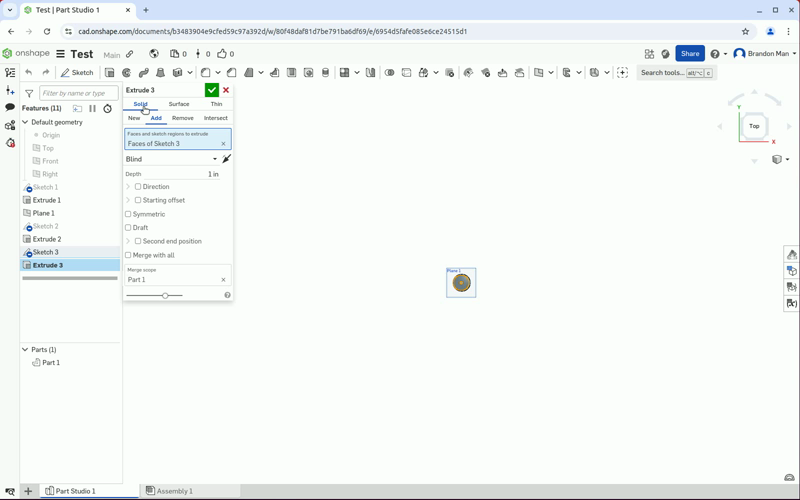
click(143, 106)
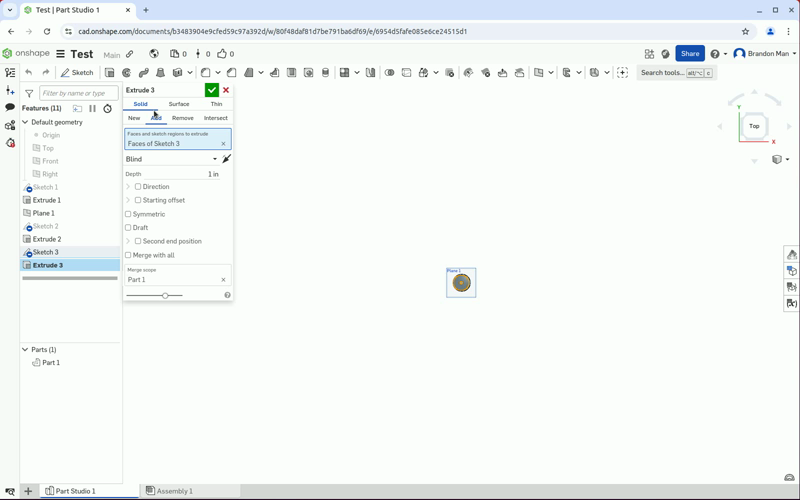
mouse_move(186, 120)
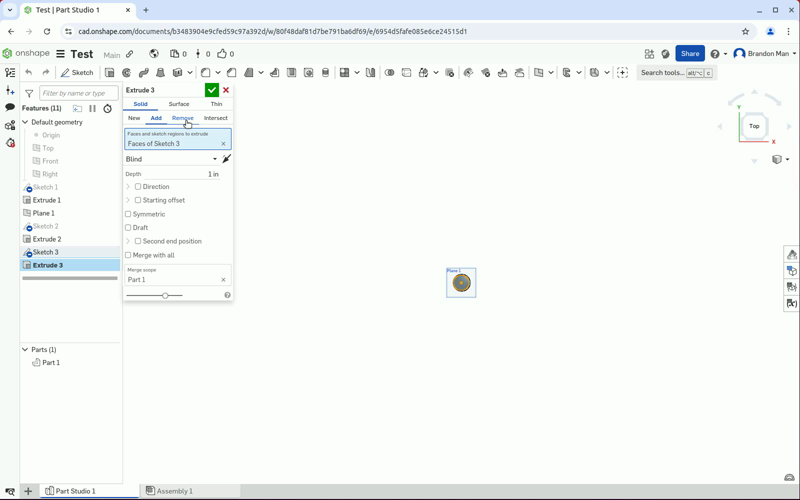
click(186, 120)
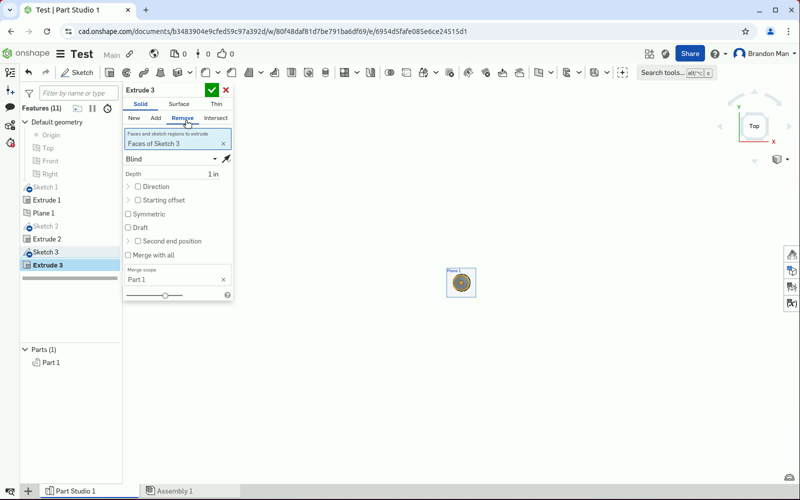
key(tab, 4)
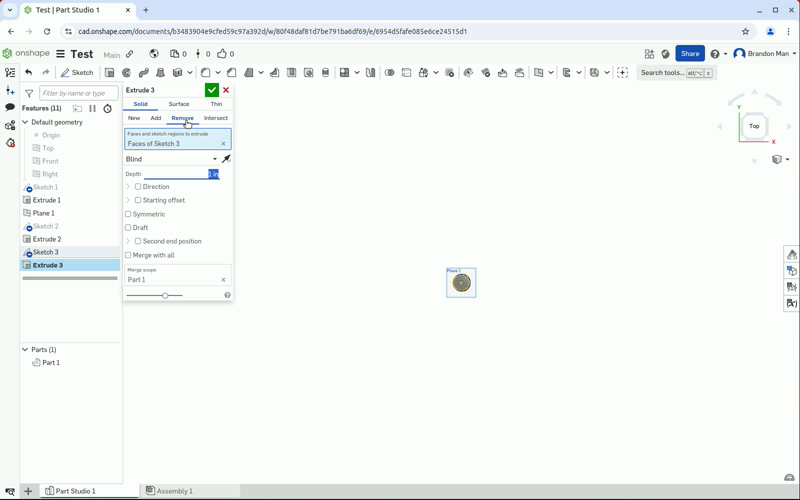
text(21.664)
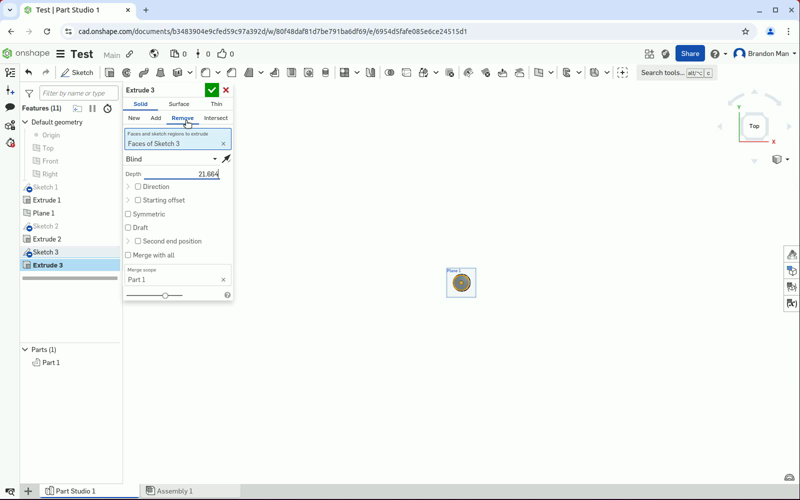
key(tab, 6)
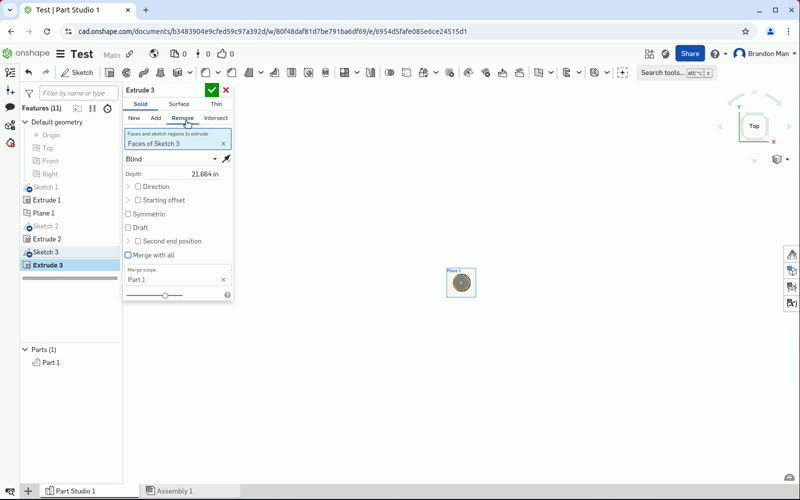
key(space)
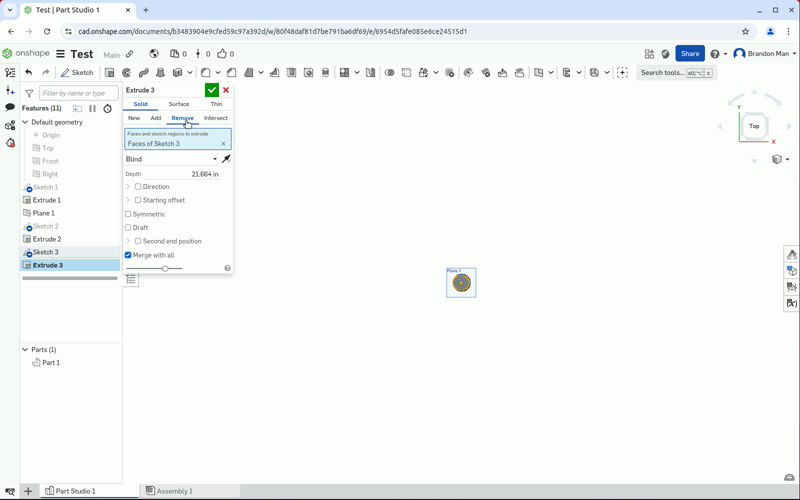
key(enter)
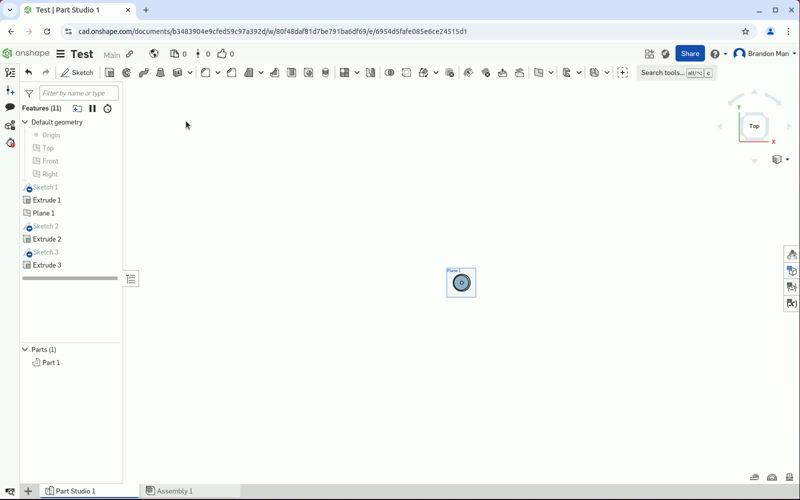
key(shift+h)
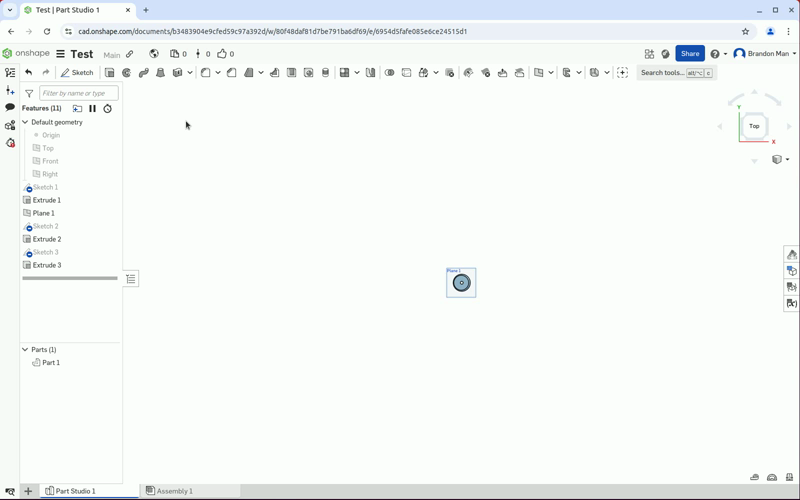
key(shift+h)
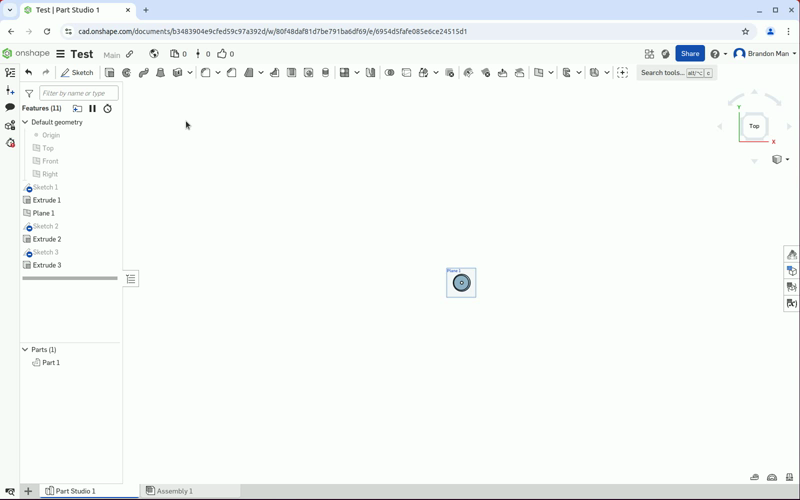
mouse_move(73, 189)
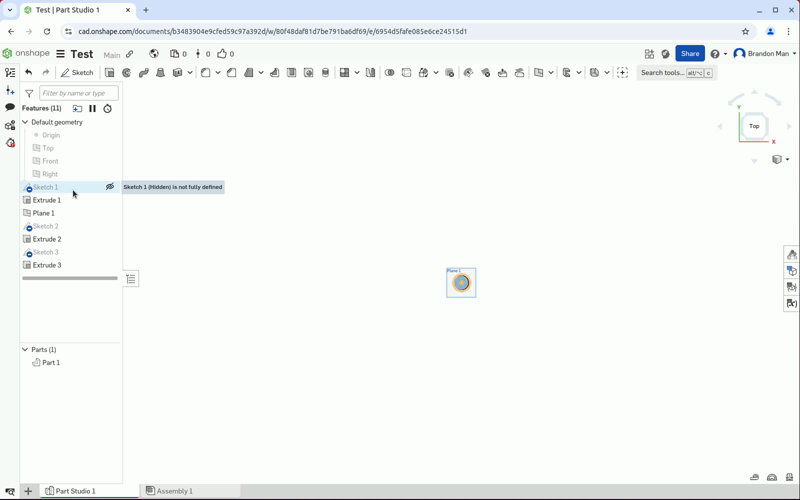
click(73, 189)
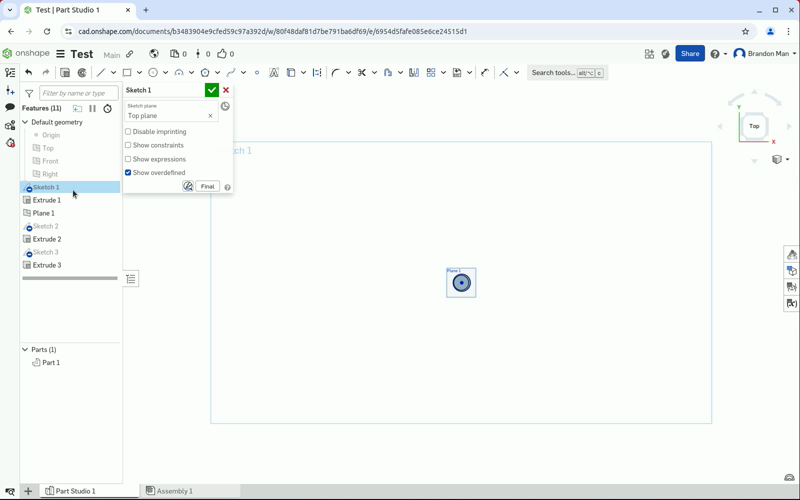
mouse_move(229, 92)
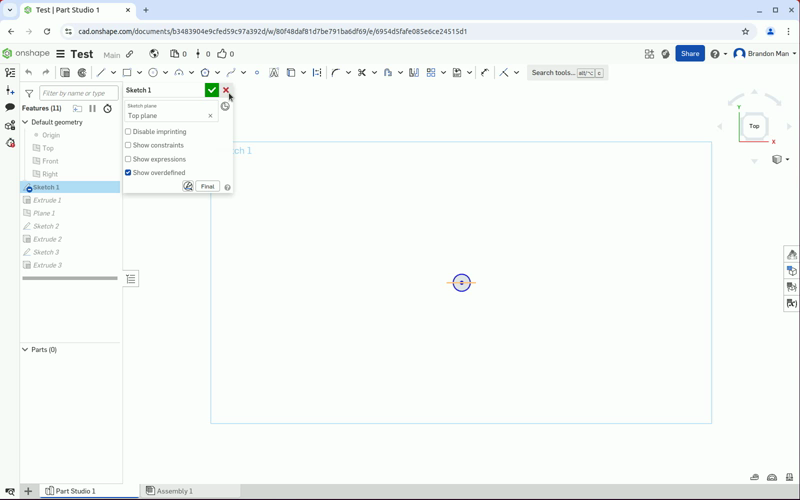
click(229, 92)
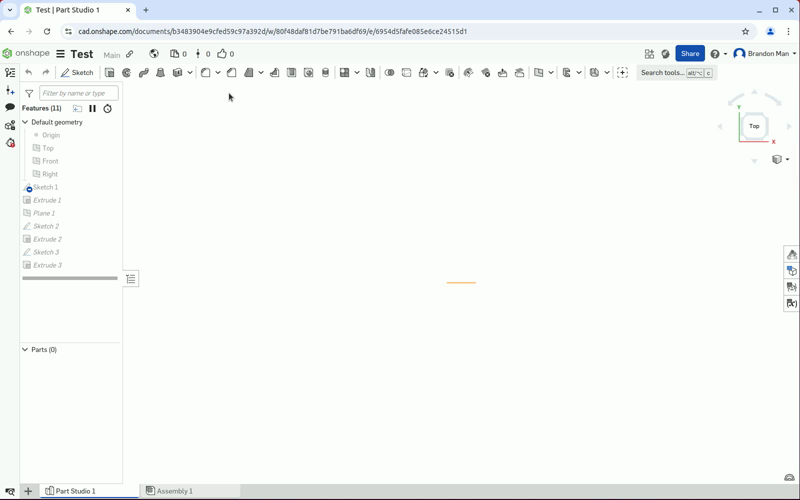
key(shift+s)
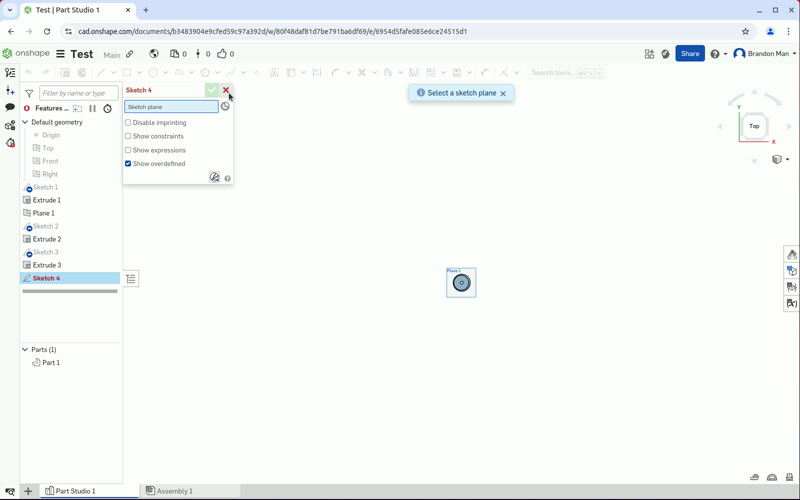
mouse_move(73, 215)
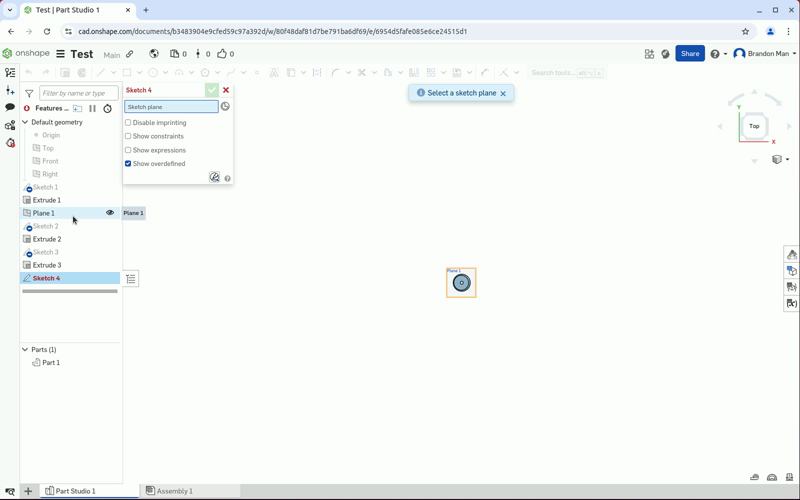
click(73, 215)
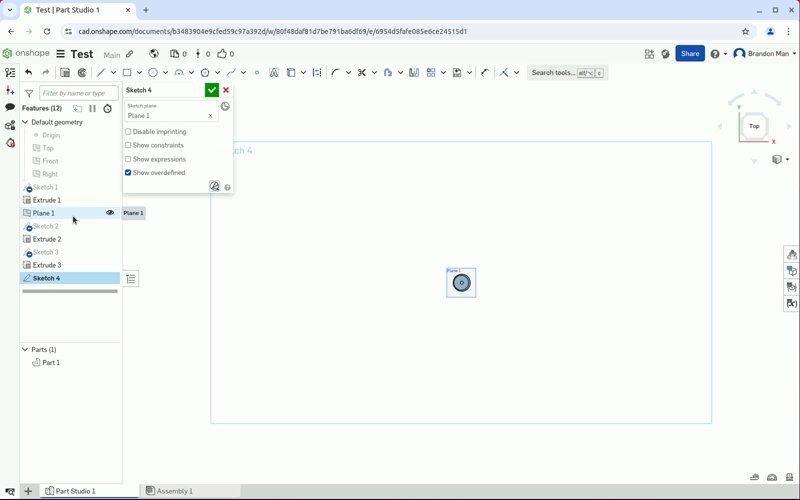
mouse_move(73, 352)
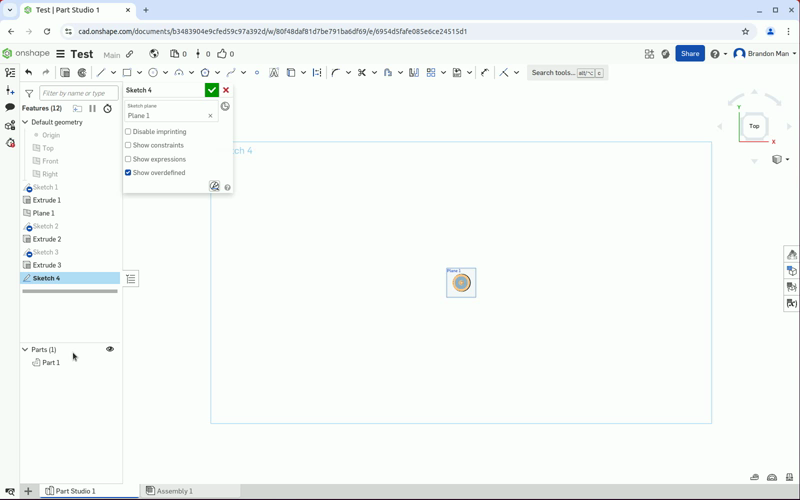
key(y)
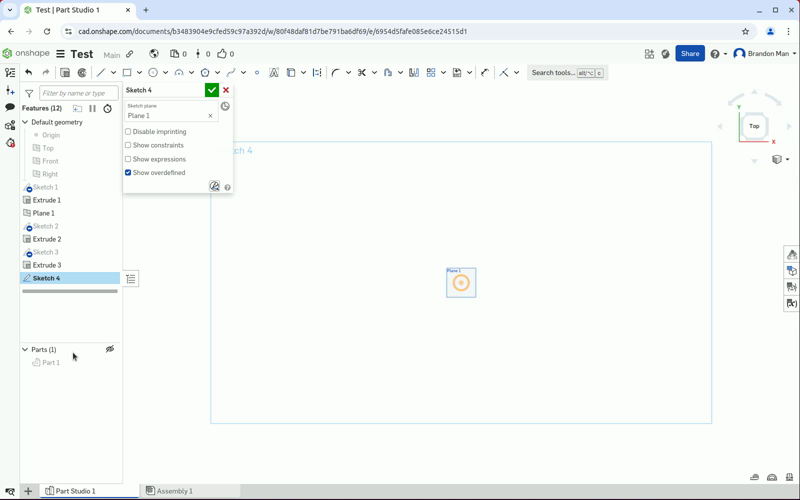
key(c)
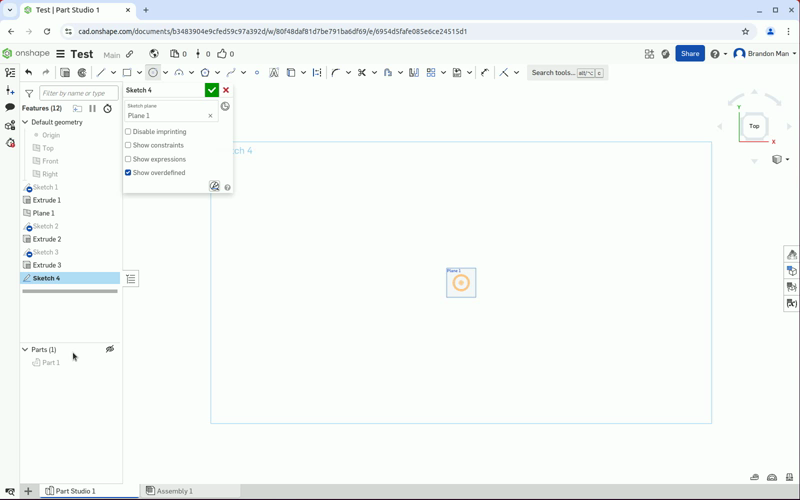
key_down(shift)
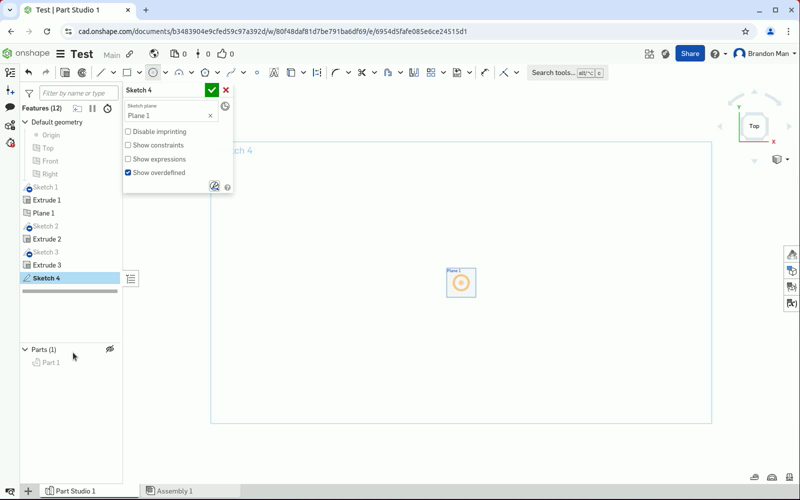
mouse_move(461, 282)
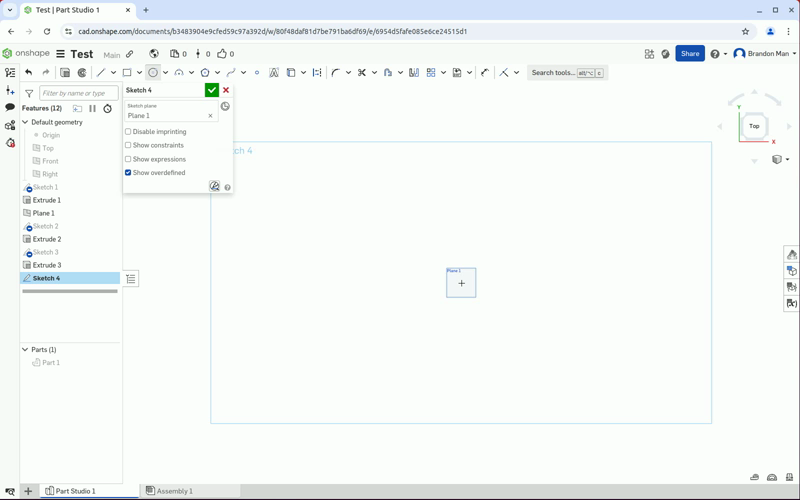
click(461, 282)
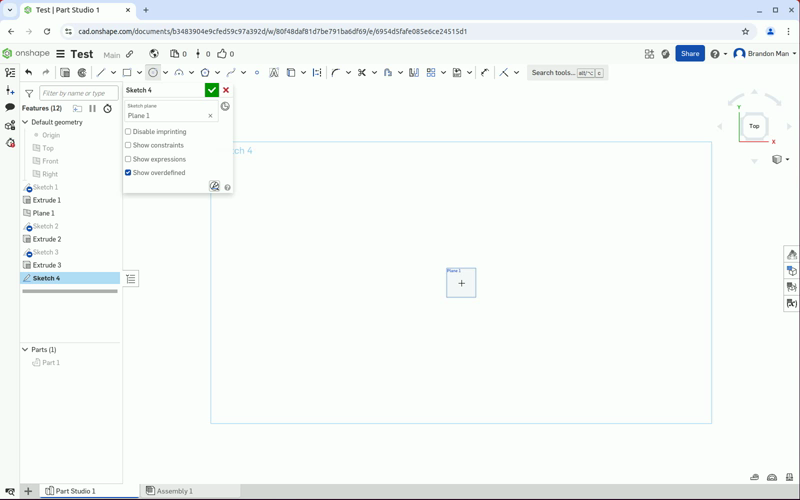
key_up(shift)
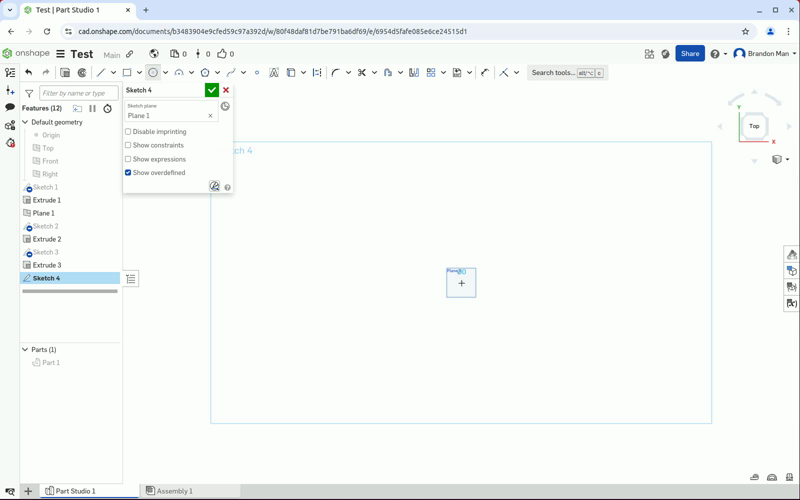
mouse_move(470, 282)
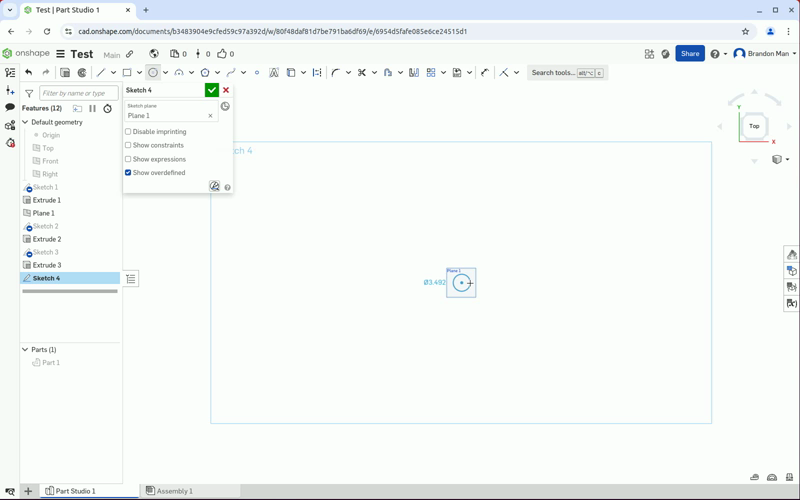
click(470, 282)
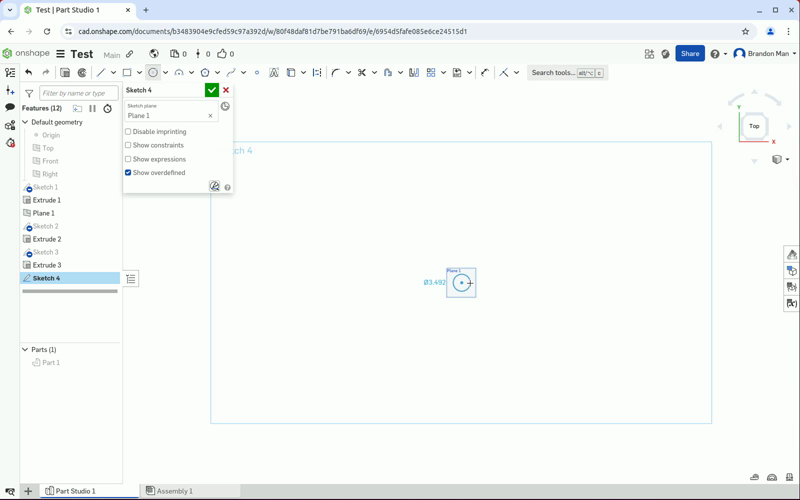
key(esc)
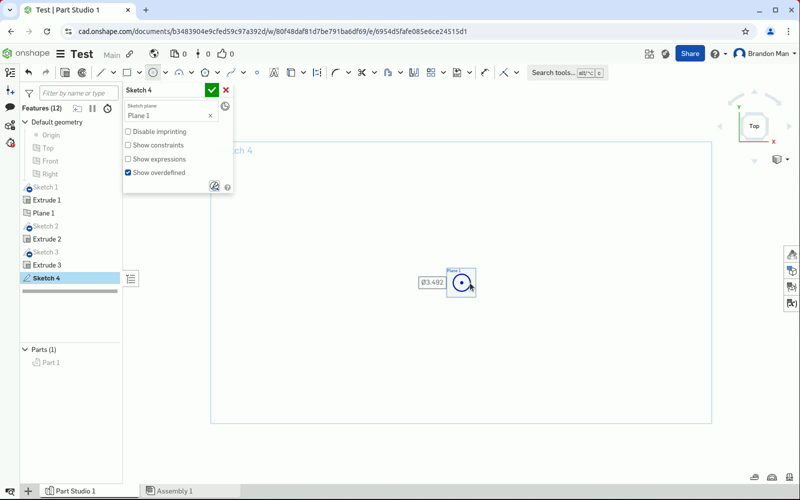
key(c)
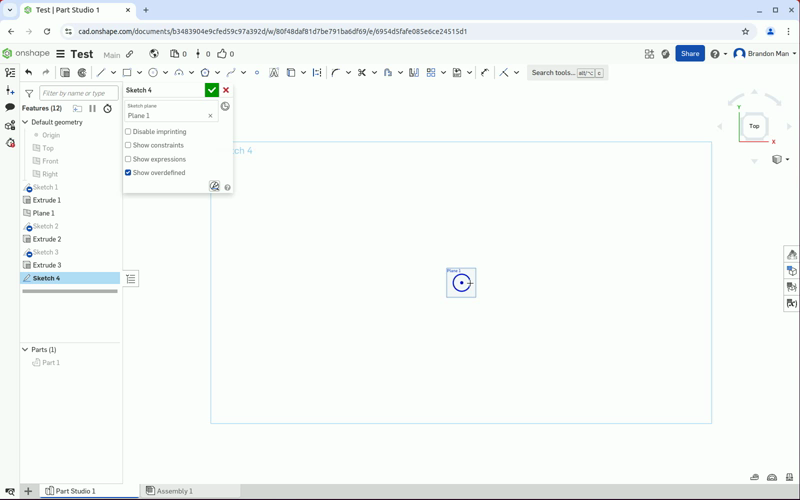
key_down(shift)
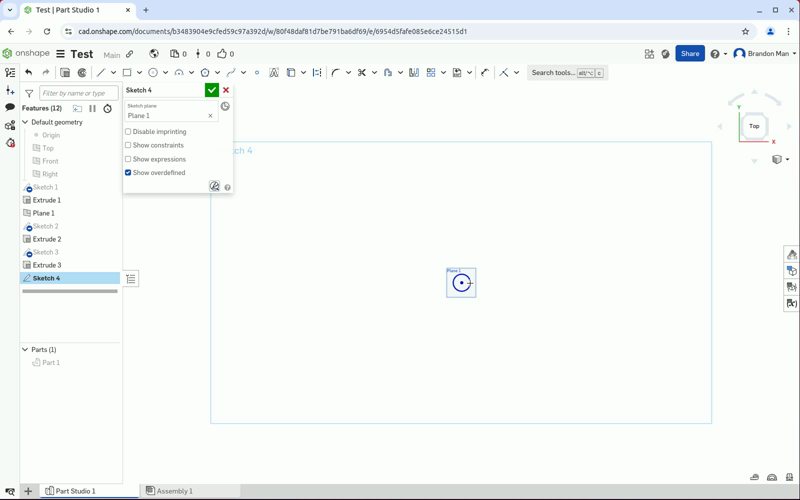
mouse_move(461, 282)
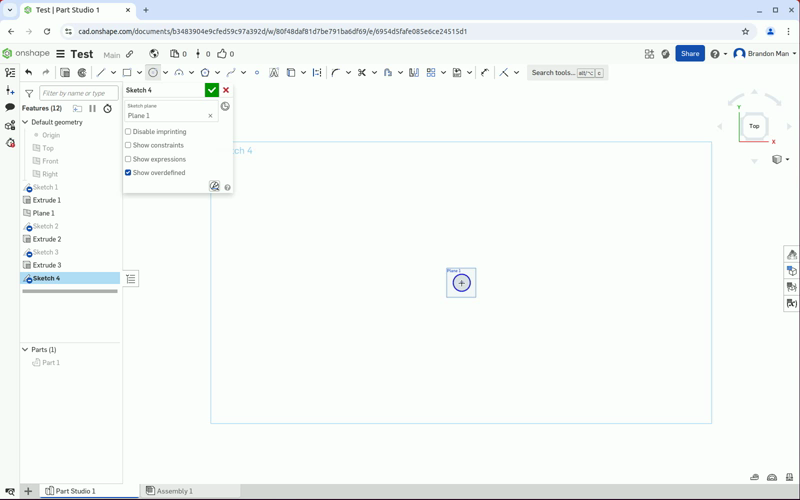
click(461, 282)
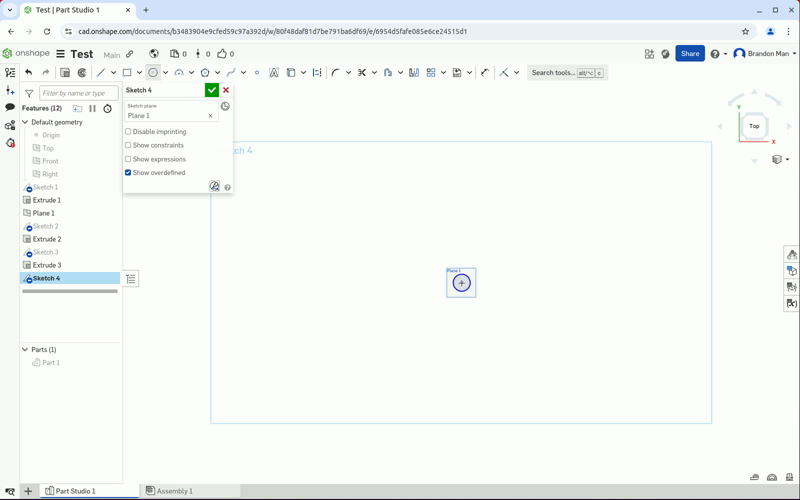
key_up(shift)
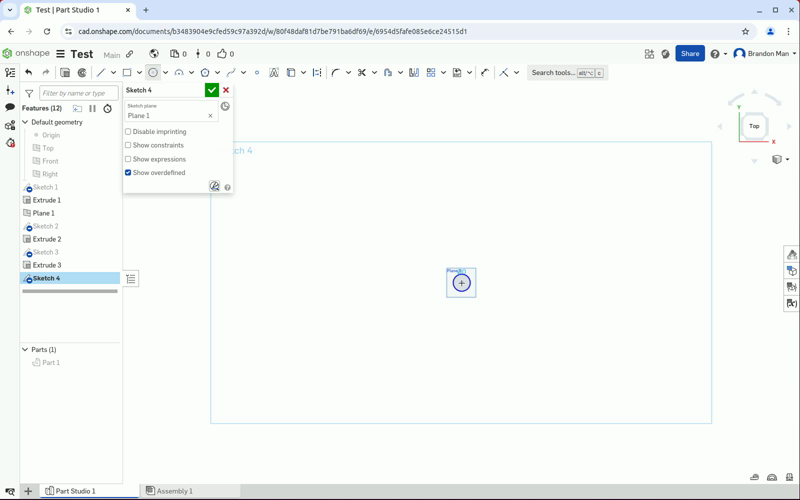
mouse_move(469, 282)
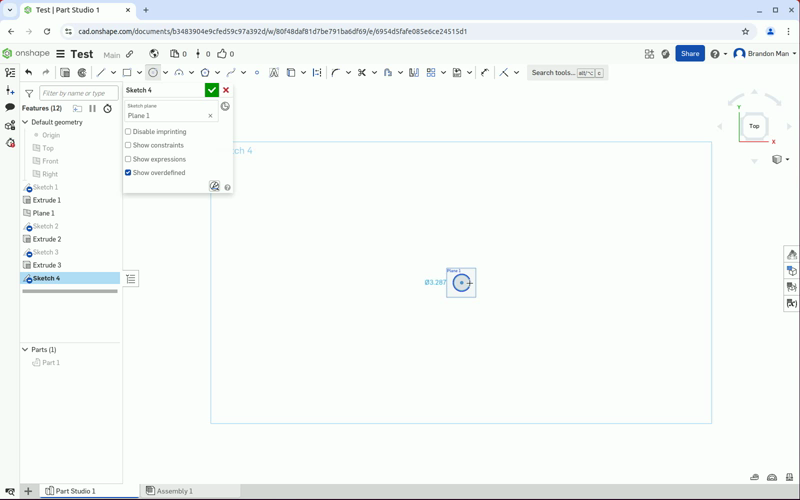
click(469, 282)
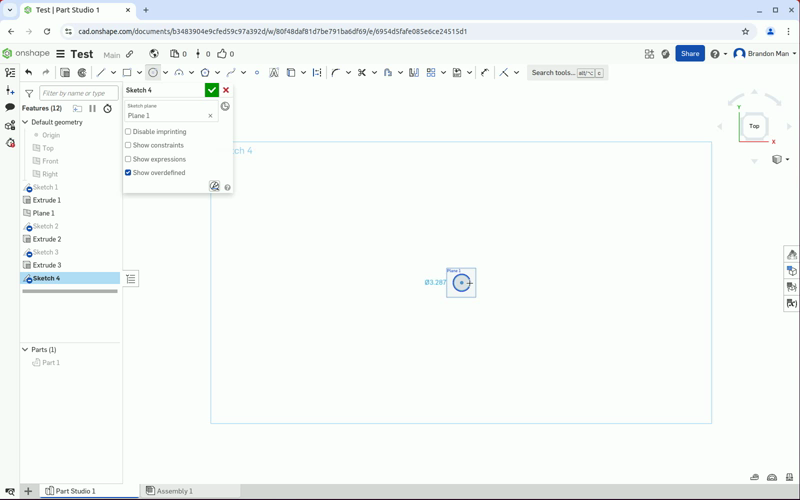
key(esc)
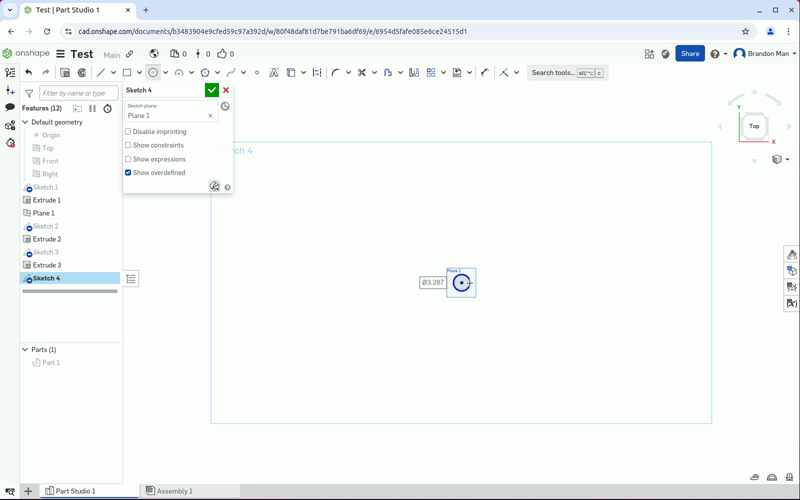
mouse_move(469, 284)
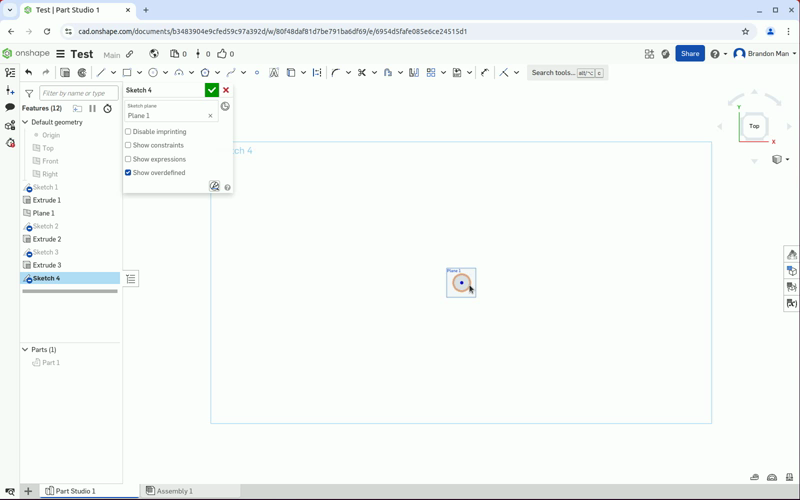
scroll(6)
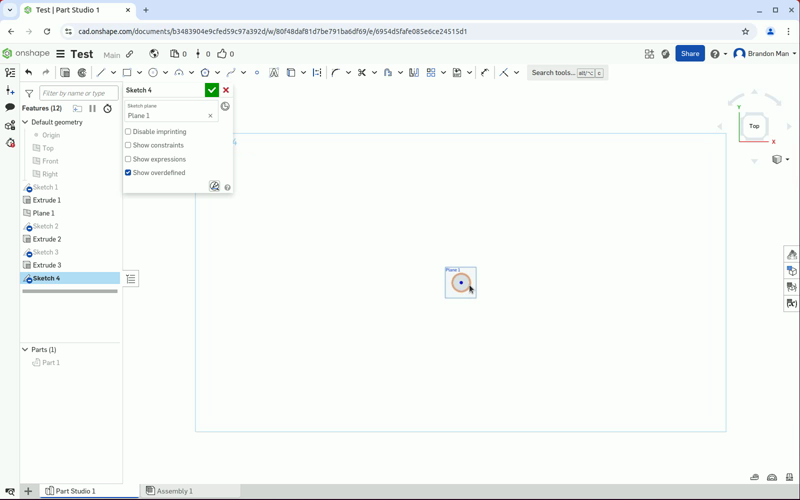
scroll(6)
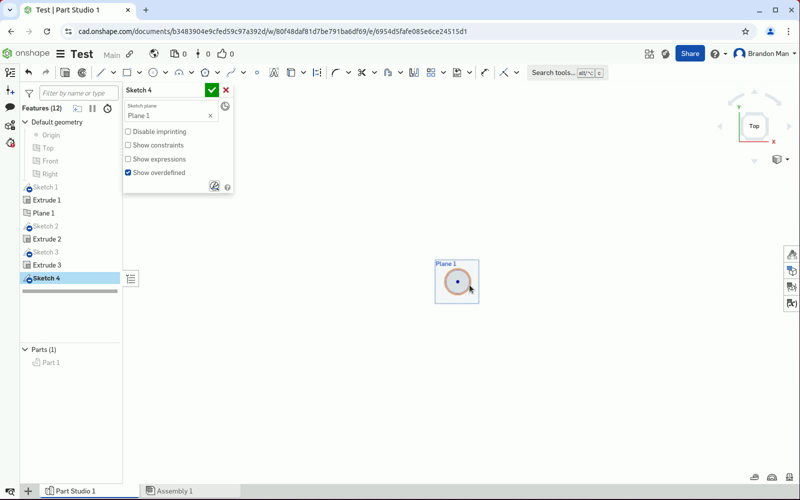
scroll(6)
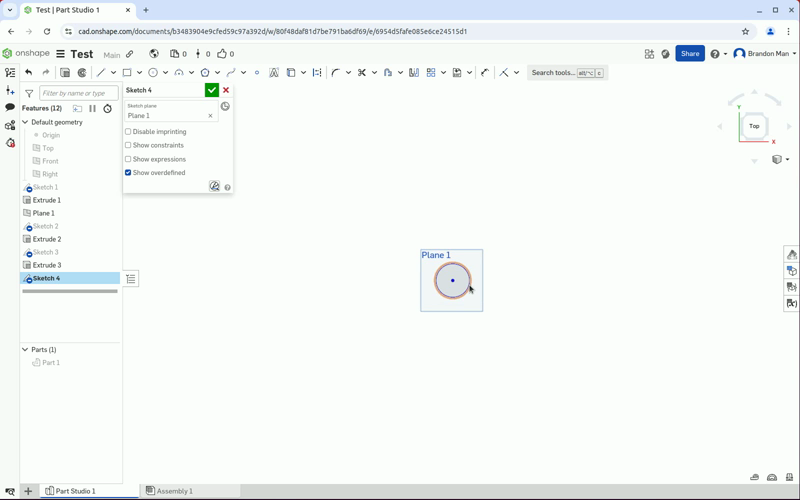
scroll(6)
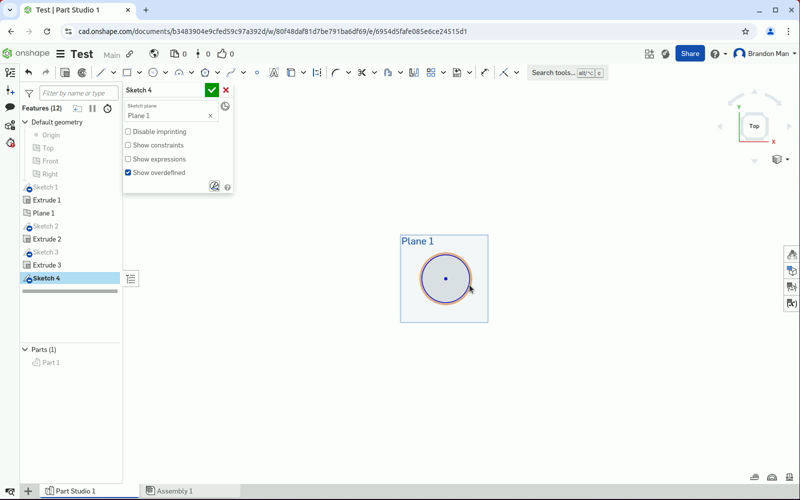
scroll(6)
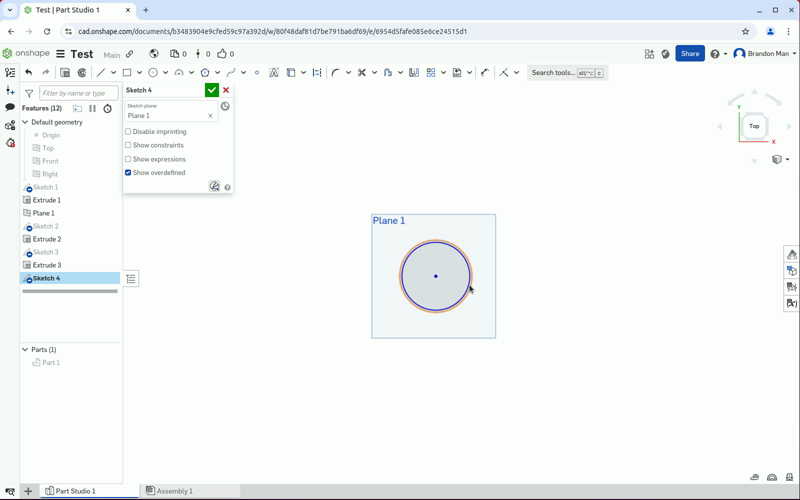
scroll(6)
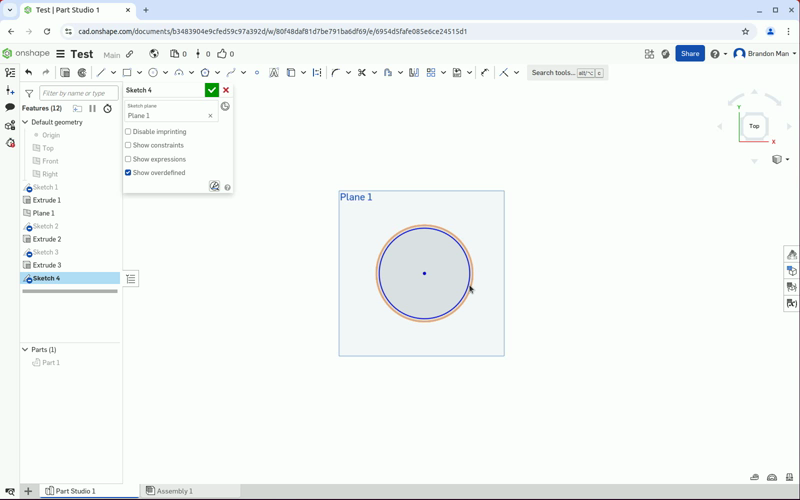
scroll(6)
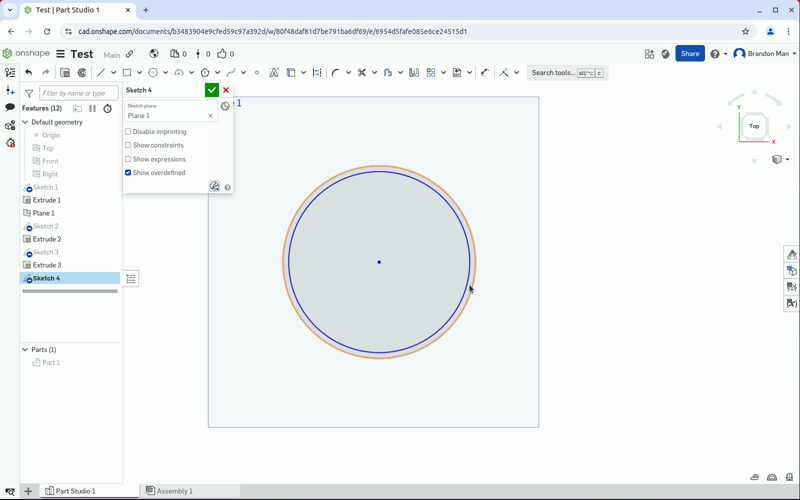
click(469, 284)
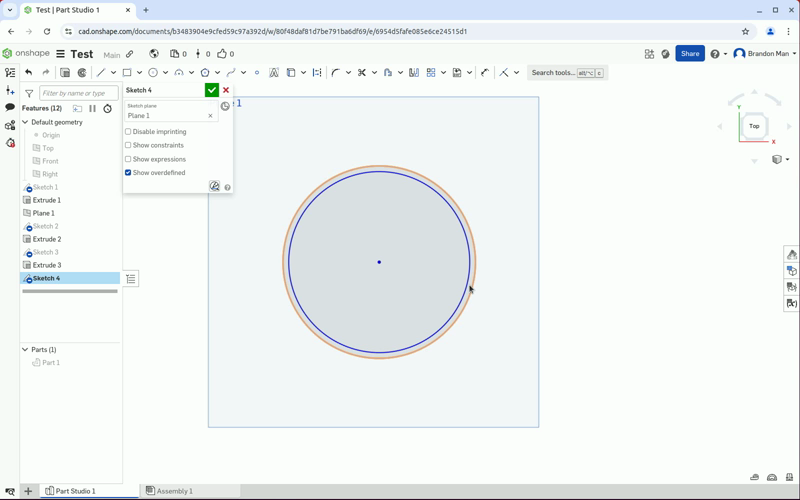
scroll(-6)
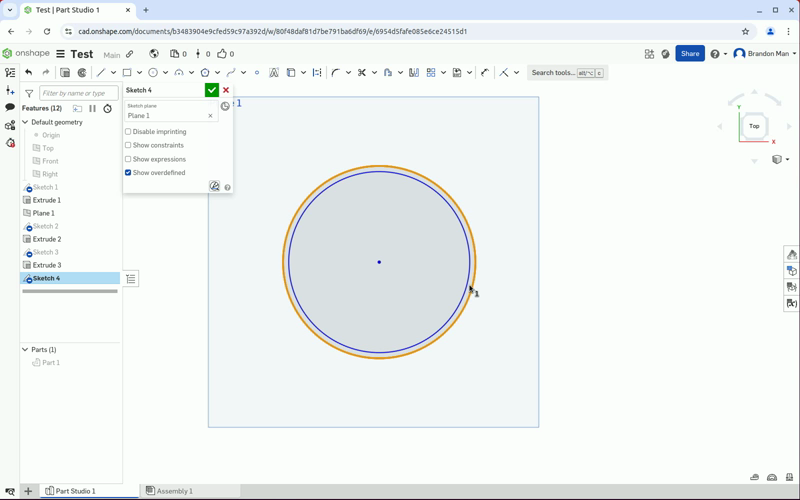
scroll(-6)
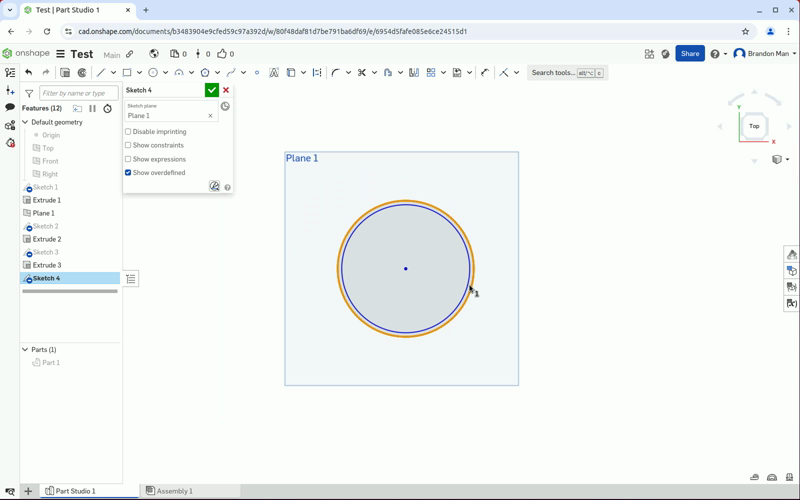
scroll(-6)
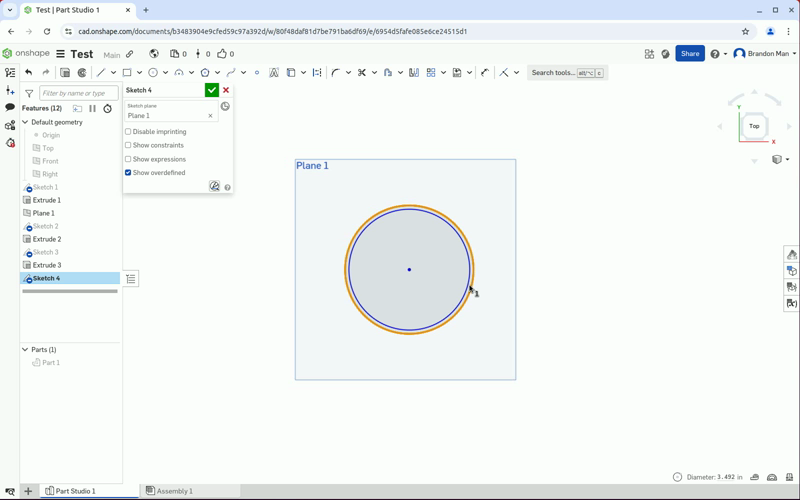
scroll(-6)
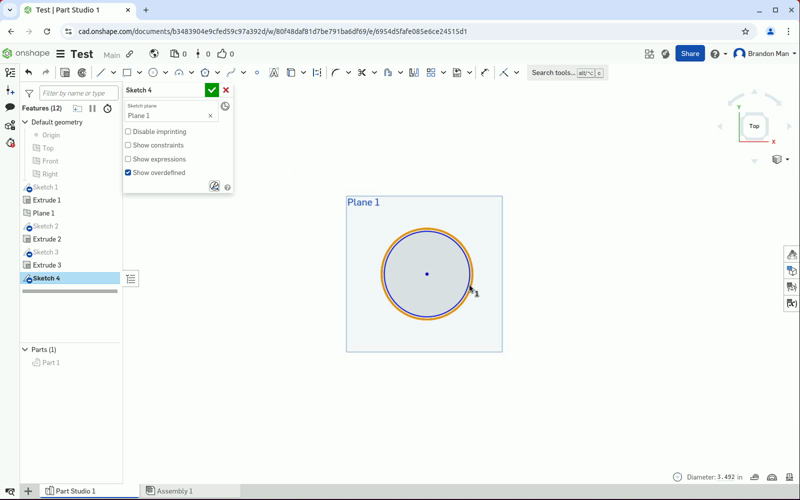
scroll(-6)
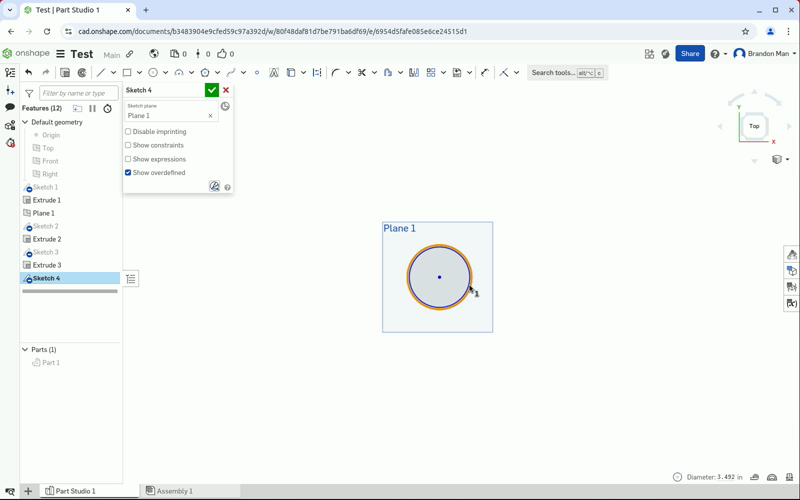
scroll(-6)
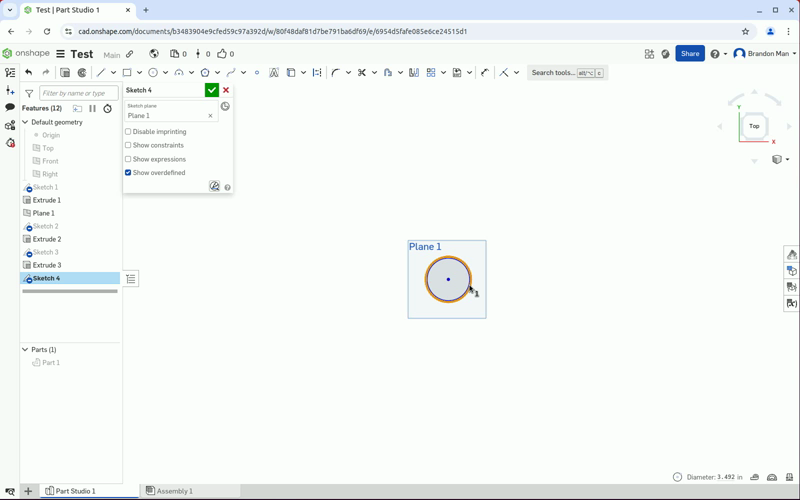
scroll(-6)
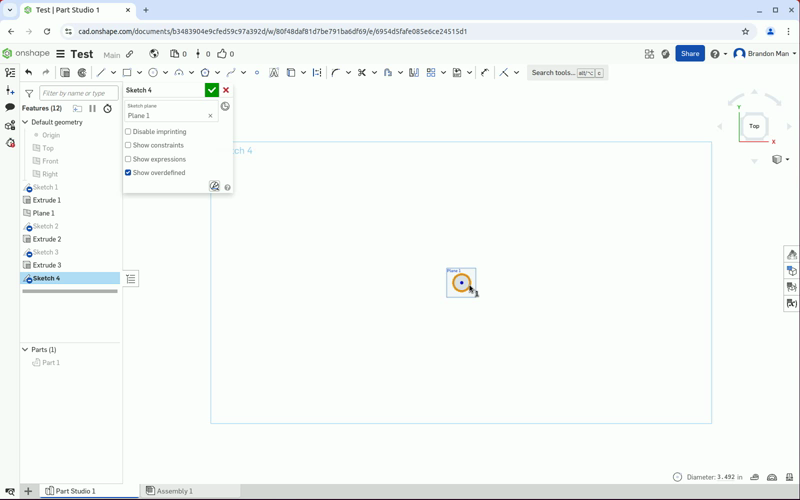
mouse_move(73, 352)
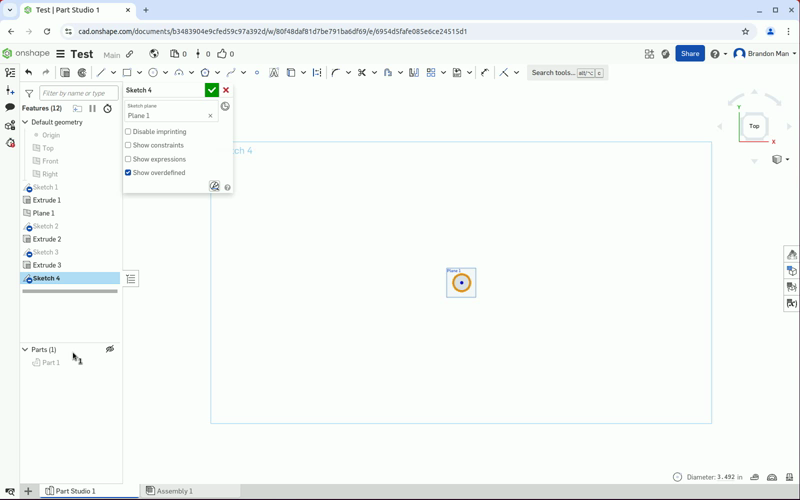
key(shift+y)
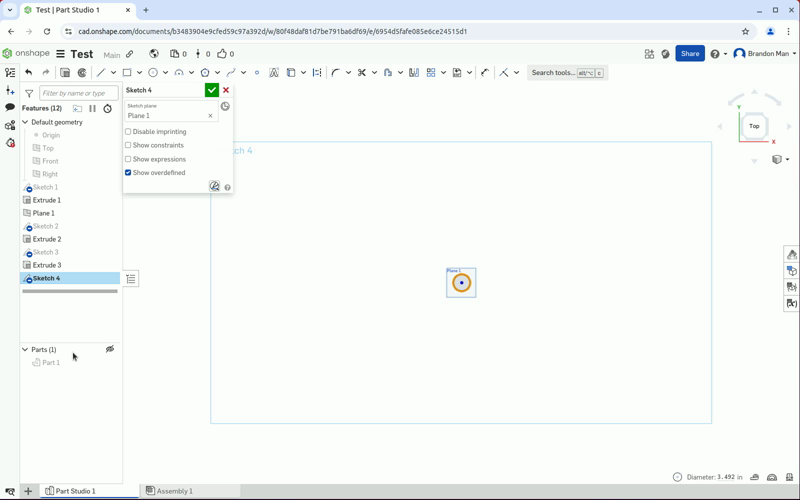
key(shift+e)
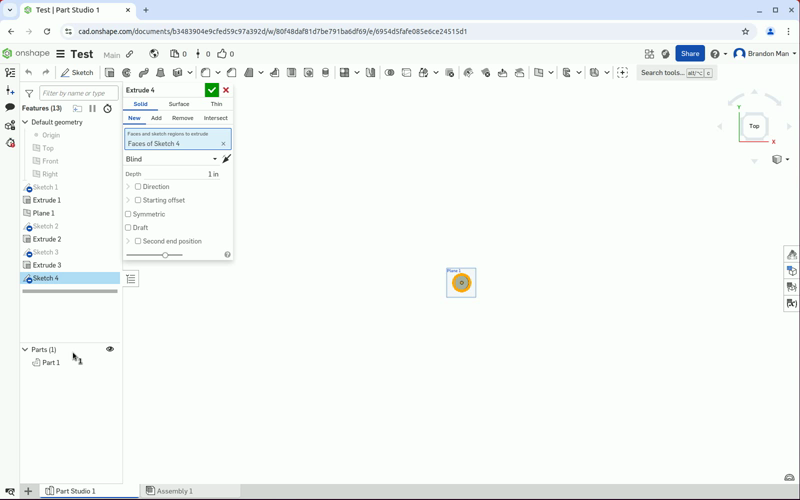
mouse_move(143, 106)
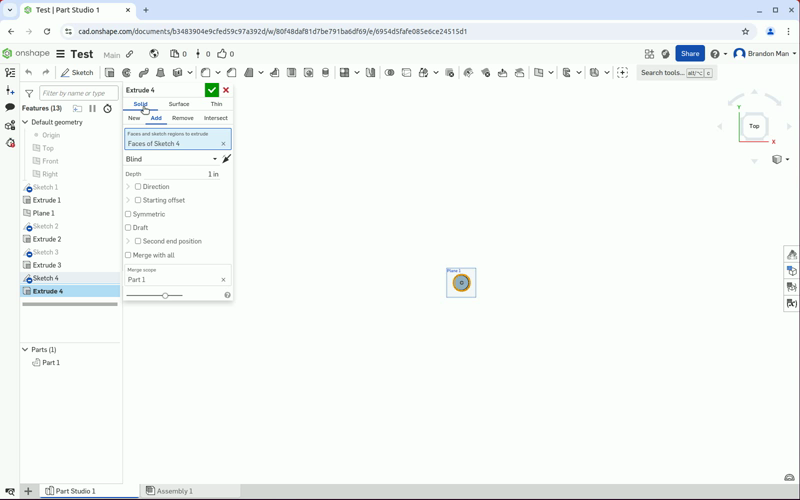
click(143, 106)
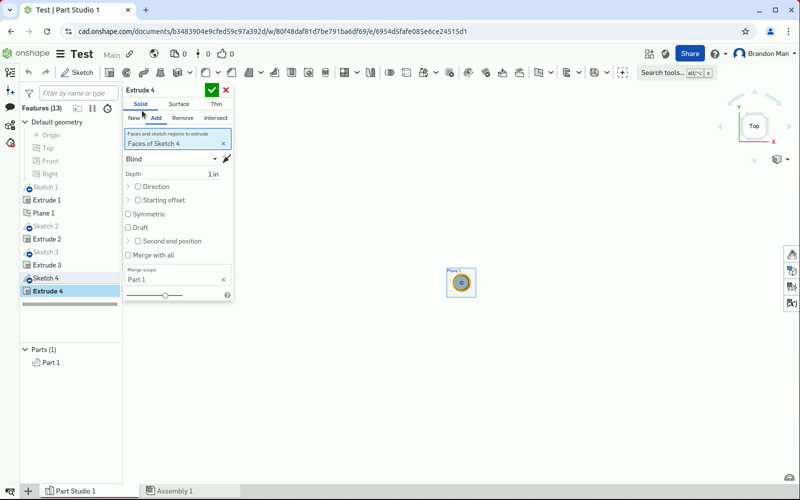
mouse_move(137, 120)
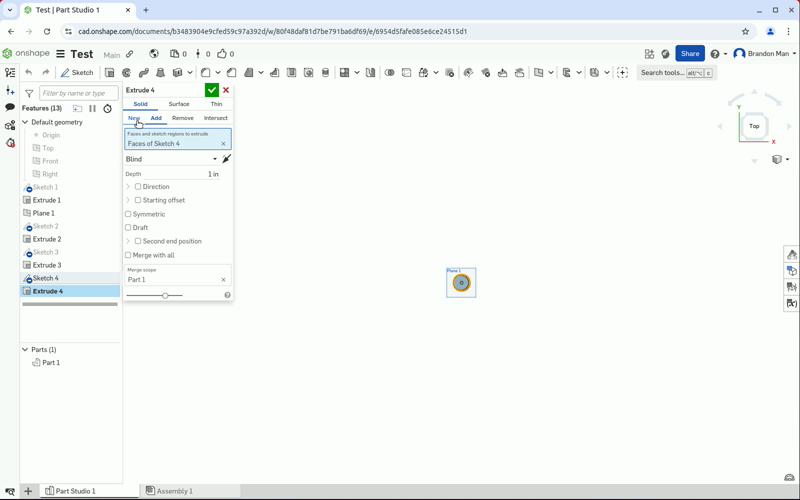
click(137, 120)
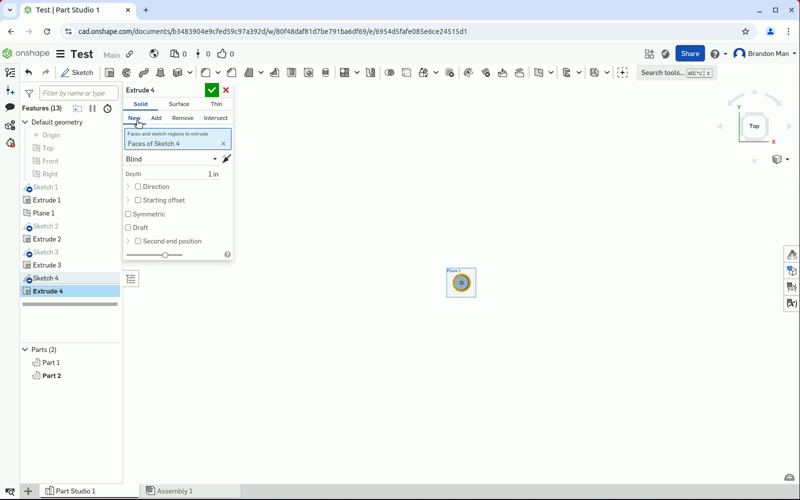
key(tab, 4)
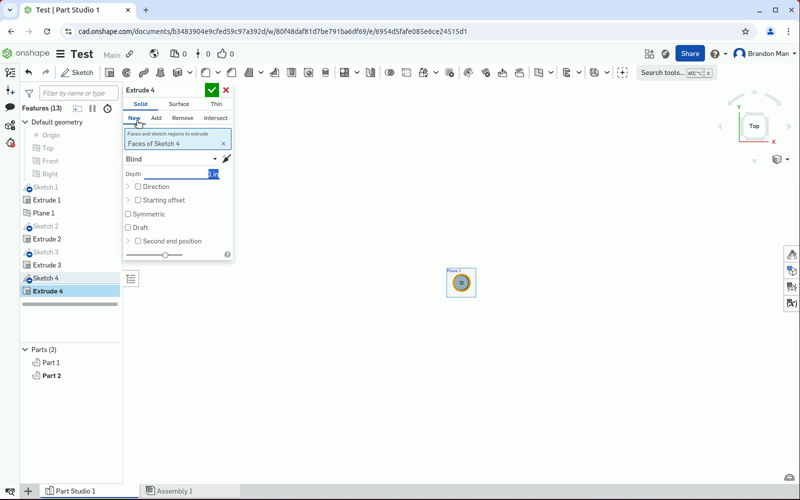
text(-0.241)
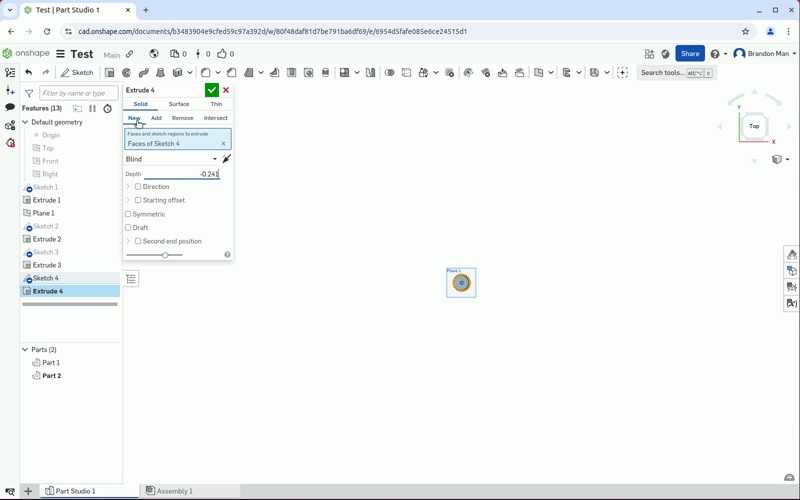
key(enter)
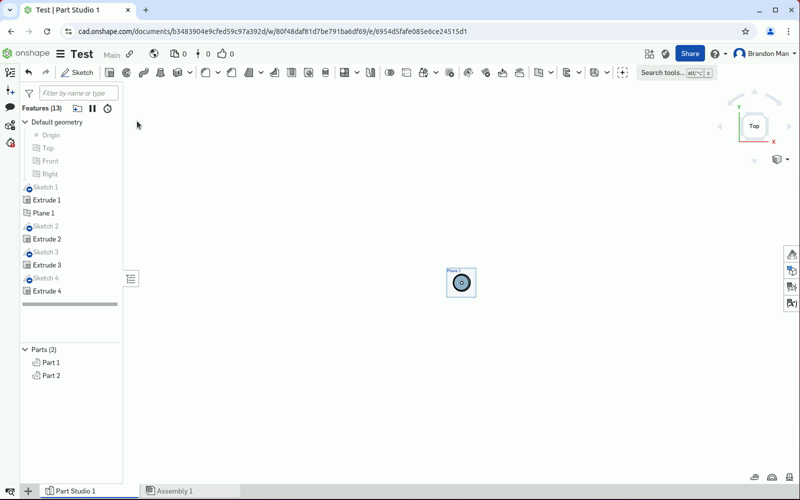
key(shift+h)
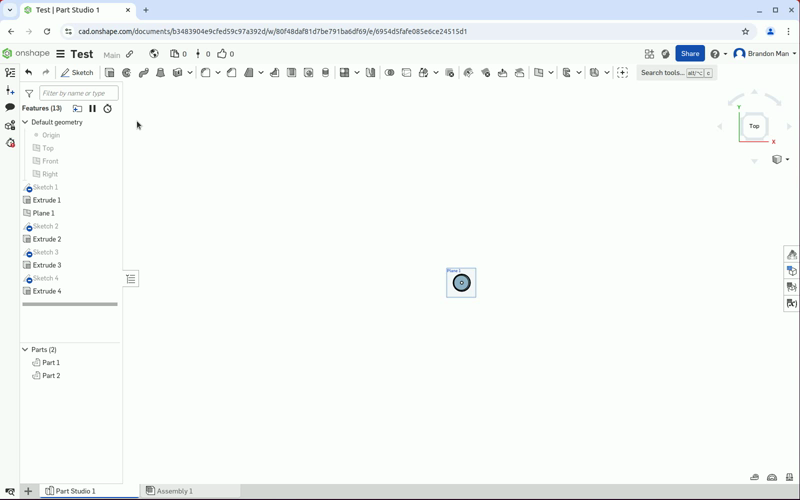
key(shift+h)
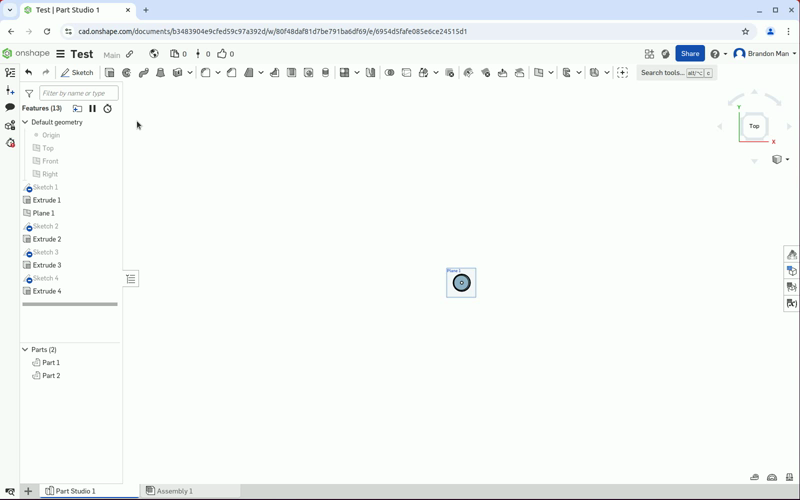
mouse_move(73, 189)
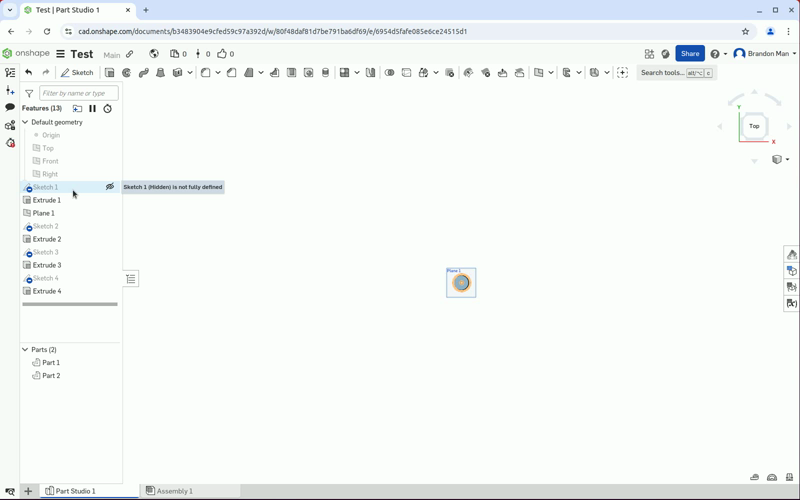
click(73, 189)
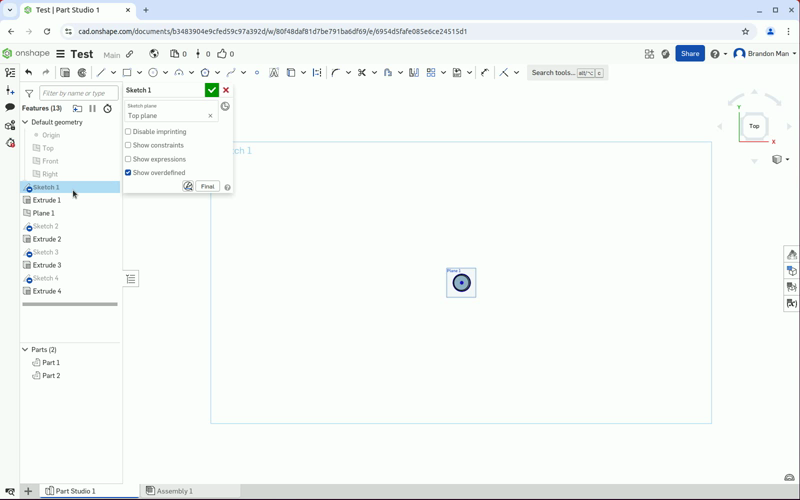
mouse_move(229, 92)
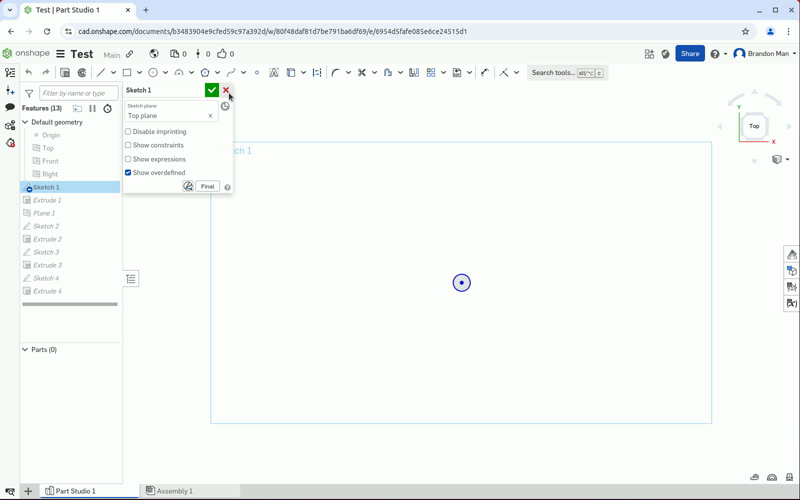
click(229, 92)
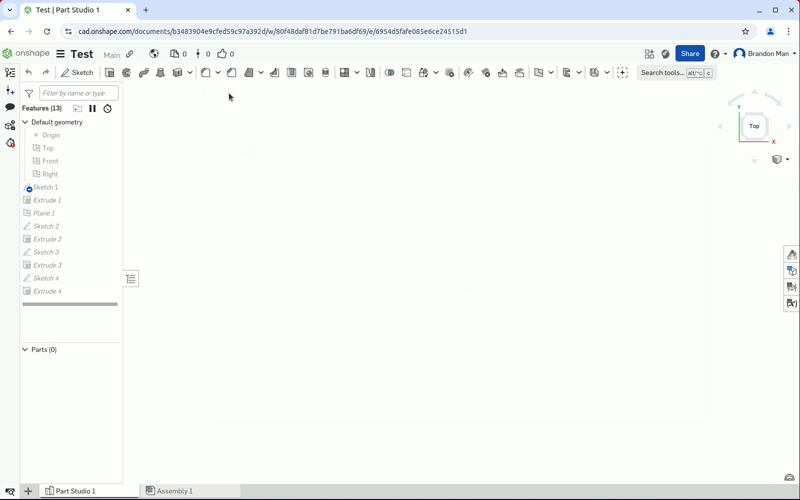
key(shift+s)
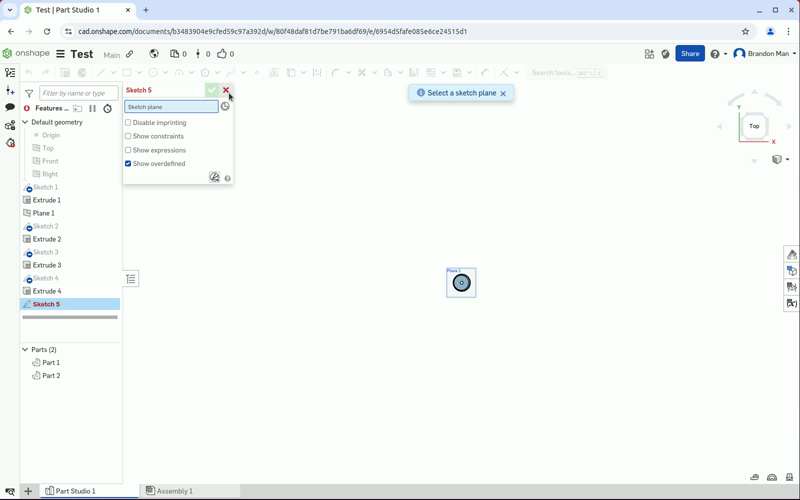
mouse_move(73, 215)
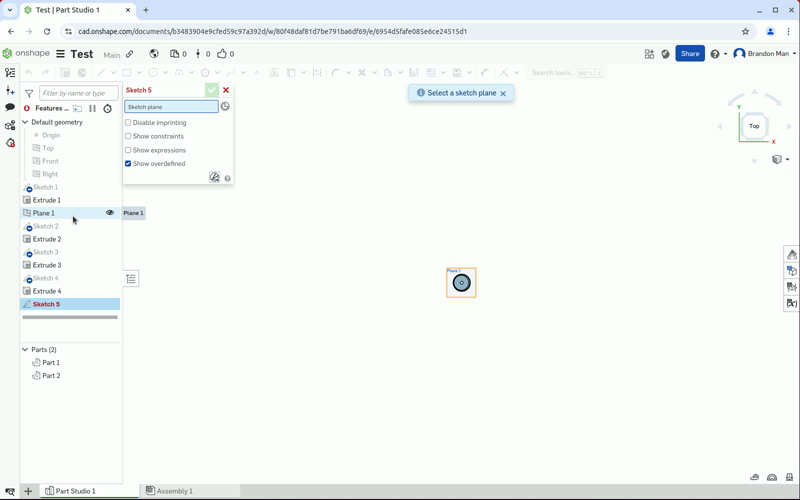
click(73, 215)
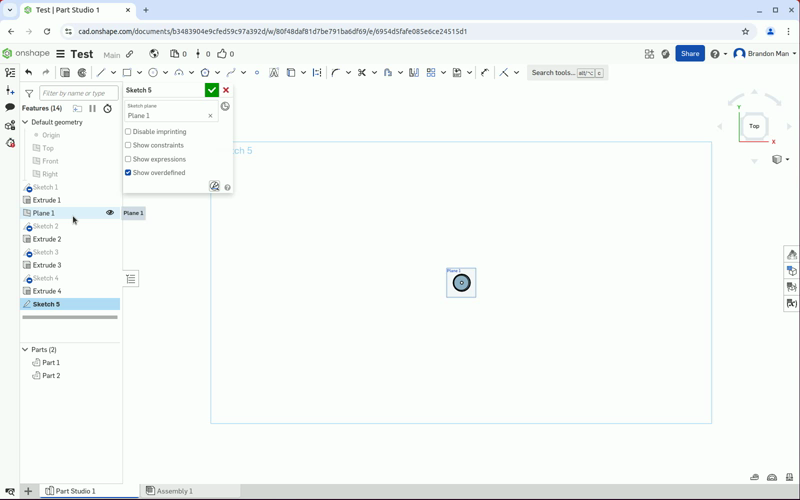
mouse_move(73, 352)
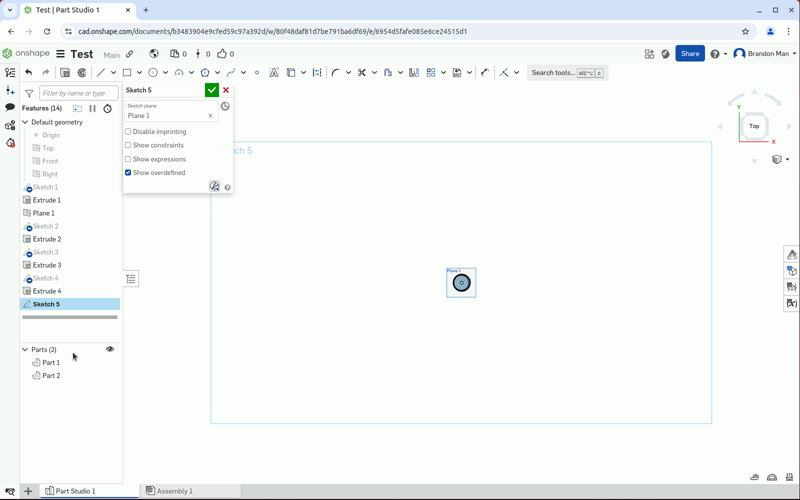
key(y)
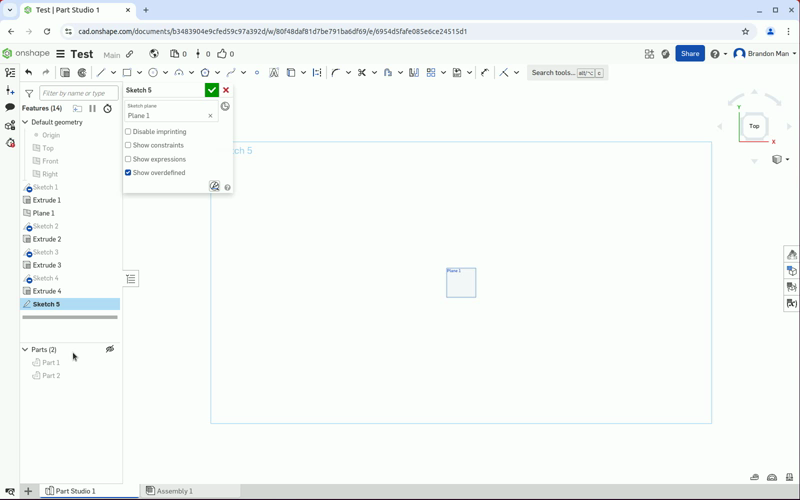
key(c)
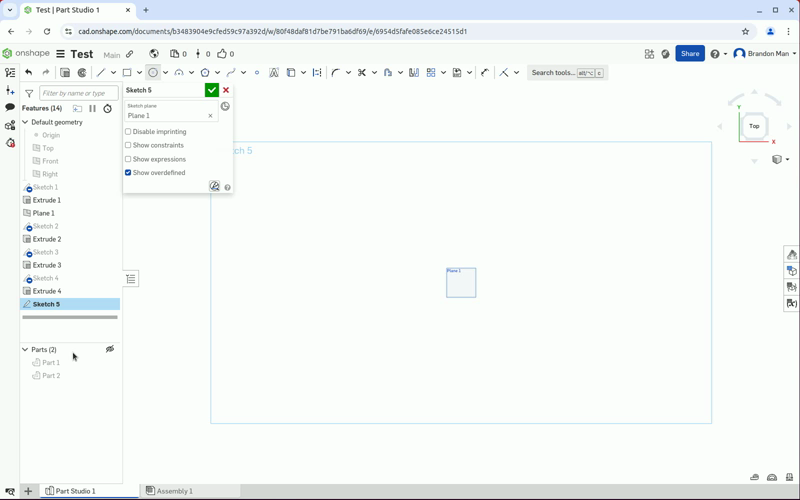
key_down(shift)
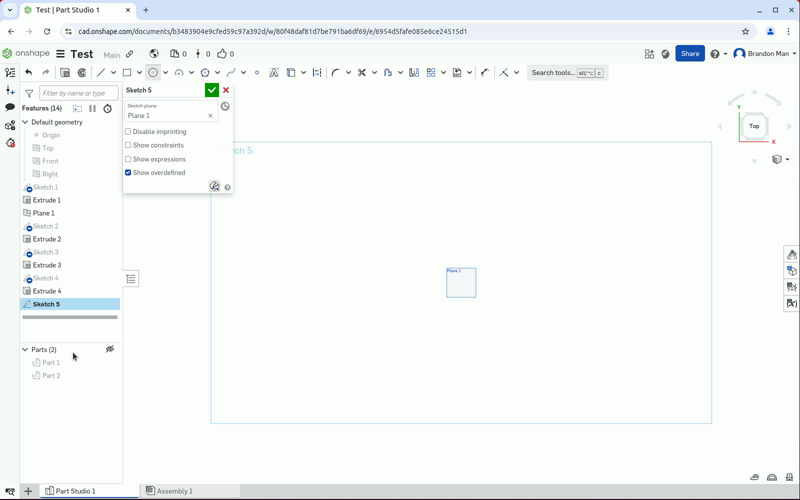
mouse_move(461, 282)
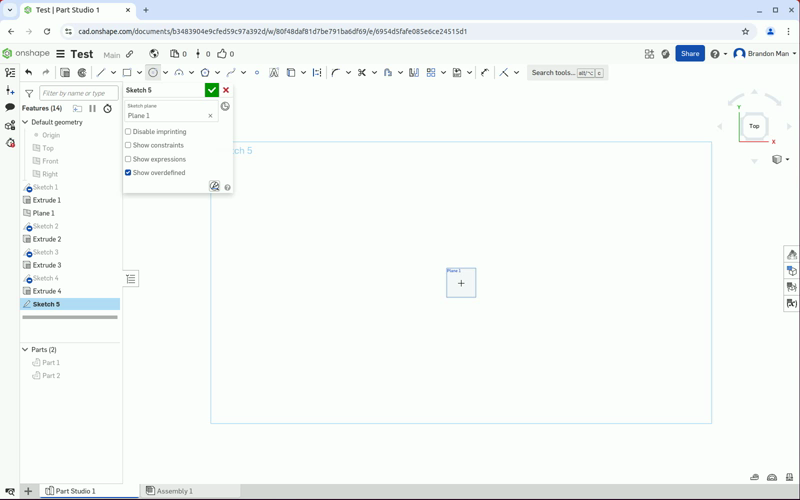
click(461, 282)
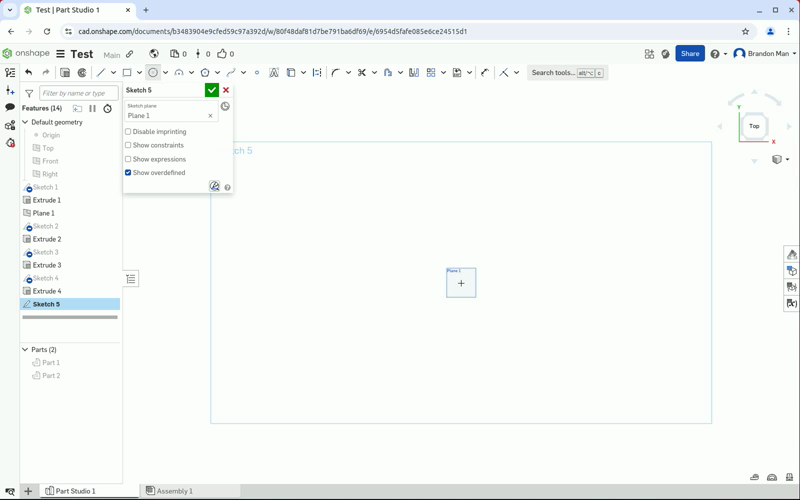
key_up(shift)
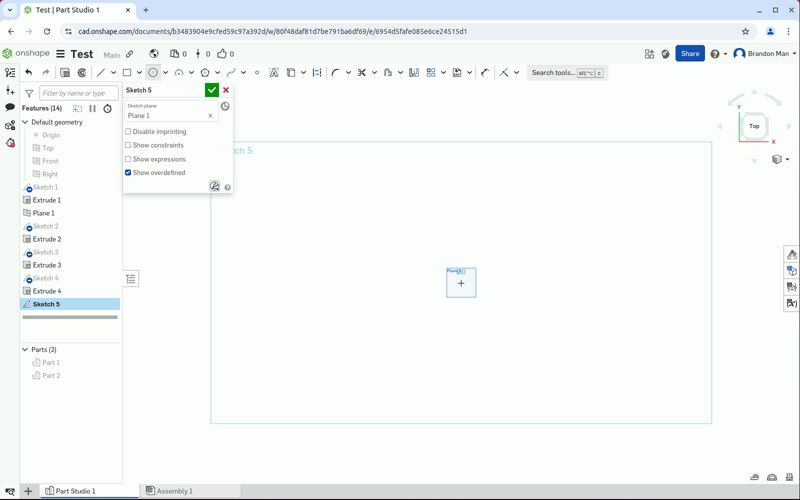
mouse_move(468, 282)
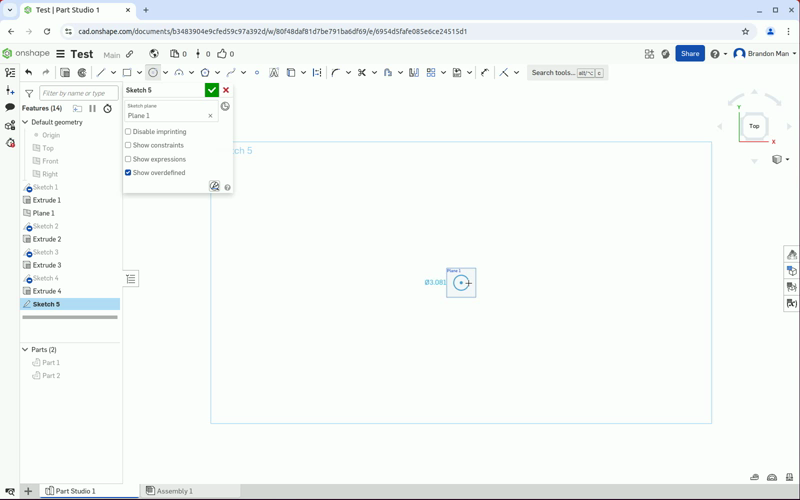
click(468, 282)
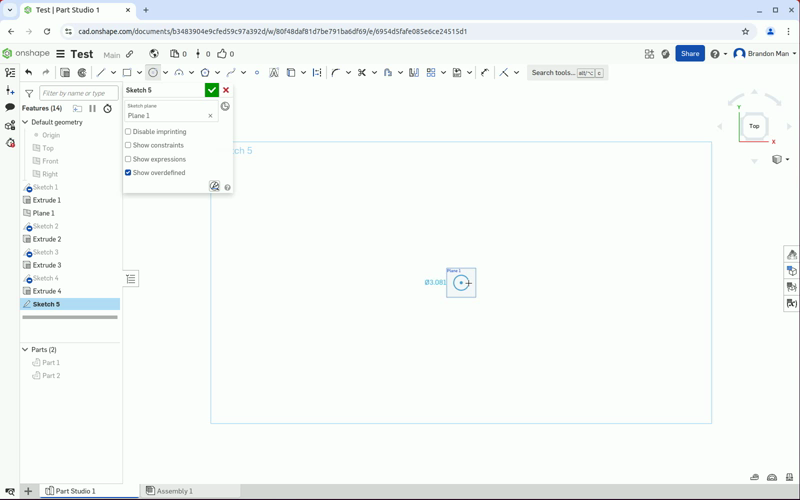
key(esc)
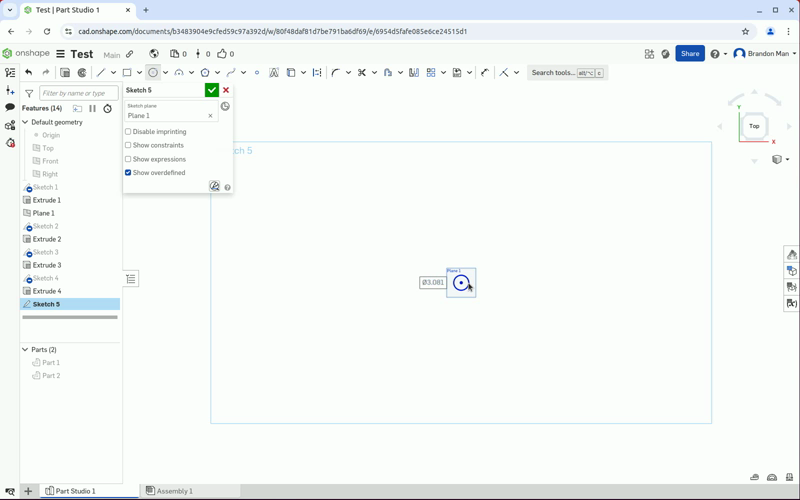
key(c)
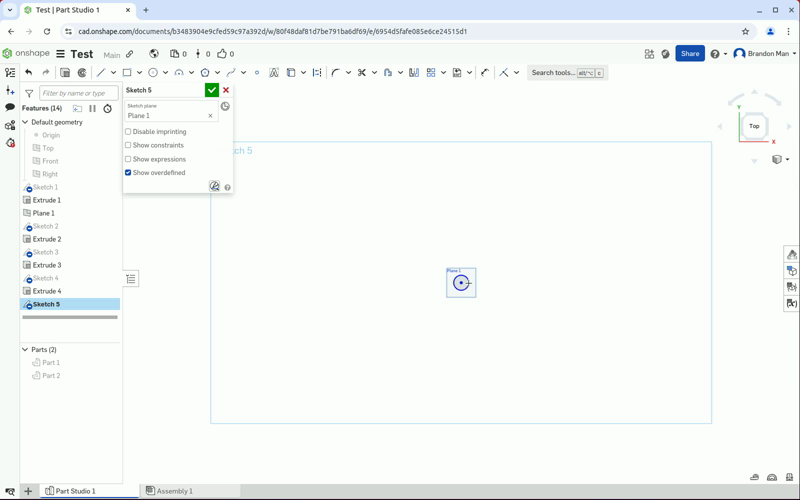
key_down(shift)
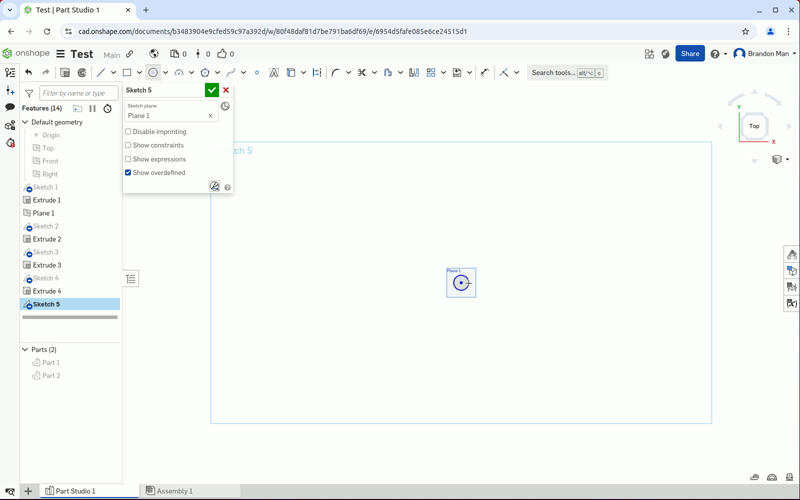
mouse_move(461, 282)
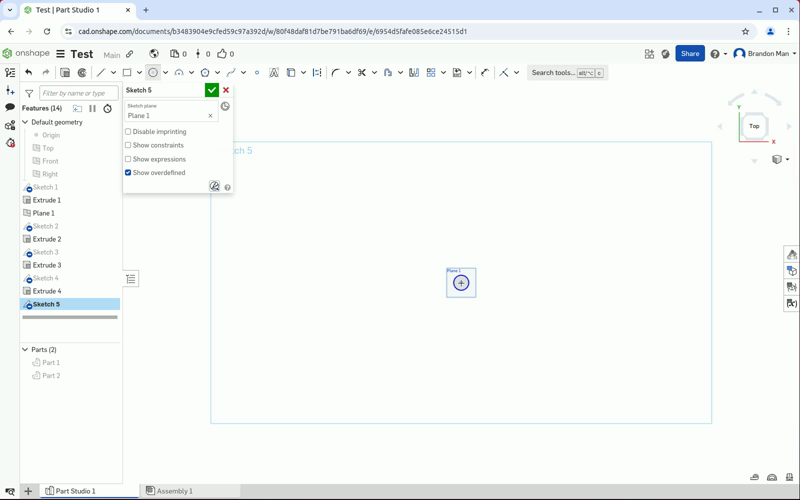
click(461, 282)
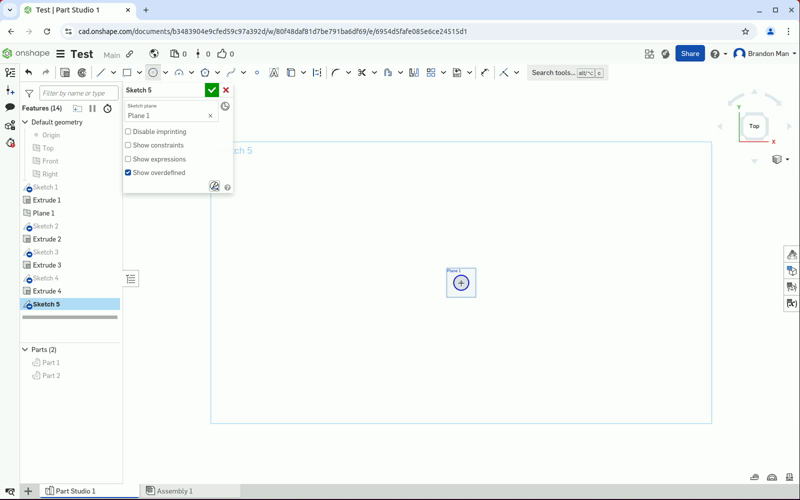
key_up(shift)
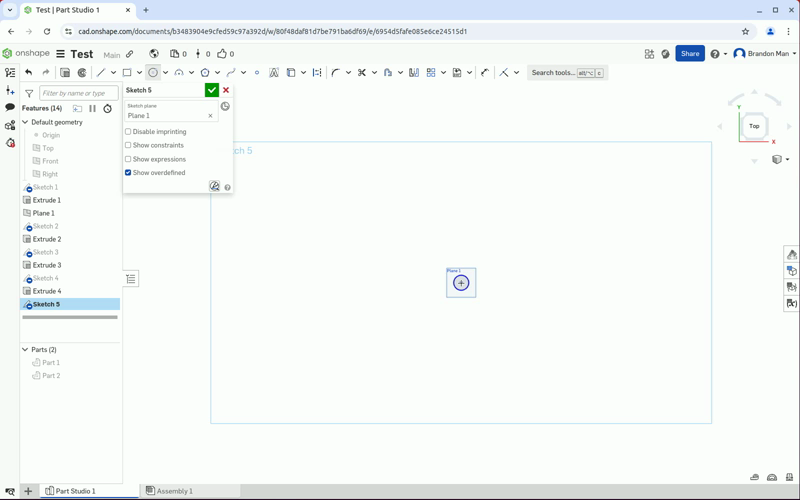
mouse_move(462, 282)
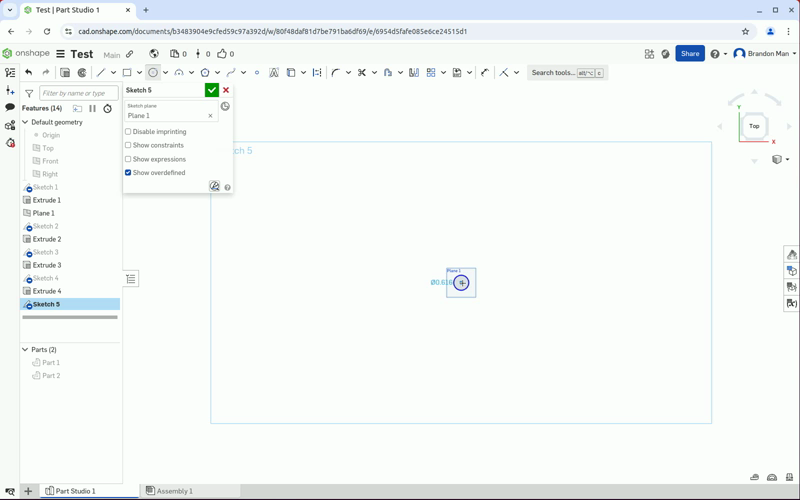
scroll(6)
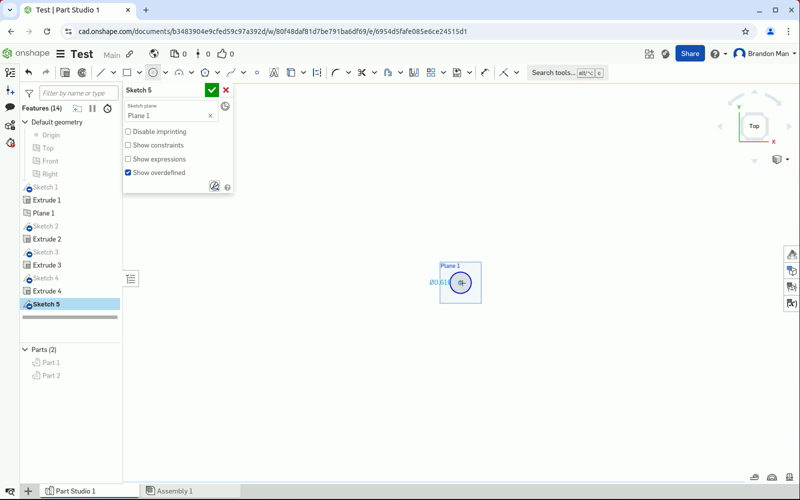
scroll(6)
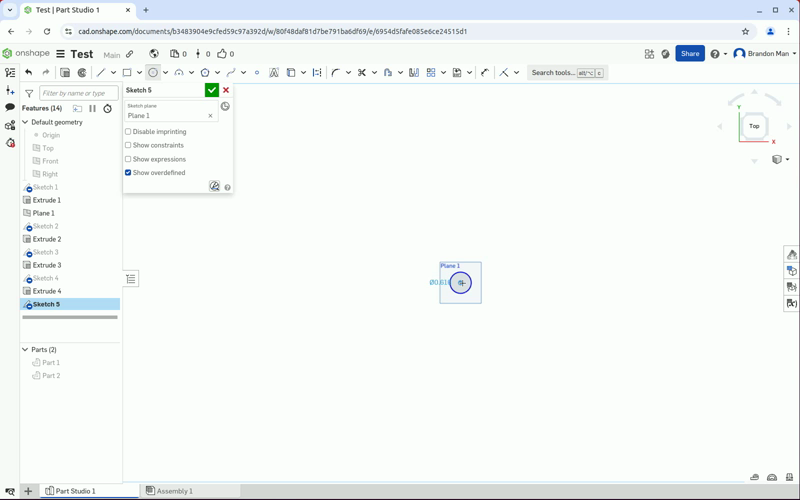
scroll(6)
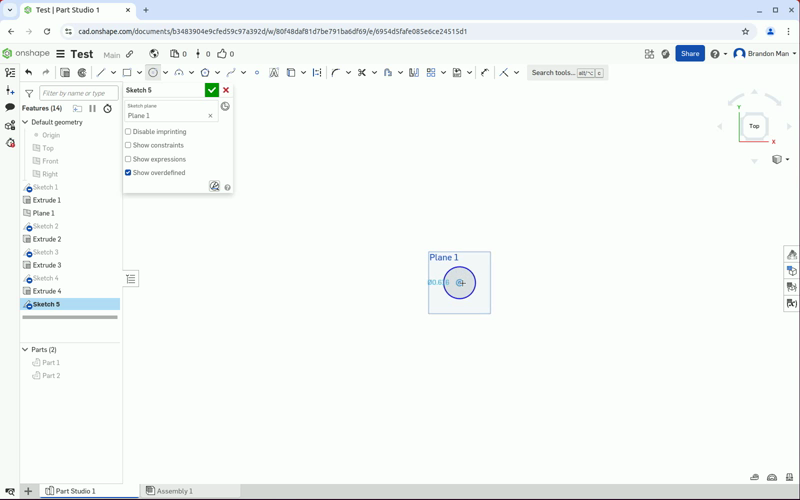
scroll(6)
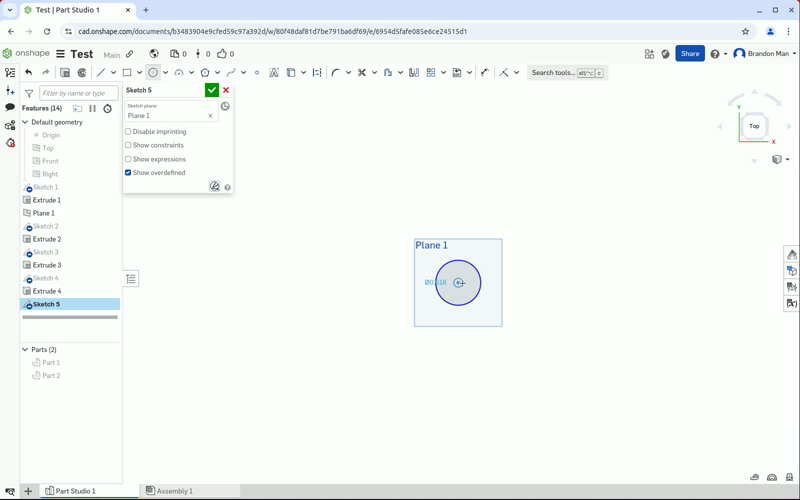
scroll(6)
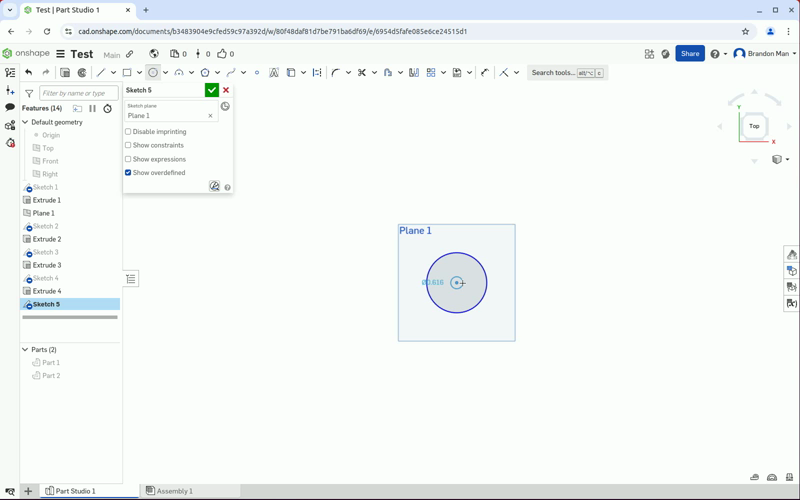
scroll(6)
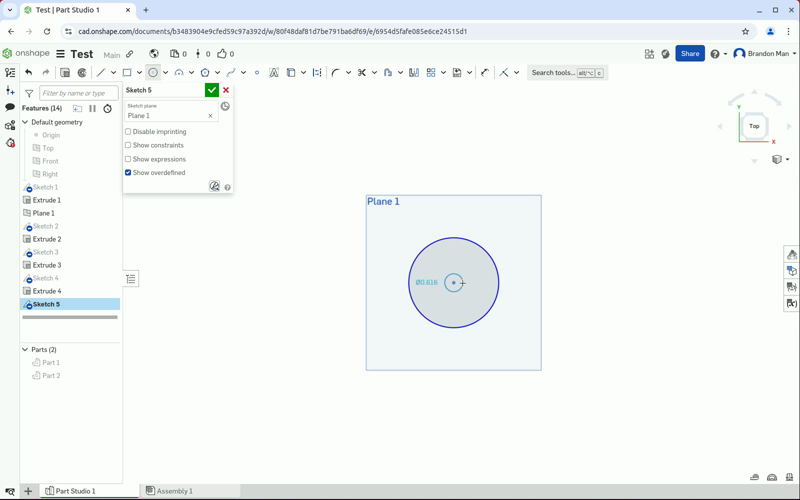
scroll(6)
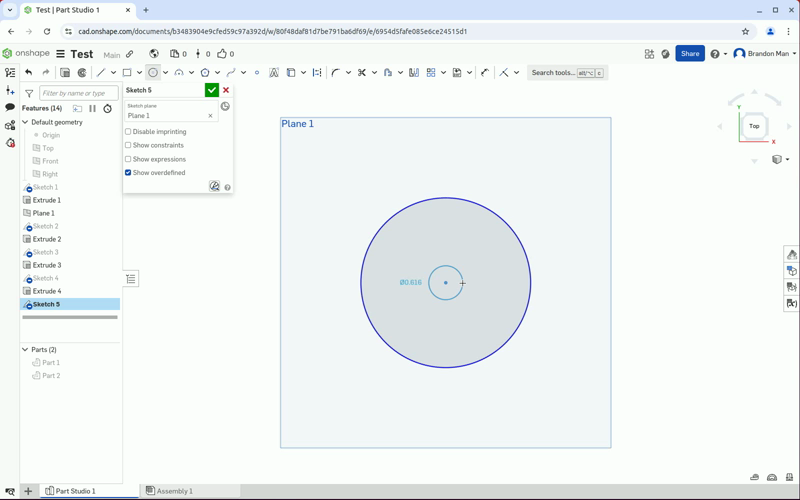
click(462, 282)
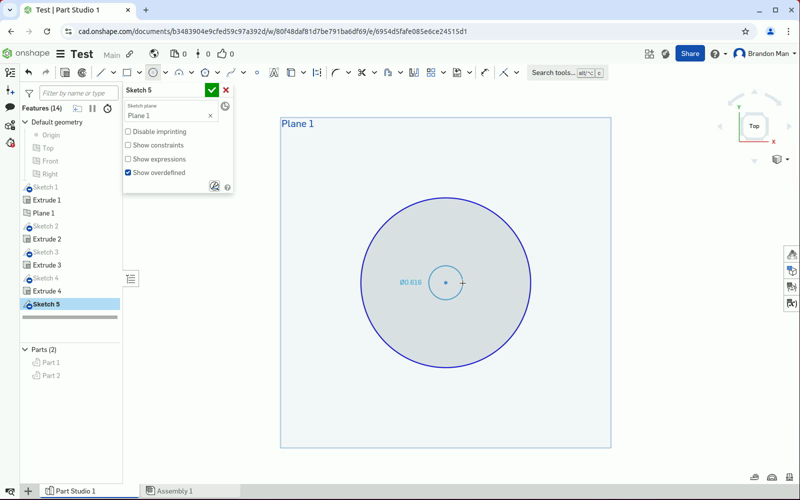
scroll(-6)
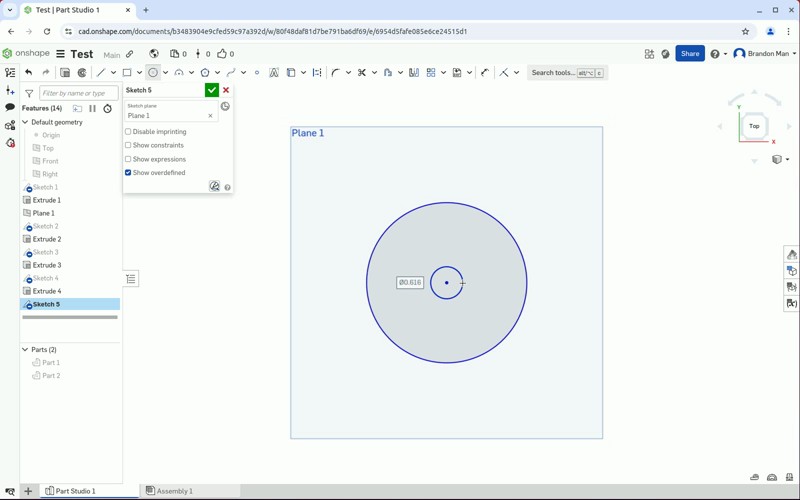
scroll(-6)
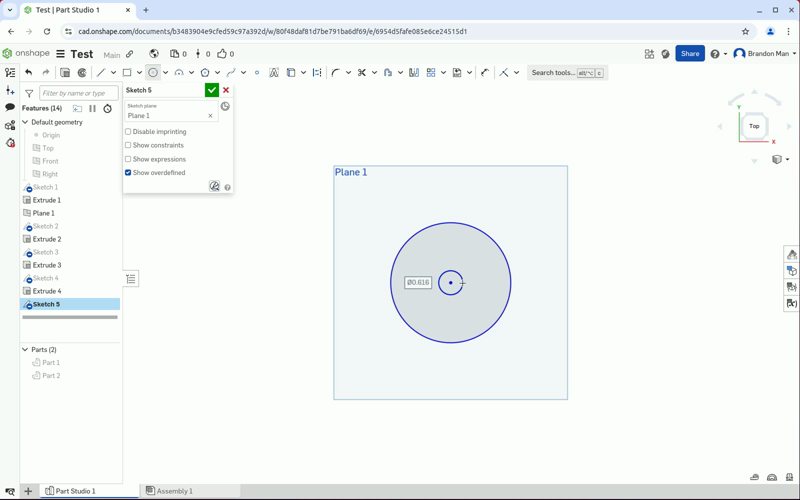
scroll(-6)
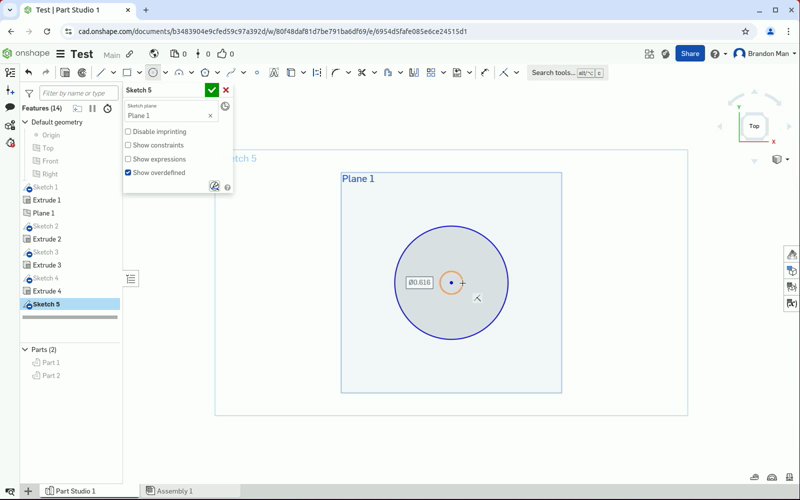
scroll(-6)
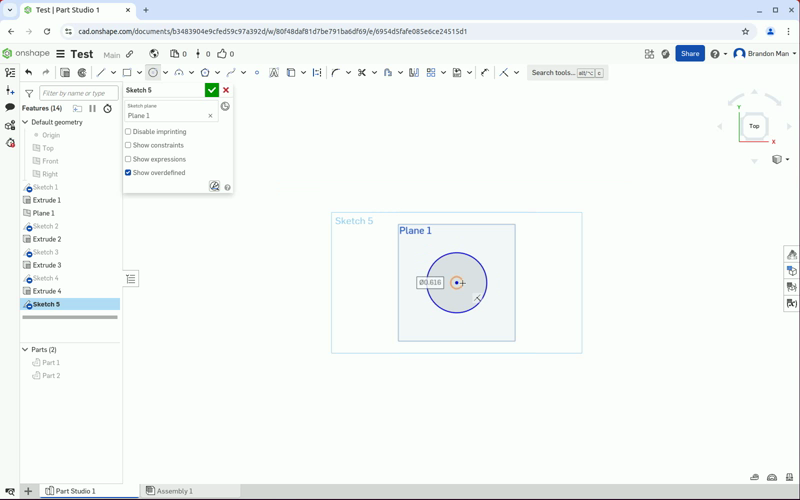
scroll(-6)
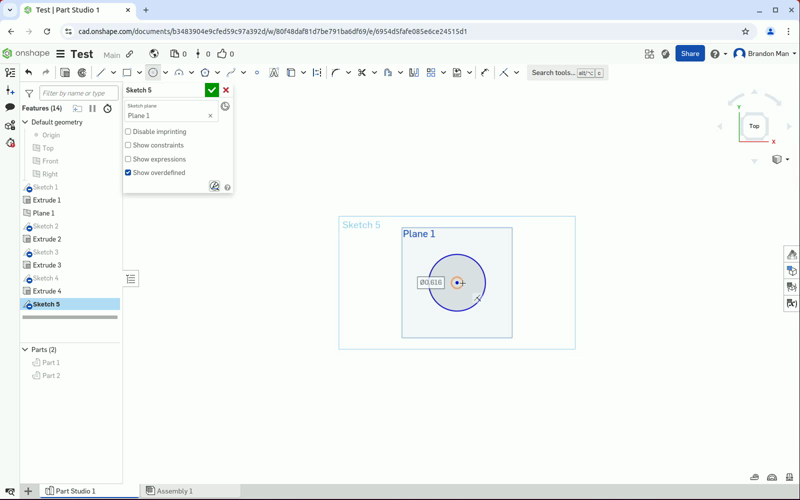
scroll(-6)
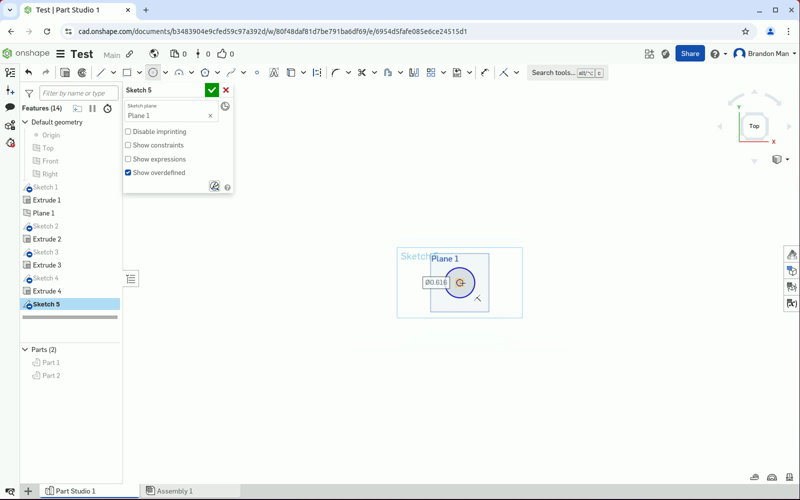
scroll(-6)
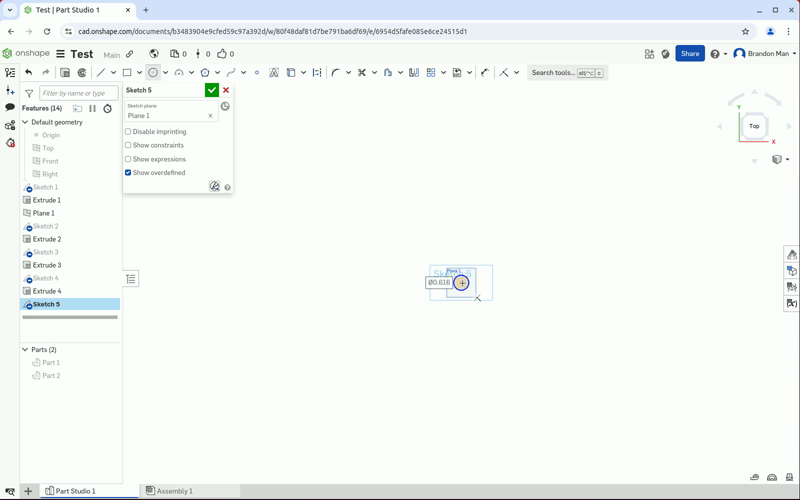
key(esc)
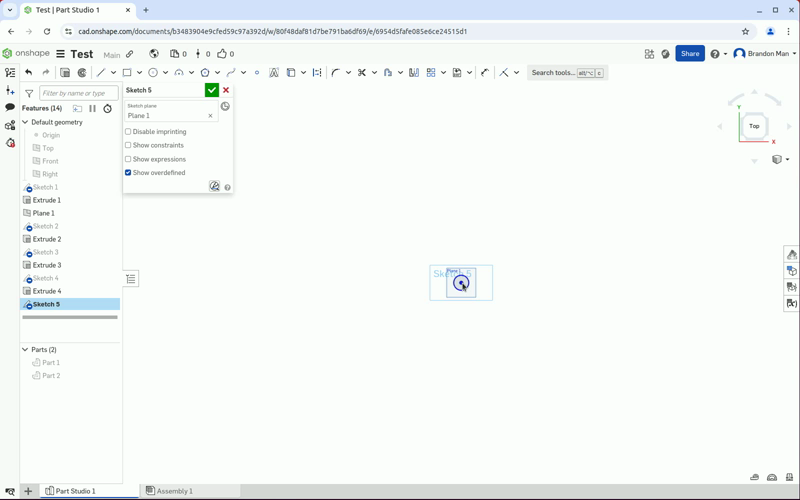
mouse_move(457, 285)
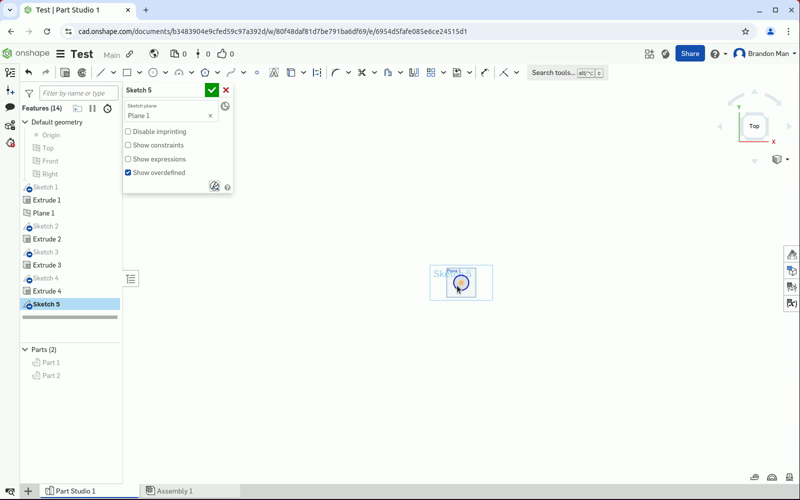
scroll(6)
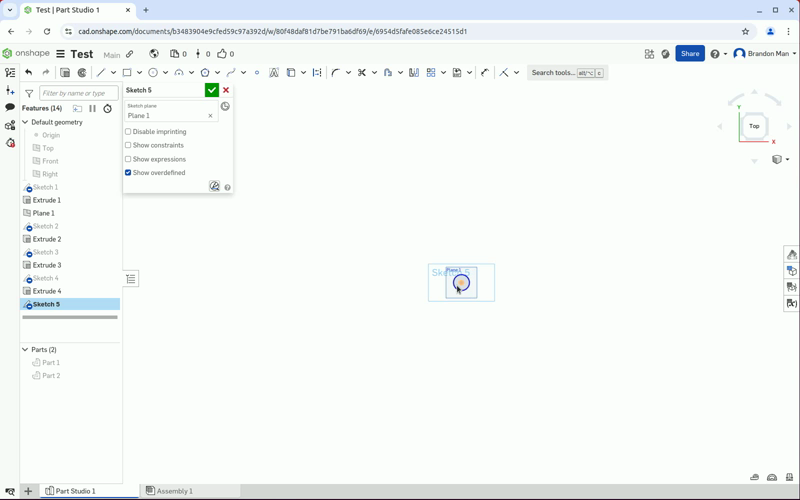
scroll(6)
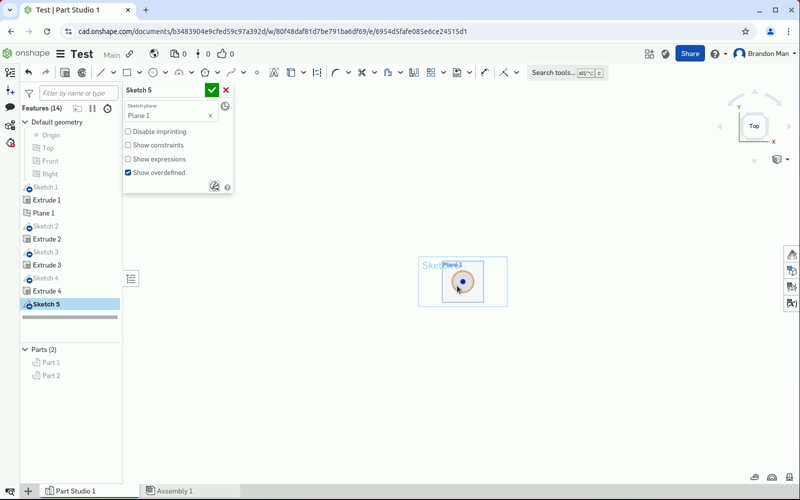
scroll(6)
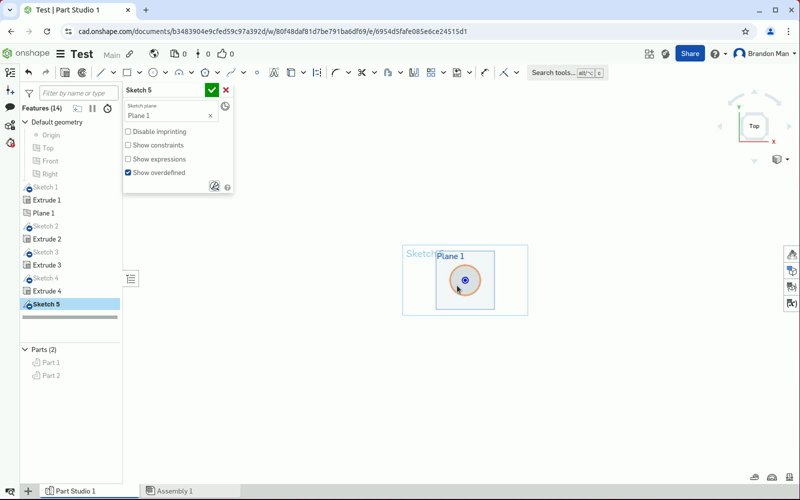
scroll(6)
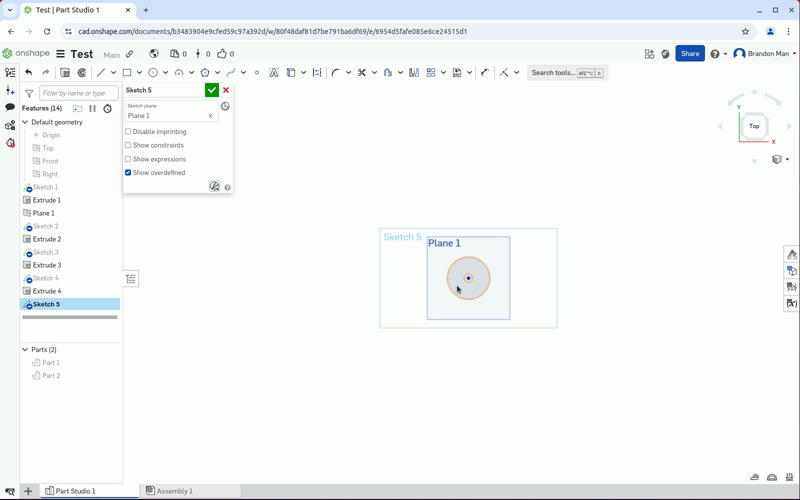
scroll(6)
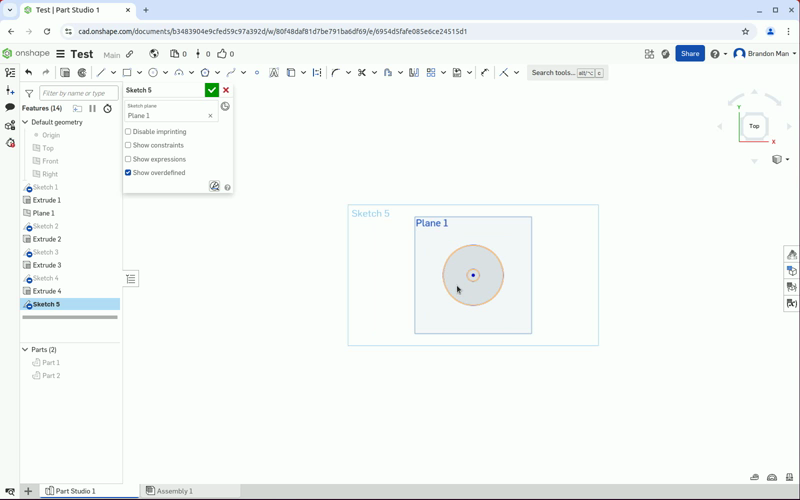
scroll(6)
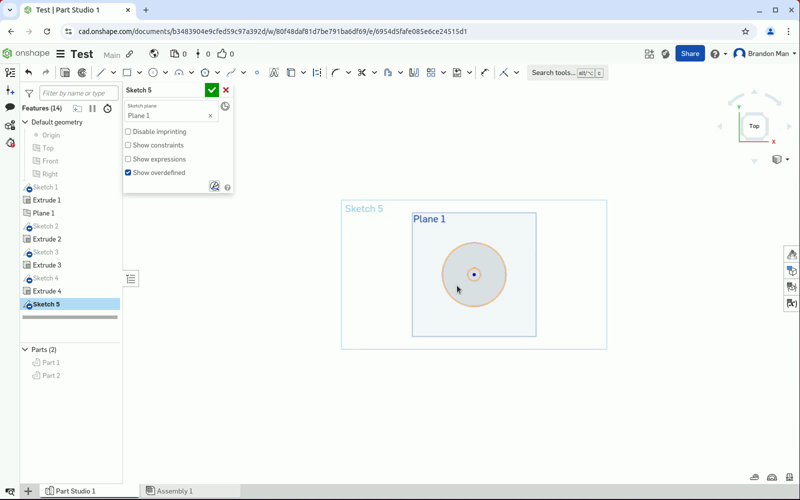
scroll(6)
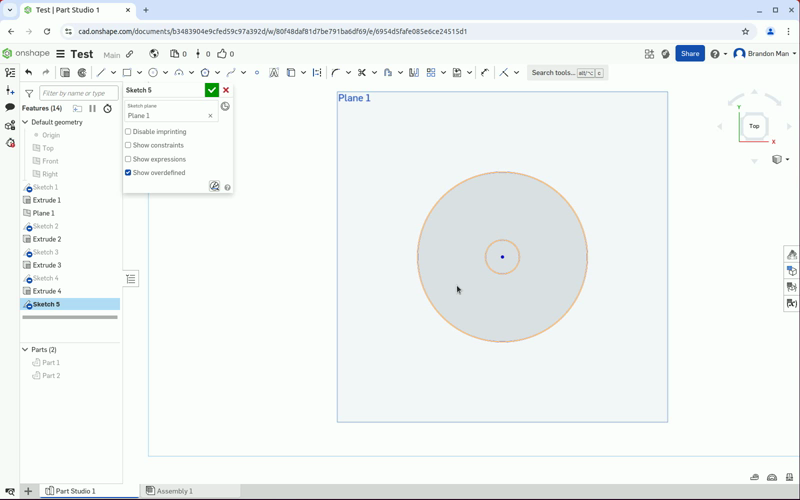
click(457, 285)
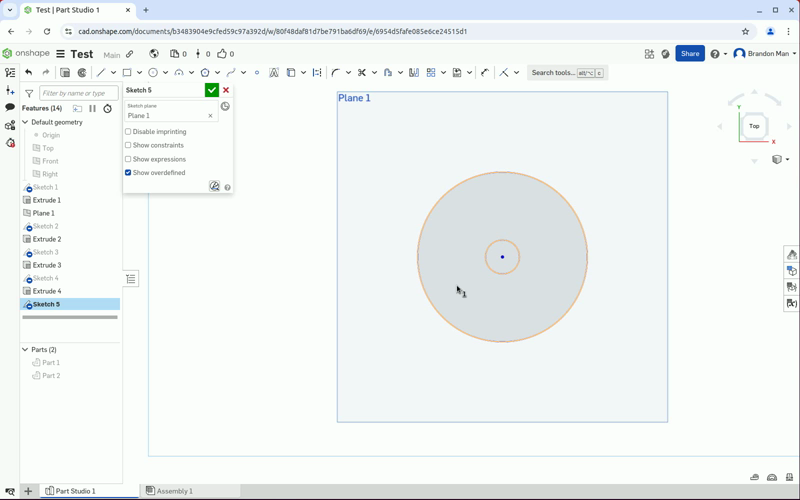
scroll(-6)
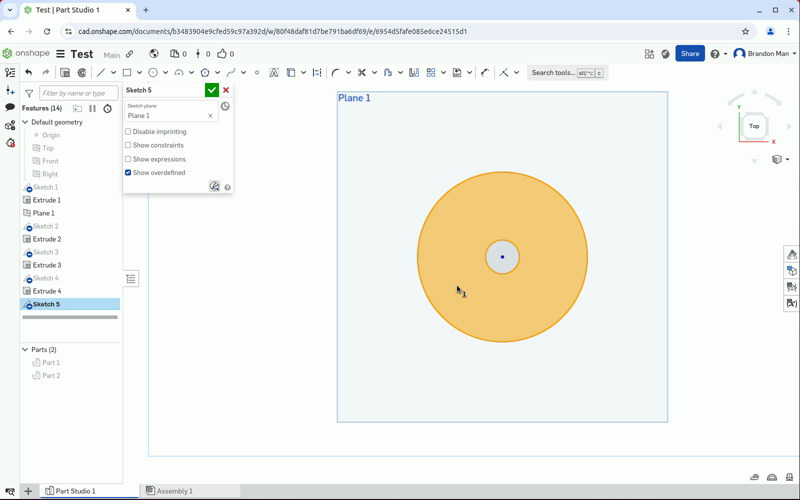
scroll(-6)
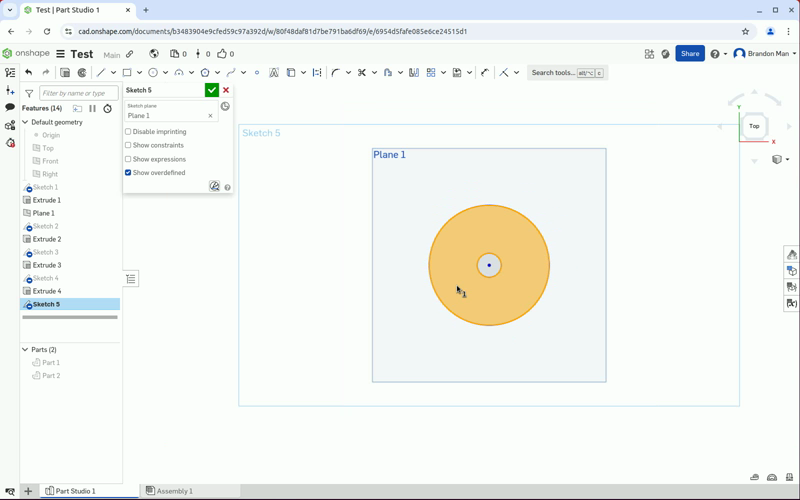
scroll(-6)
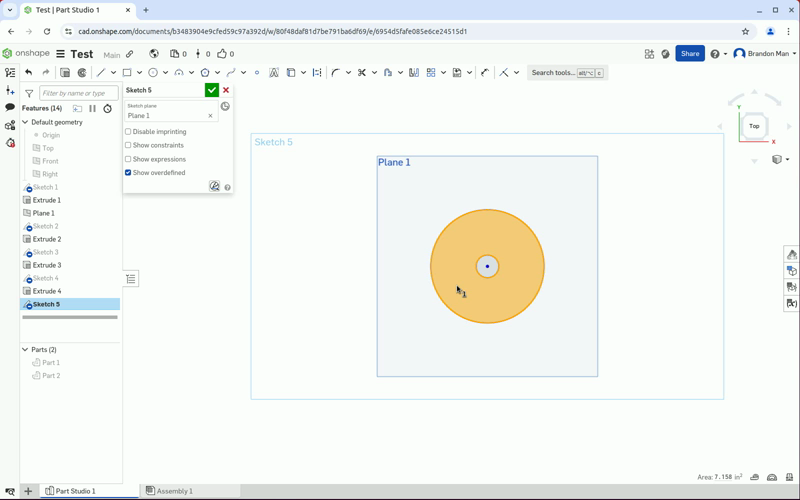
scroll(-6)
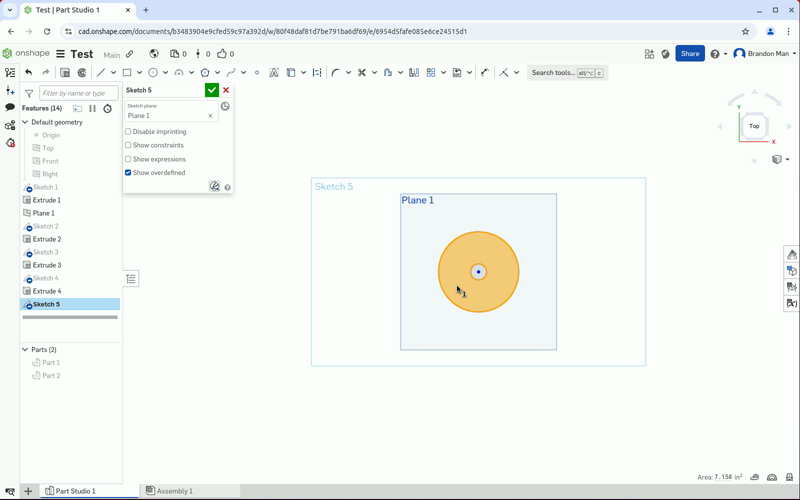
scroll(-6)
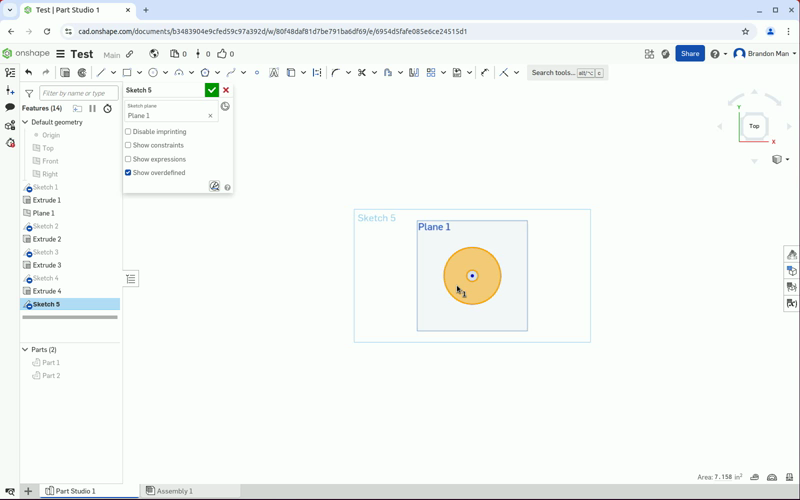
scroll(-6)
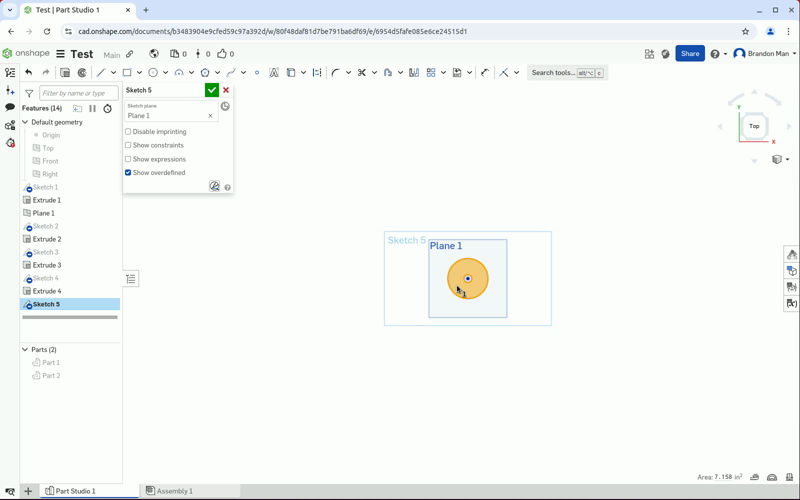
scroll(-6)
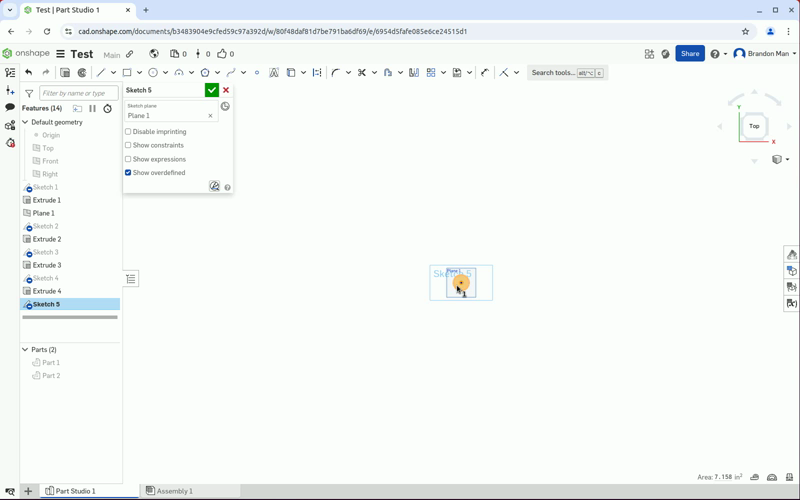
mouse_move(73, 352)
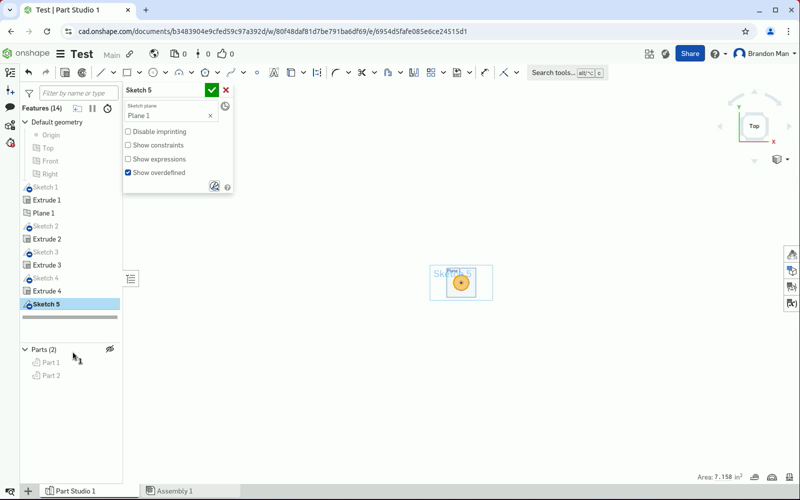
key(shift+y)
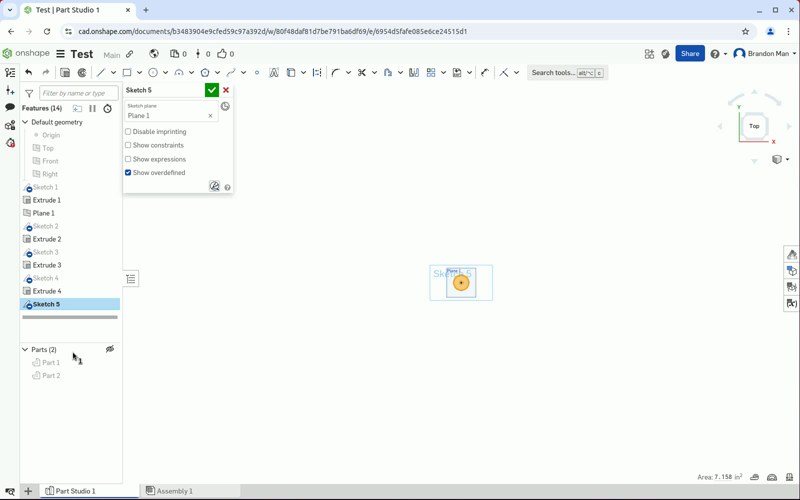
key(shift+e)
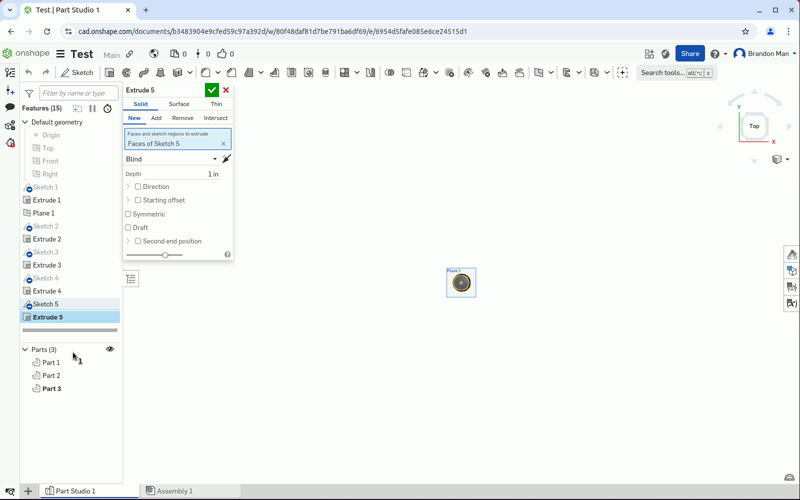
mouse_move(143, 106)
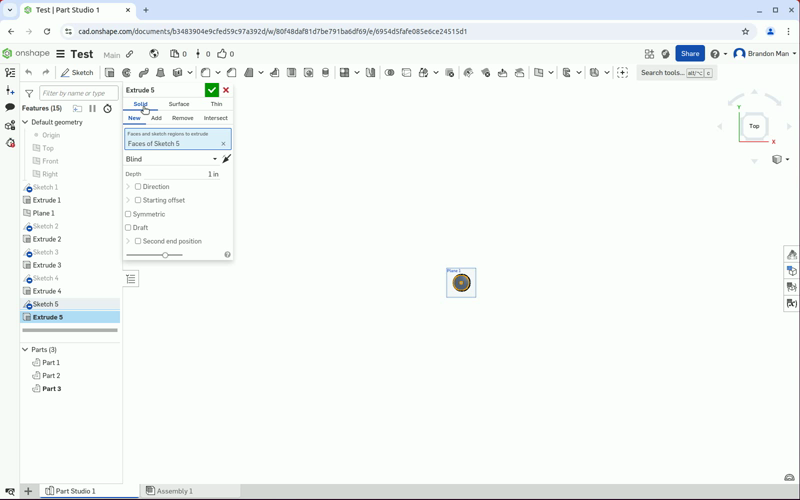
click(143, 106)
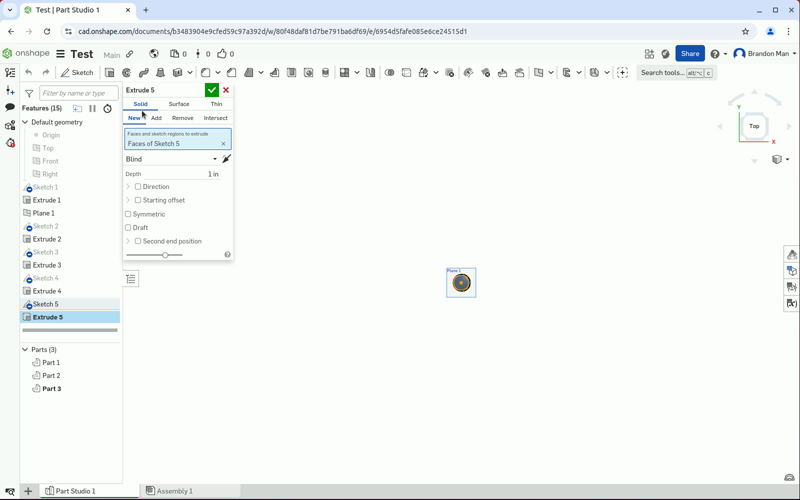
mouse_move(137, 120)
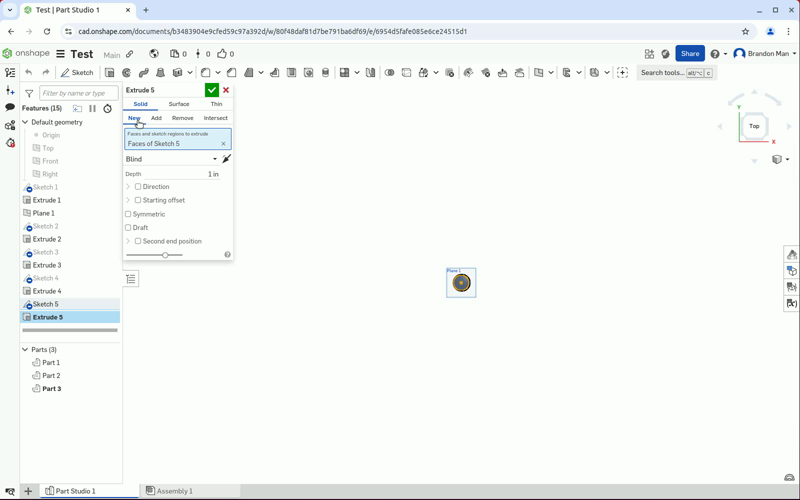
click(137, 120)
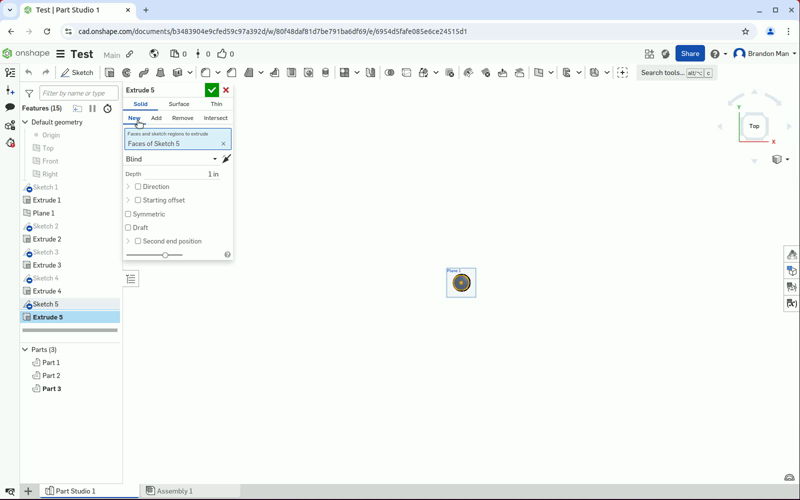
key(tab, 4)
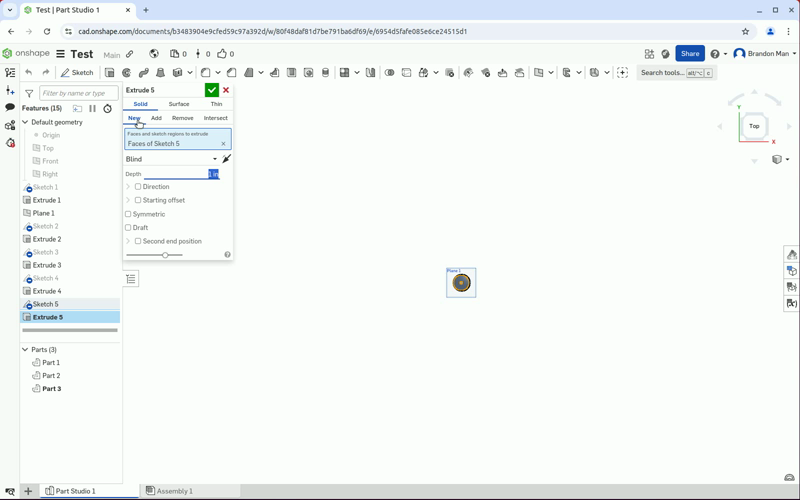
text(-0.241)
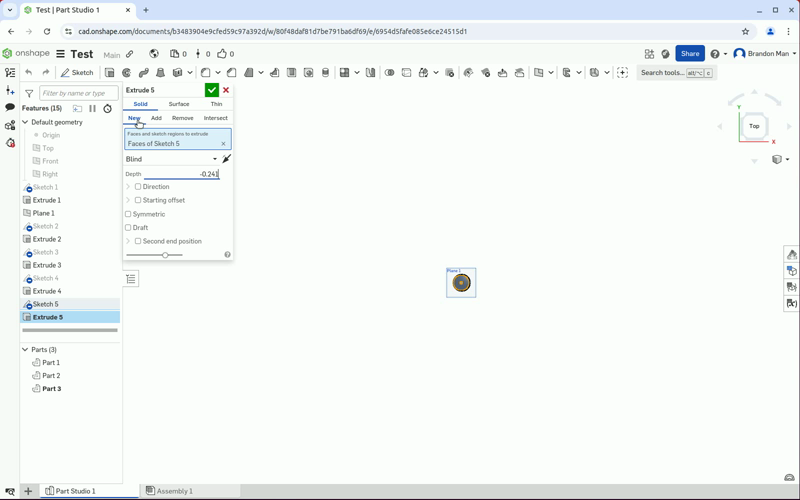
key(enter)
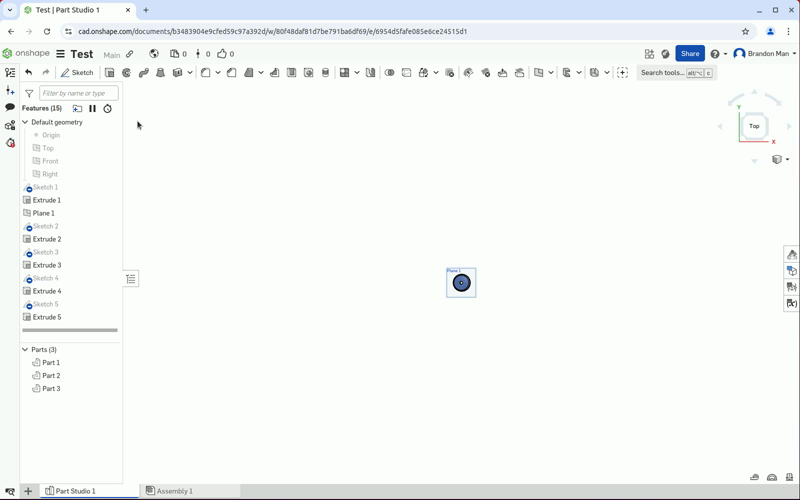
key(shift+h)
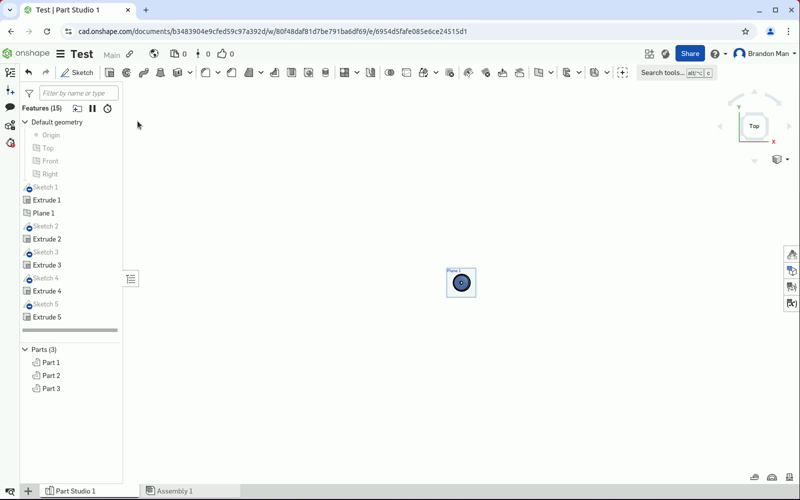
key(shift+h)
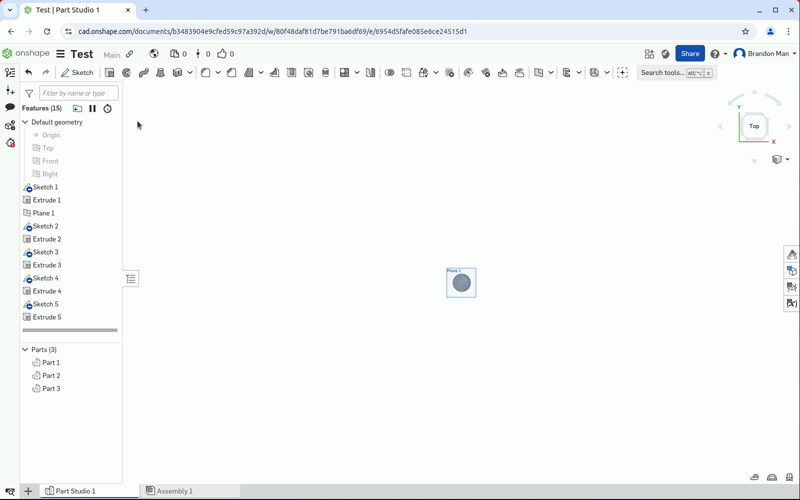
key(shift+7)
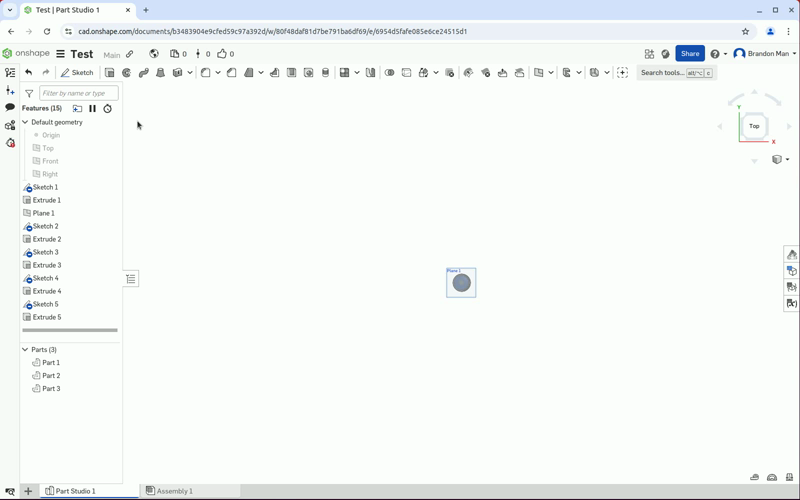
key(up, 3)
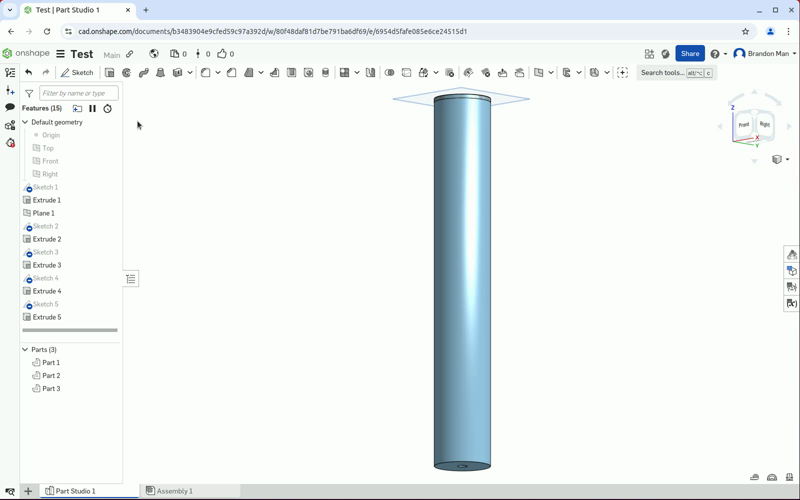
key(left, 3)
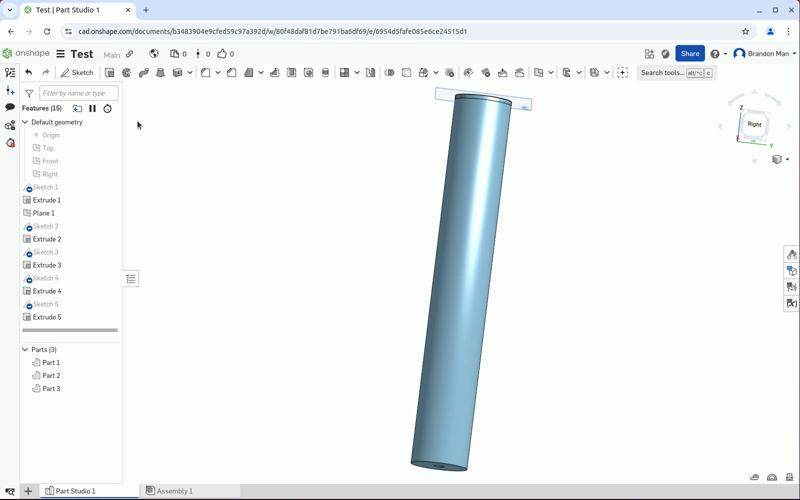
key(right, 3)
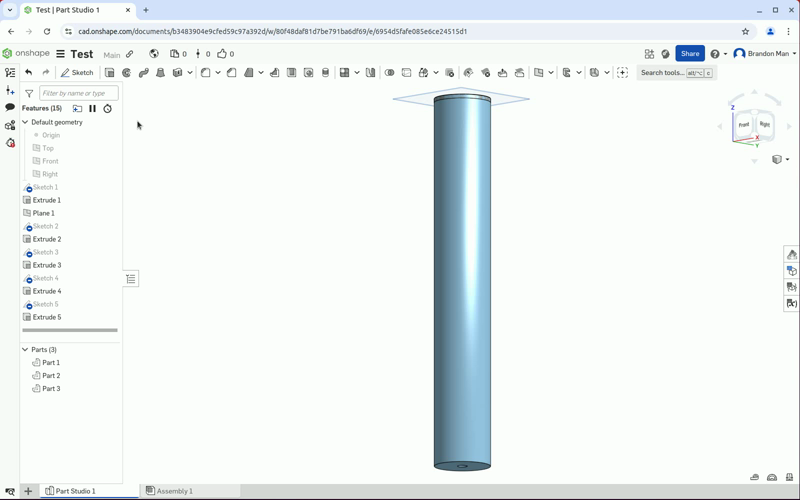
key(down, 3)
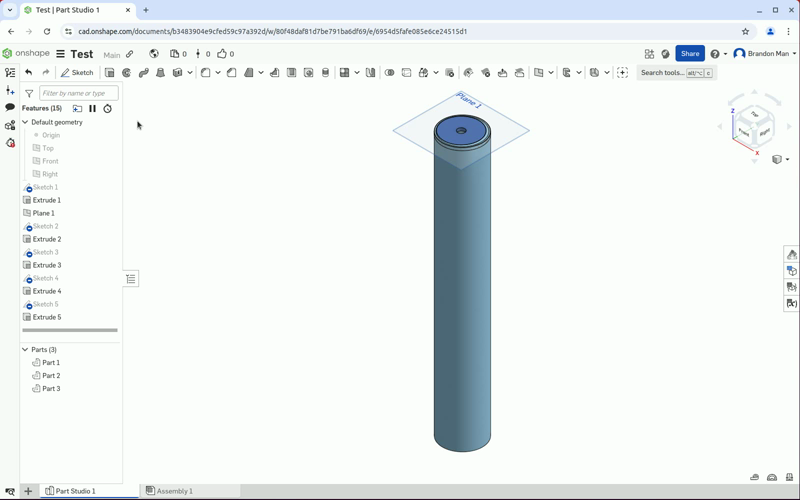
mouse_move(73, 189)
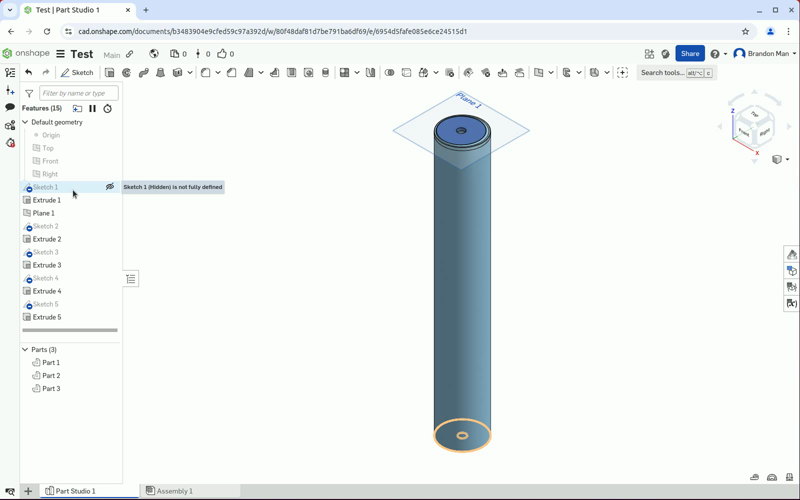
click(73, 189)